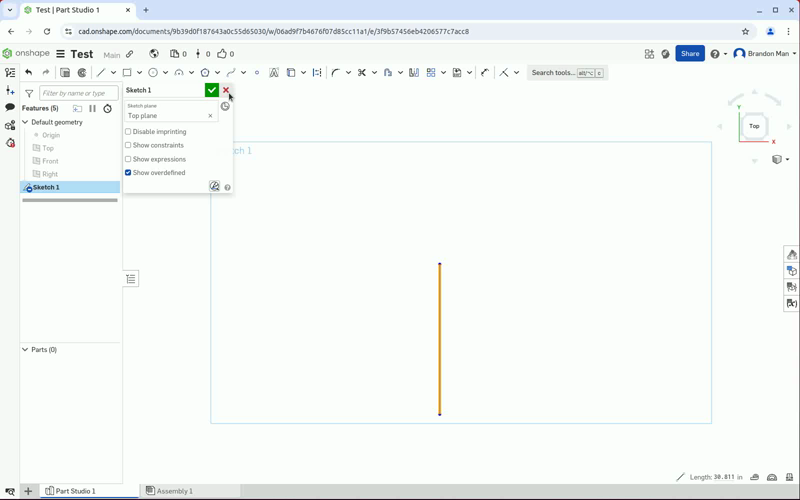
key(shift+h)
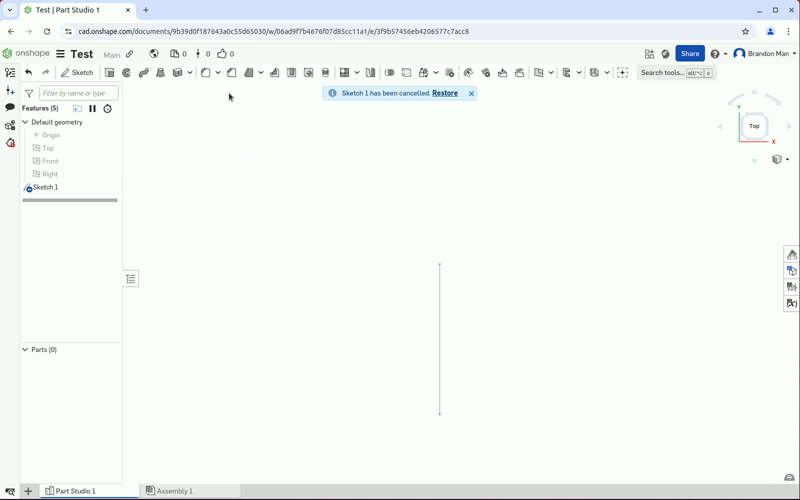
key(shift+s)
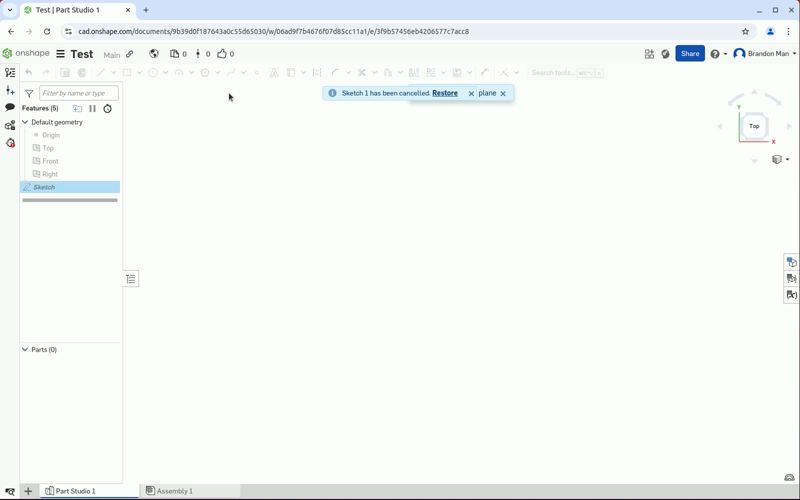
mouse_move(73, 150)
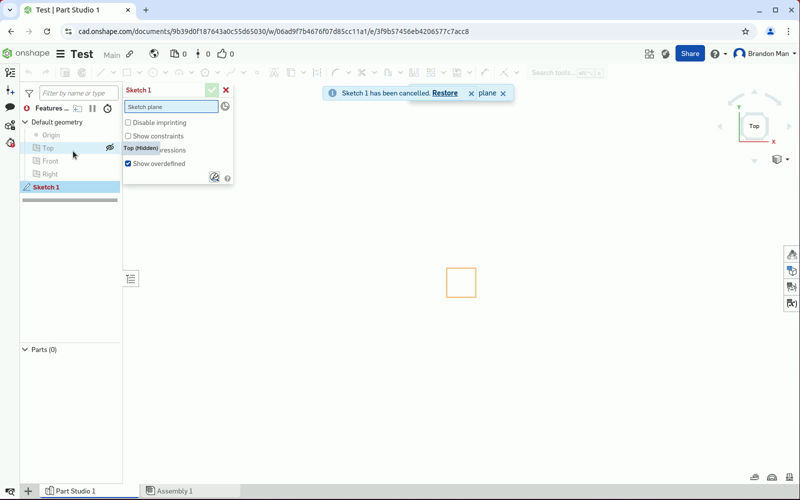
click(73, 150)
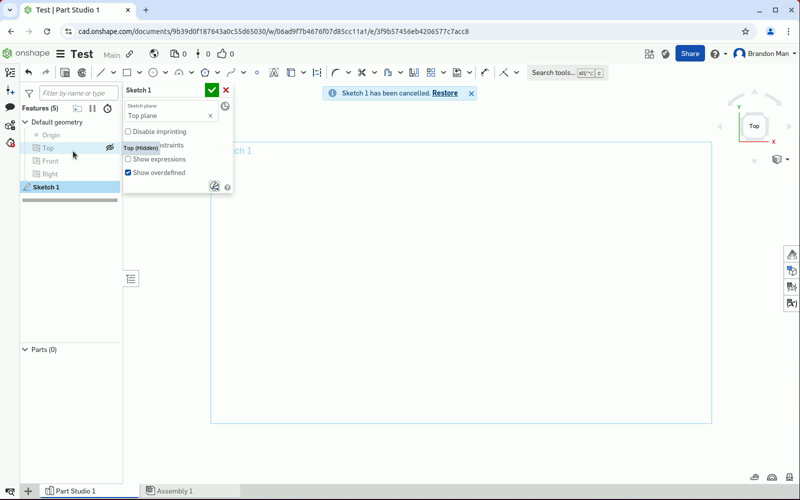
mouse_move(73, 352)
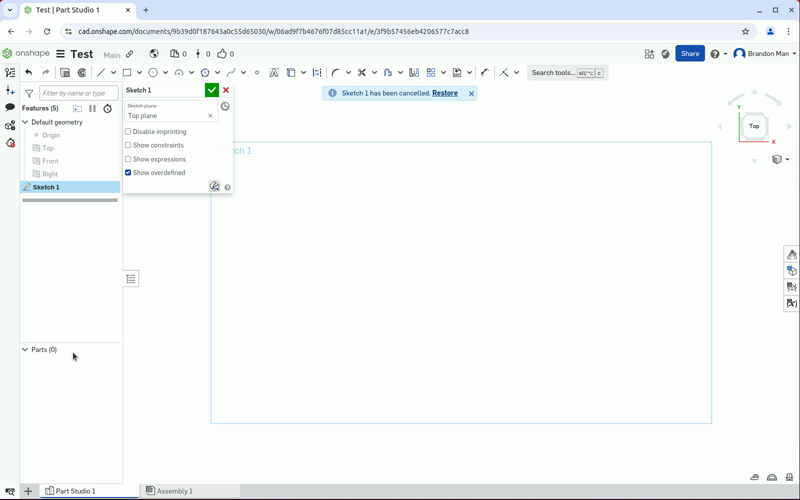
key(y)
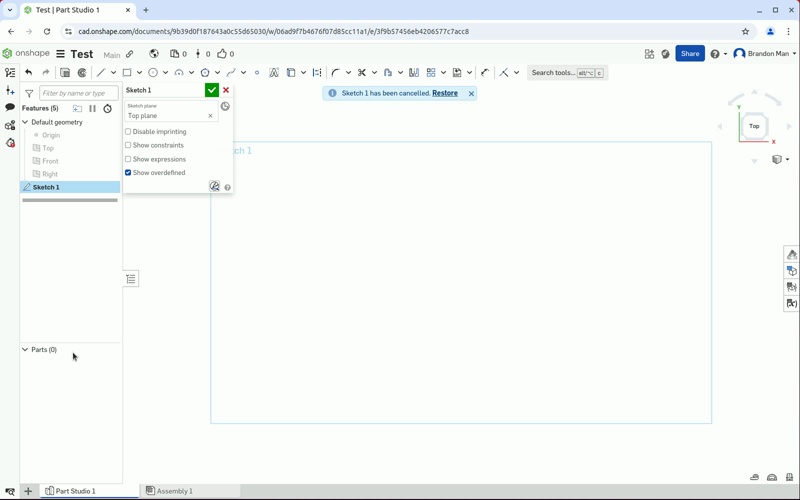
key(l)
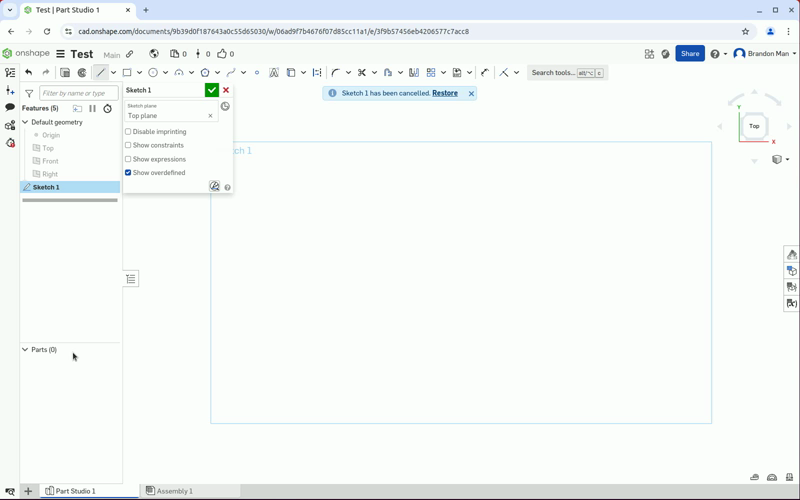
key_down(shift)
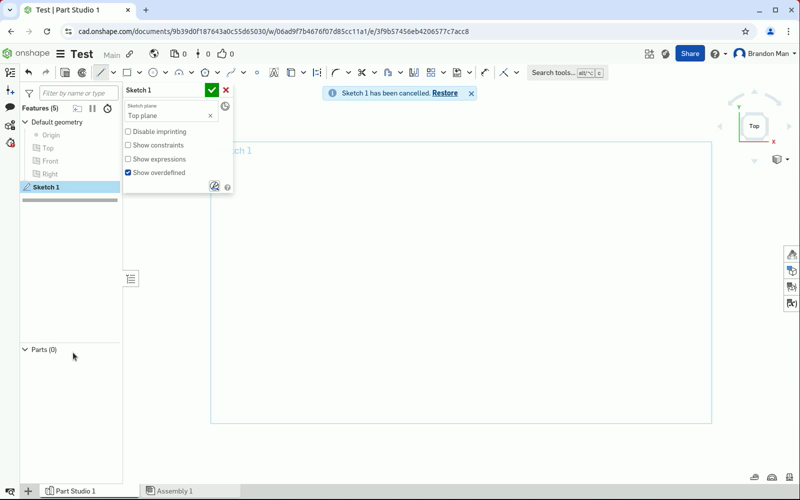
mouse_move(377, 298)
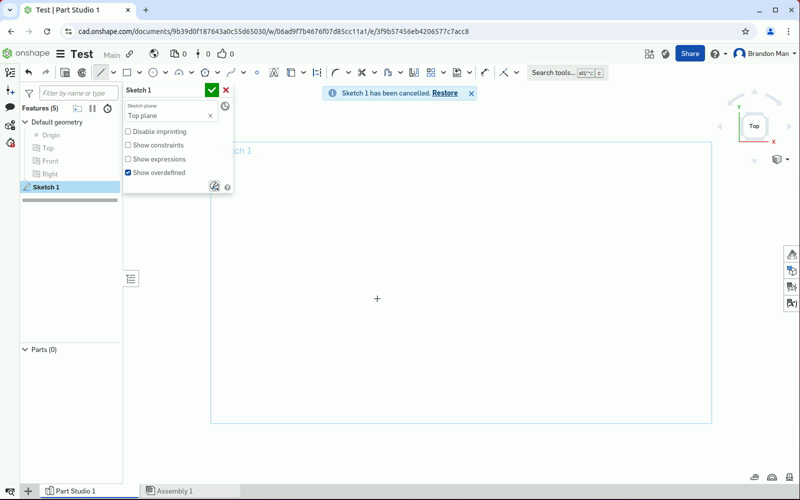
click(377, 298)
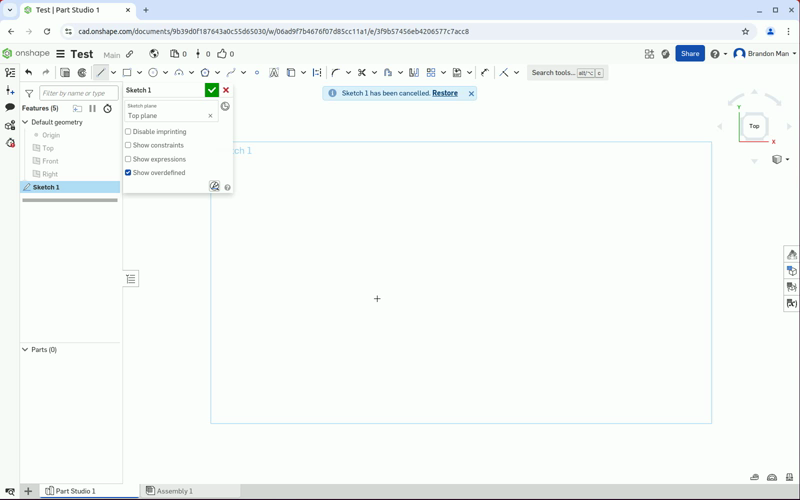
key_up(shift)
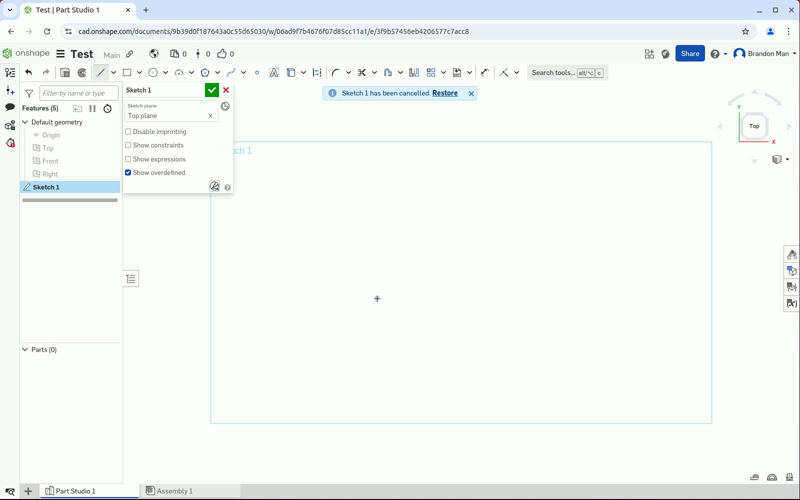
key_down(shift)
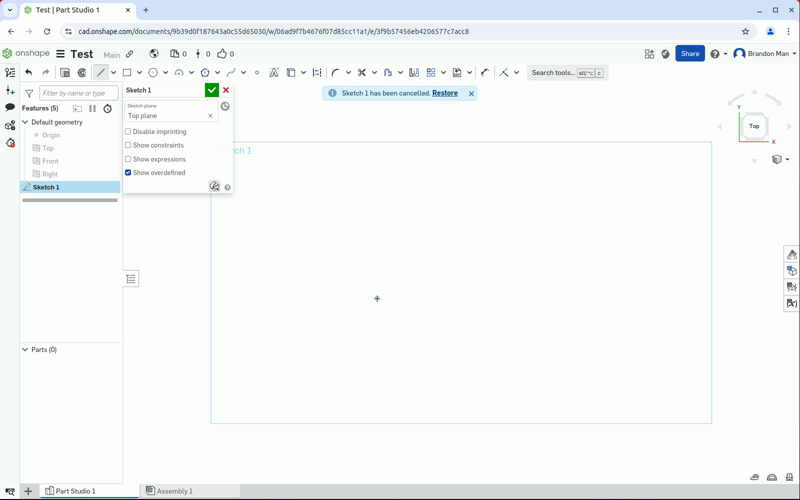
mouse_move(407, 298)
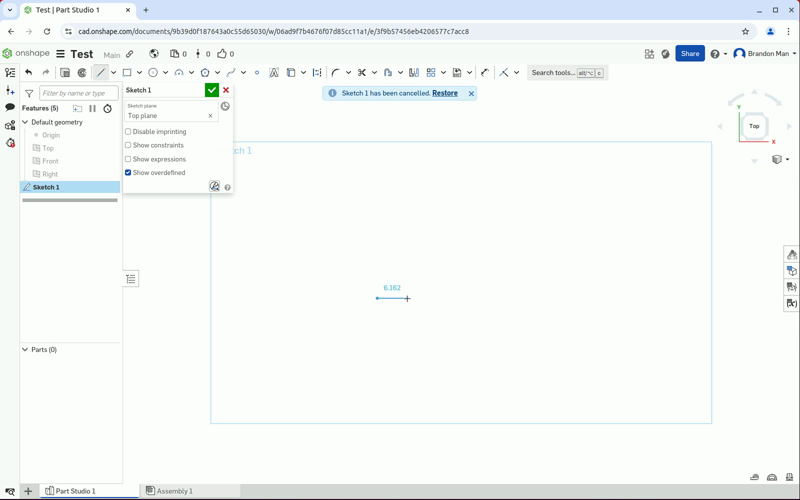
mouse_move(388, 298)
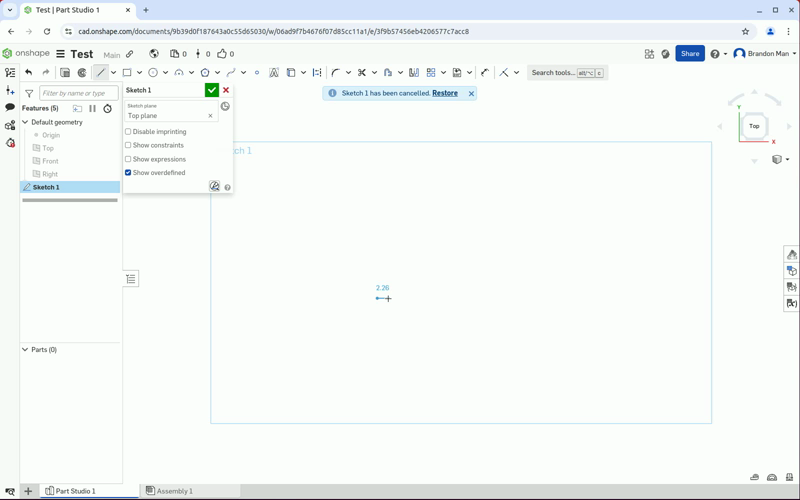
click(388, 298)
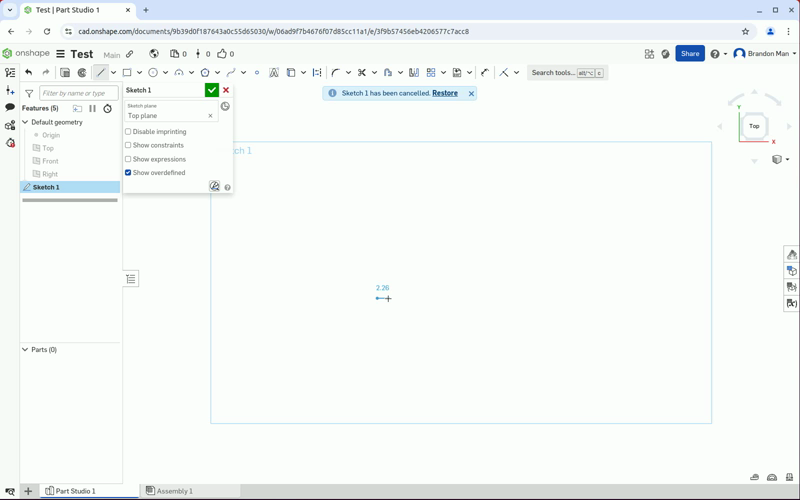
key_up(shift)
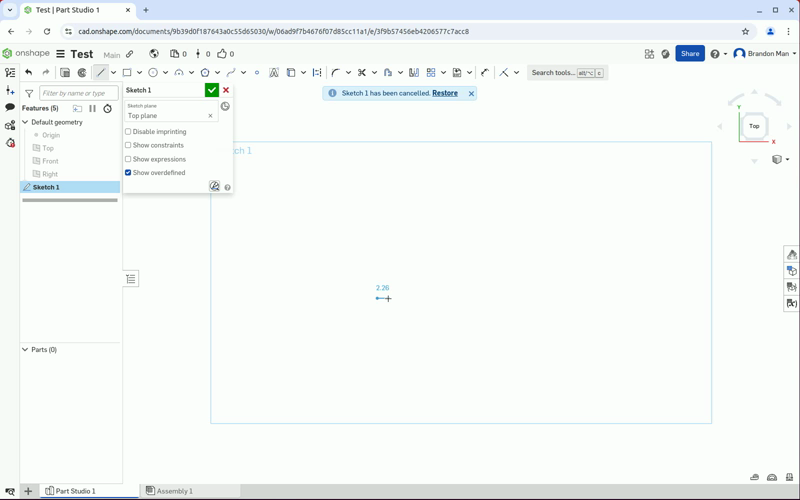
key(esc)
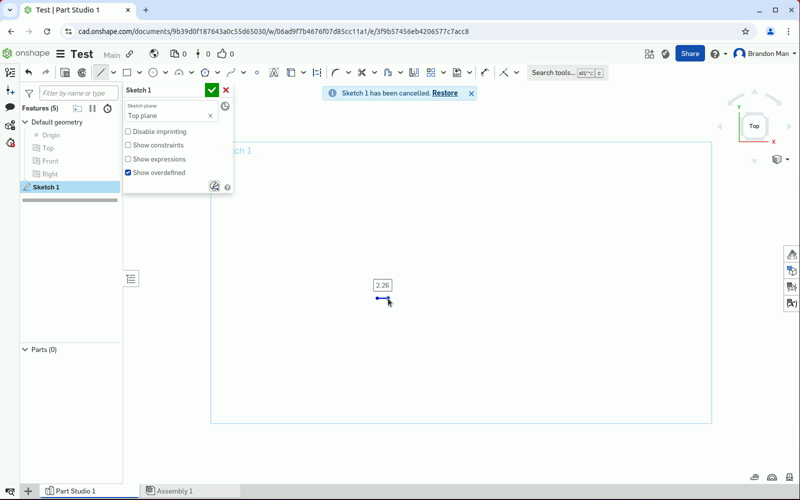
key(a)
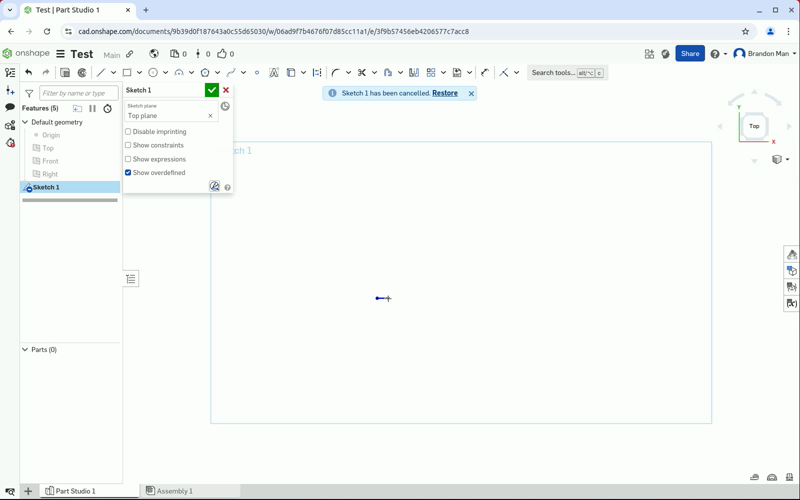
mouse_move(388, 298)
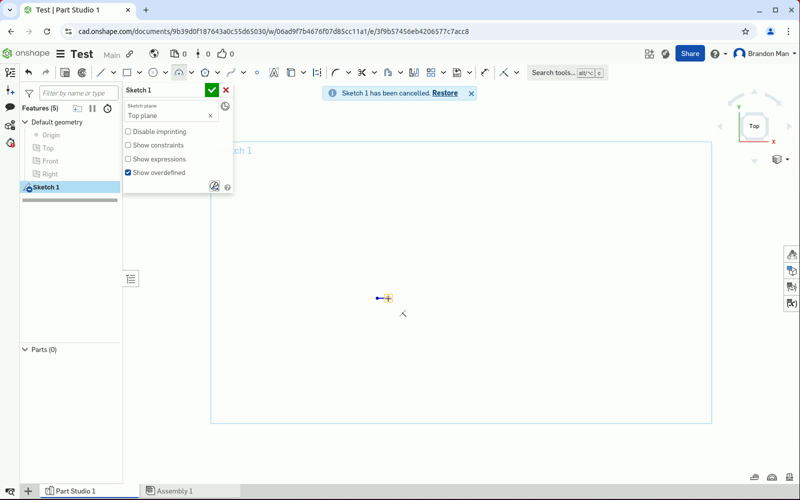
click(388, 298)
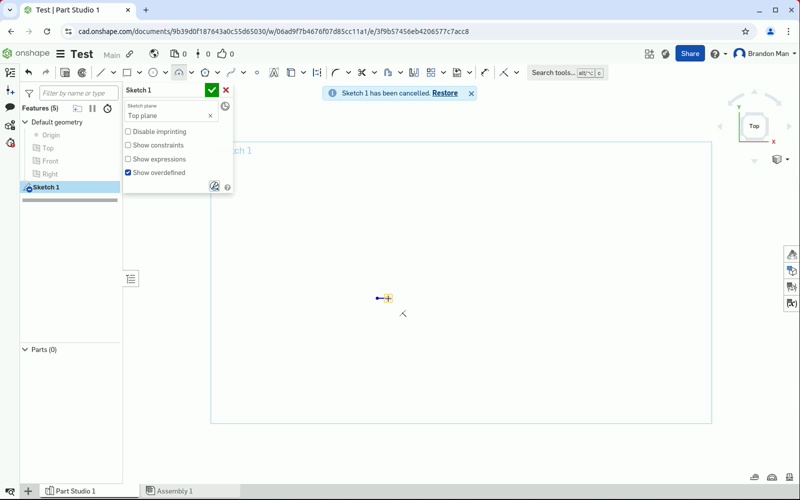
key_down(shift)
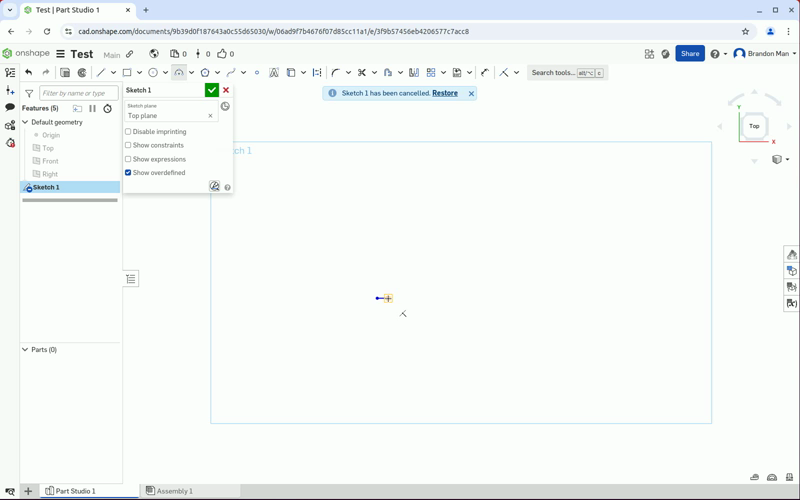
mouse_move(416, 298)
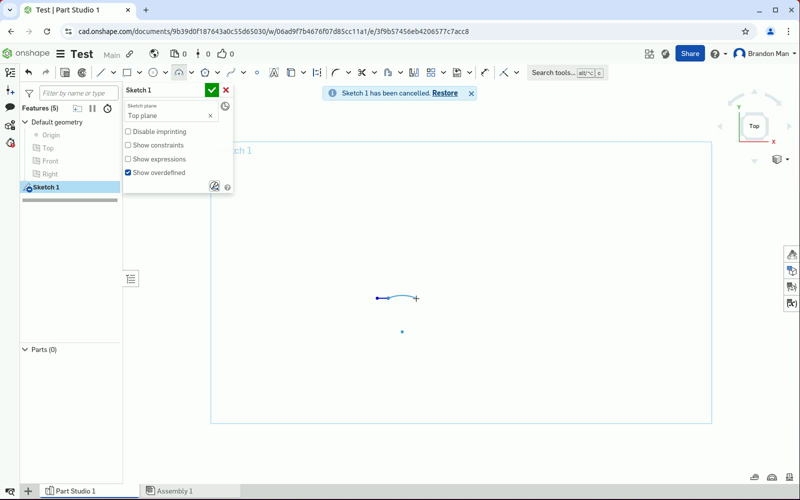
click(416, 298)
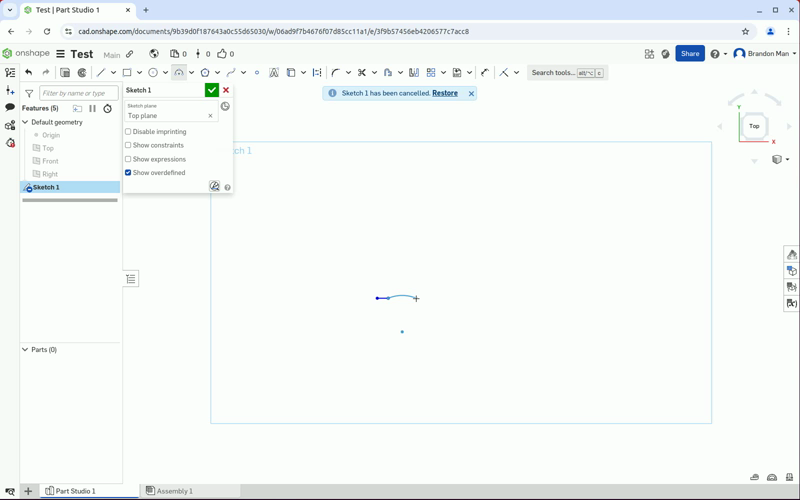
mouse_move(402, 307)
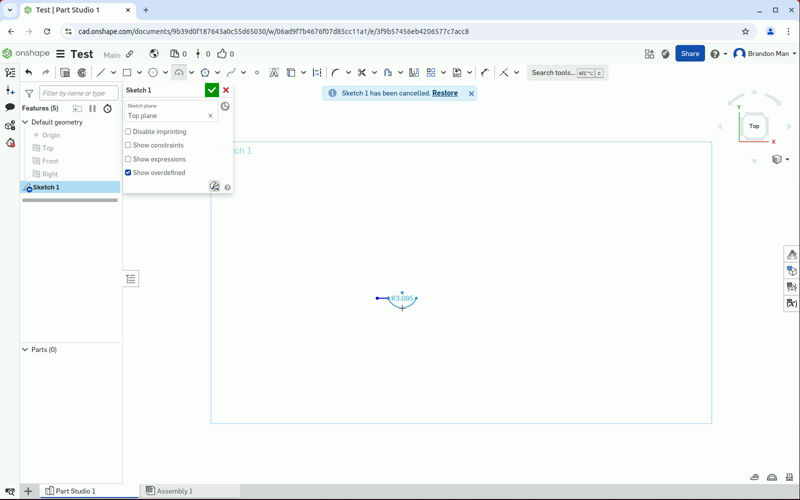
click(402, 307)
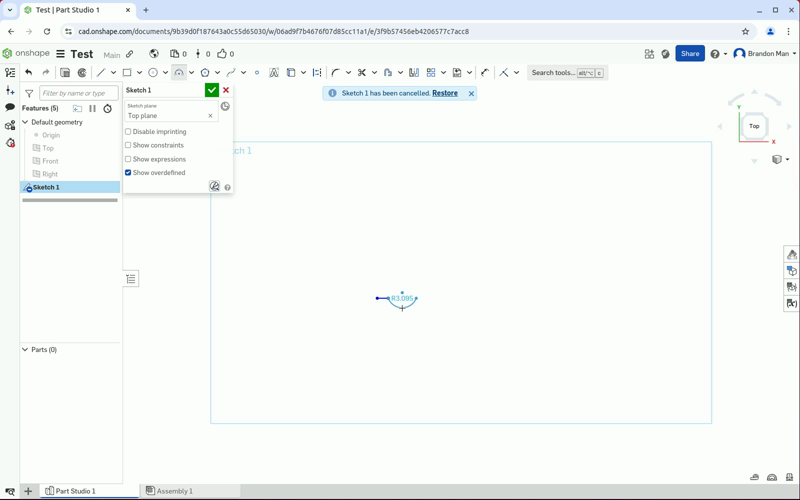
key_up(shift)
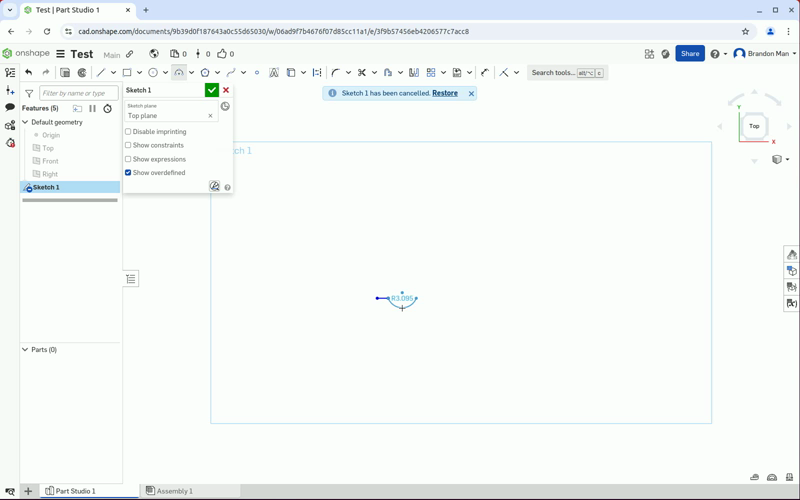
key(esc)
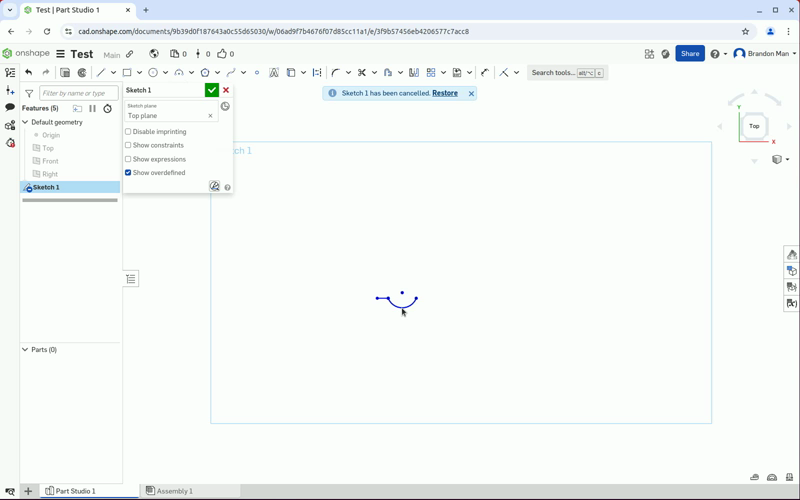
key(l)
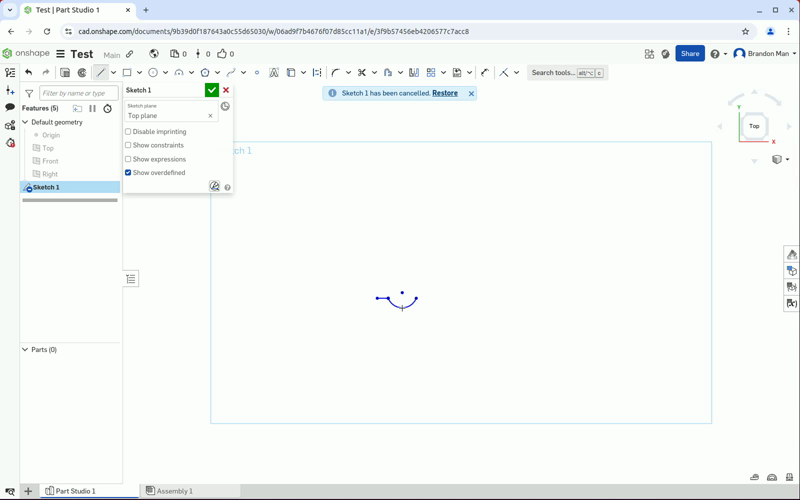
mouse_move(416, 298)
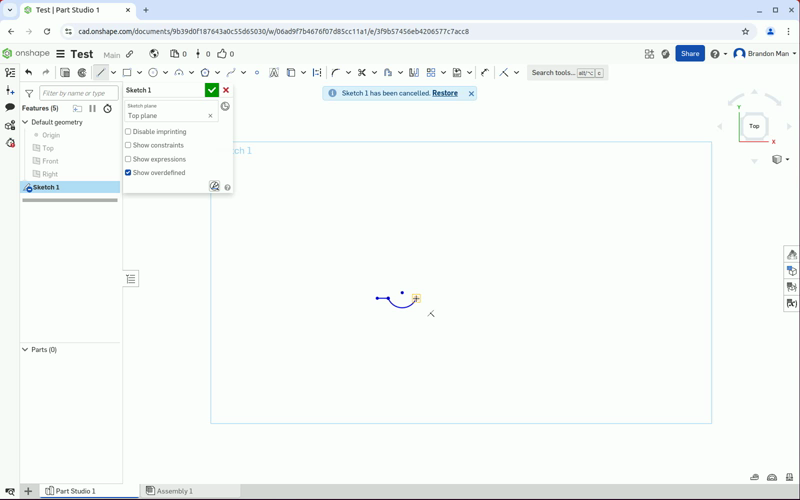
click(416, 298)
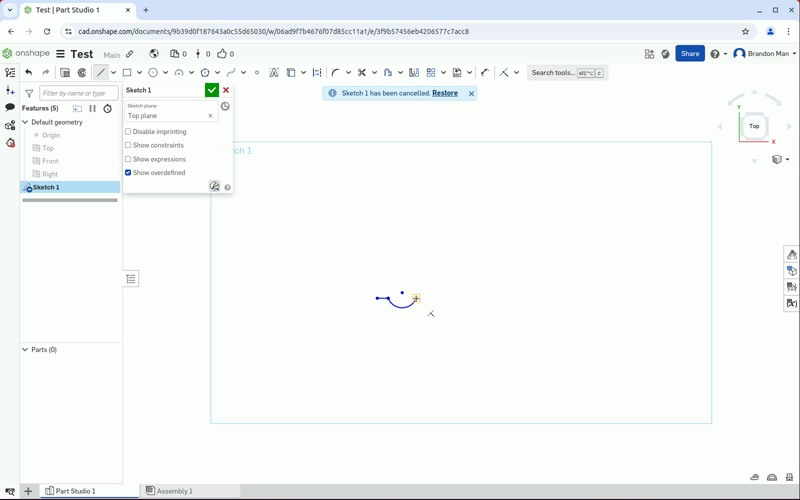
key_down(shift)
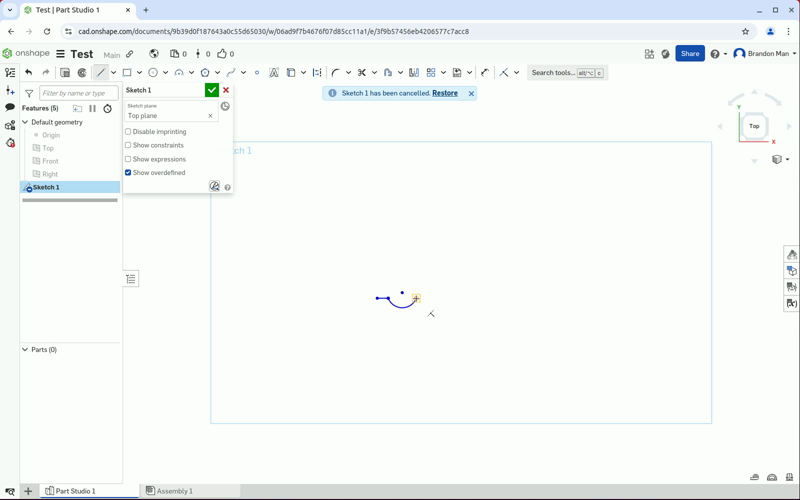
mouse_move(446, 298)
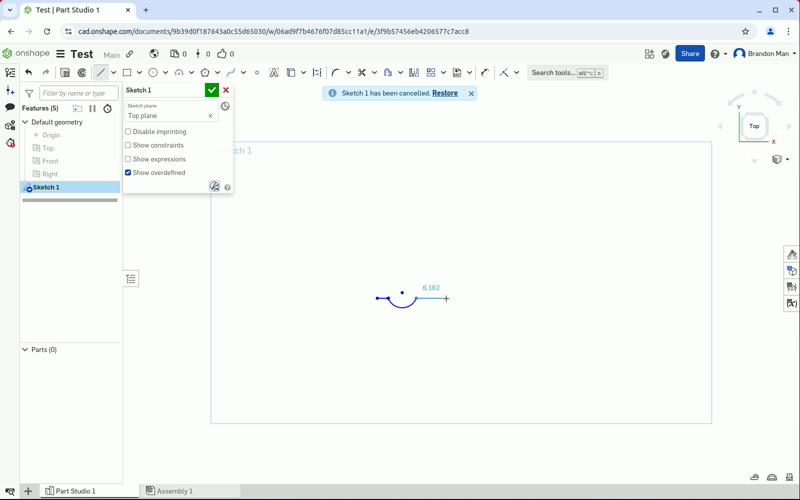
mouse_move(427, 298)
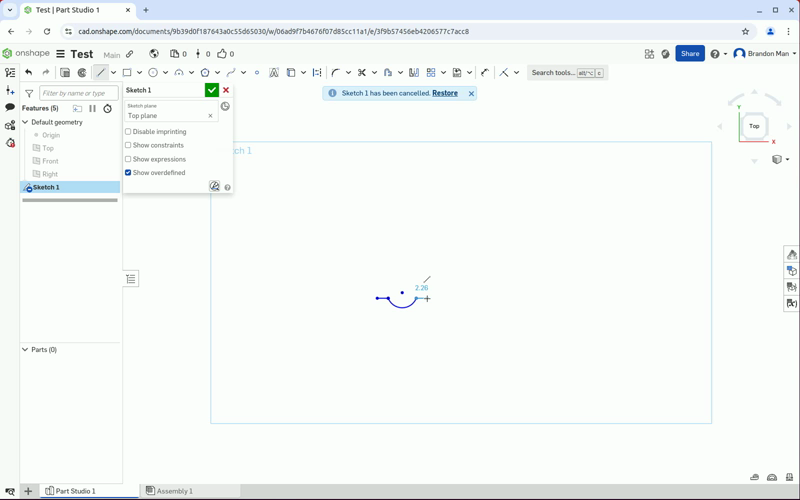
click(427, 298)
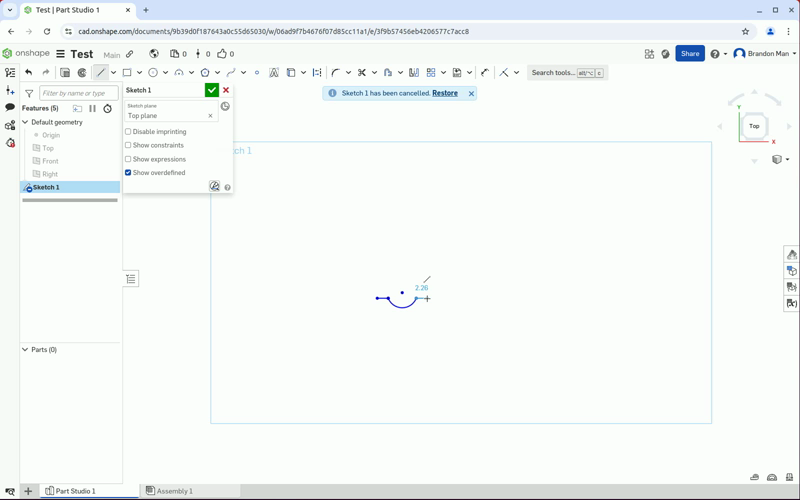
key_up(shift)
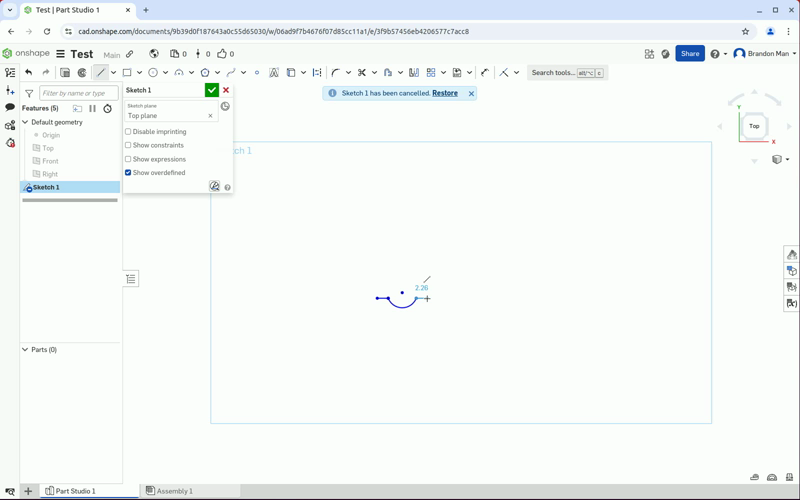
key_down(shift)
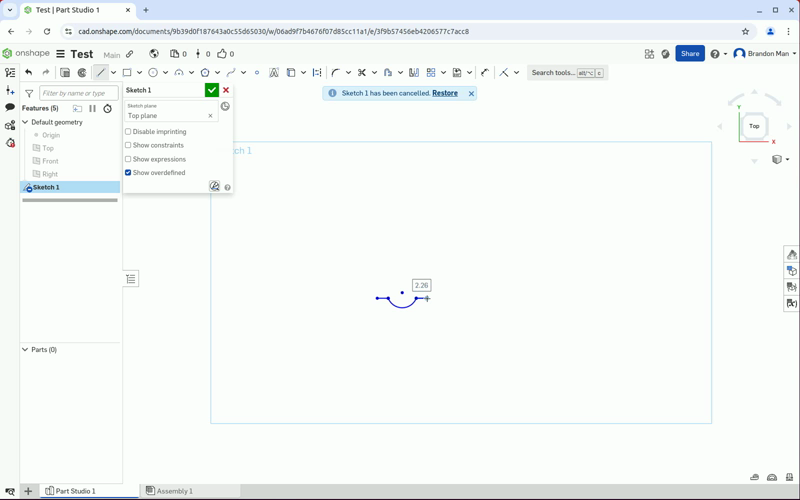
mouse_move(427, 236)
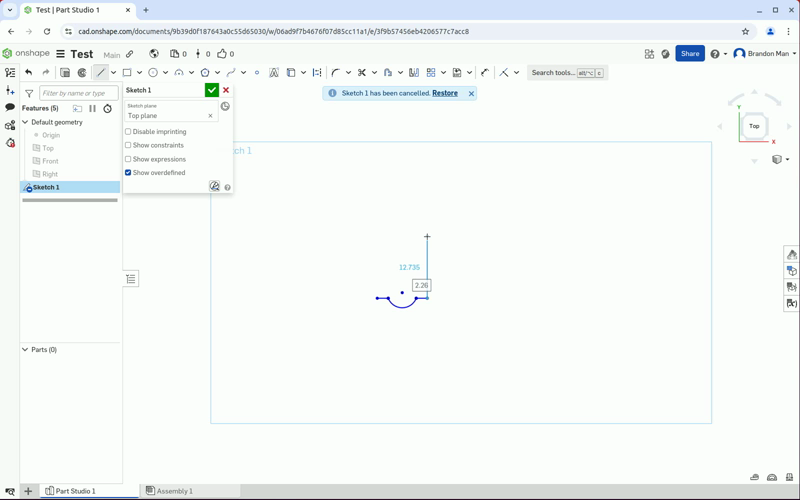
click(427, 236)
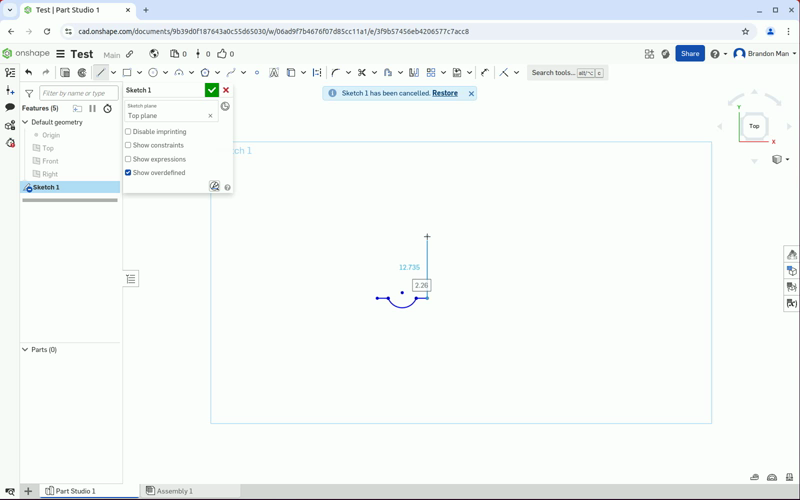
key_up(shift)
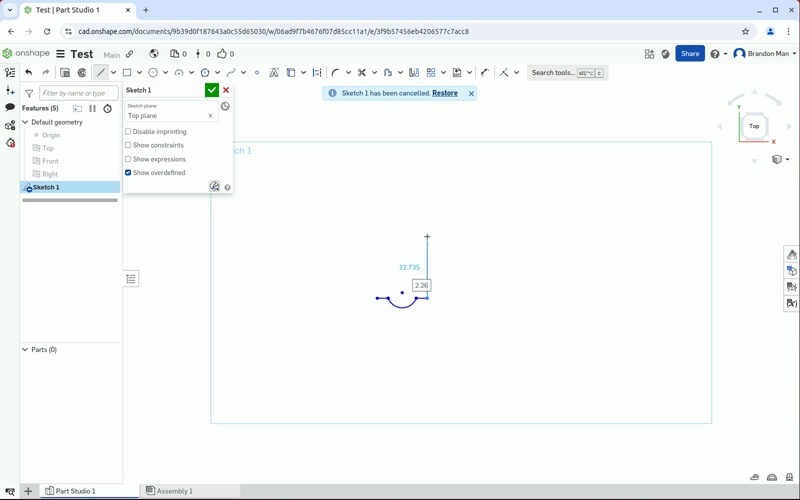
key_down(shift)
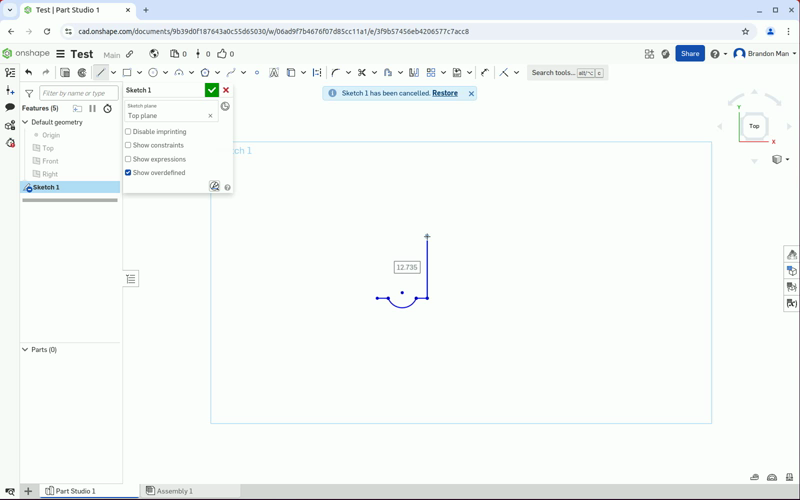
mouse_move(457, 236)
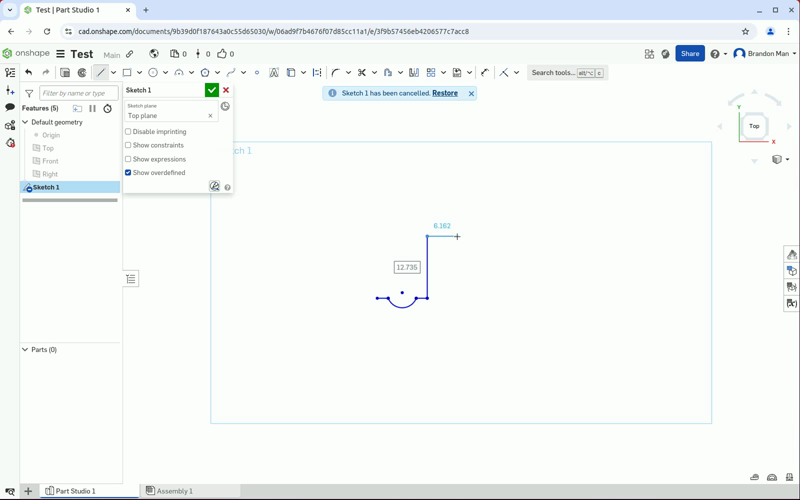
mouse_move(427, 198)
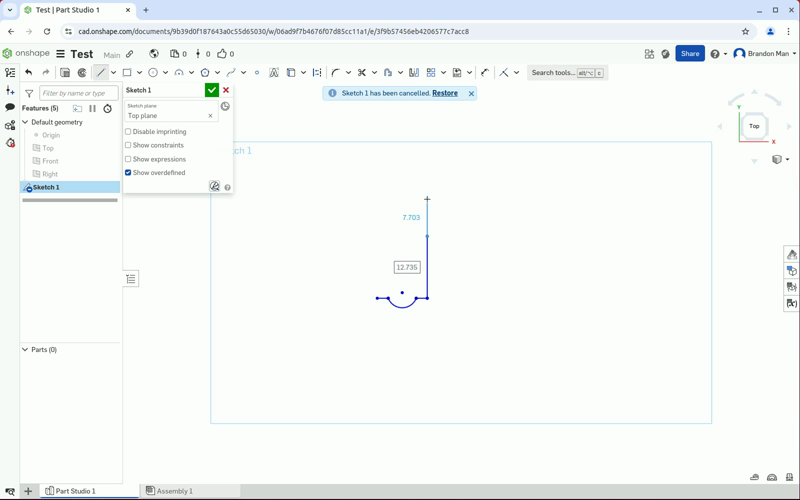
click(427, 198)
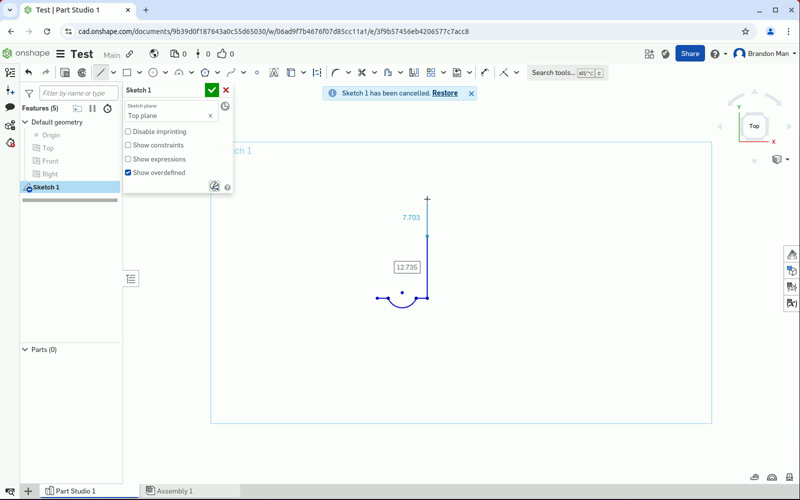
key_up(shift)
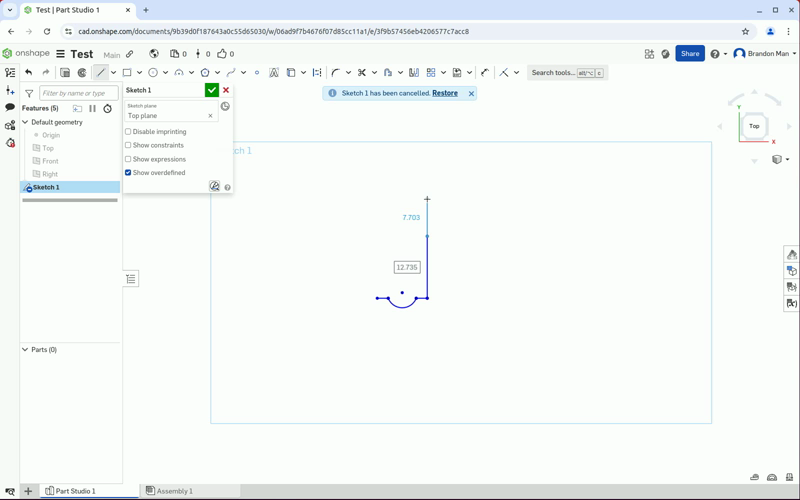
key_down(shift)
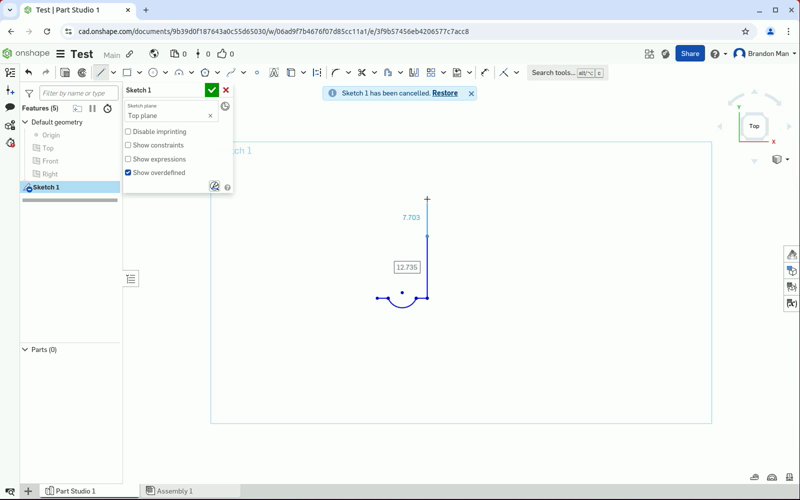
mouse_move(457, 198)
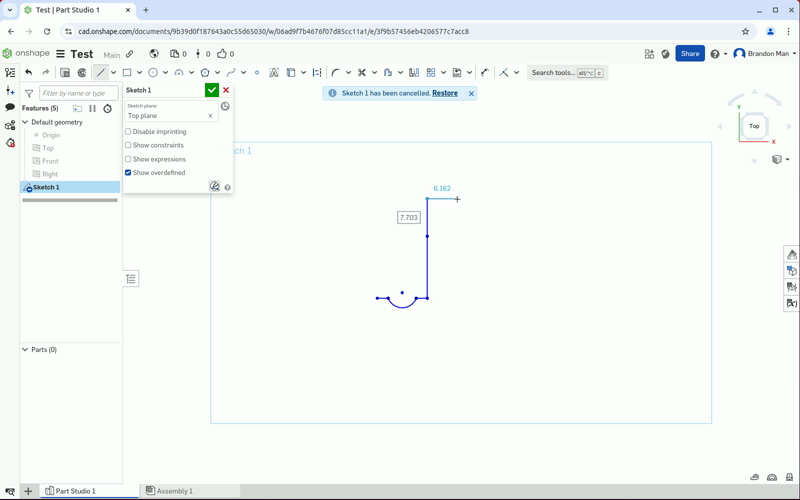
mouse_move(409, 198)
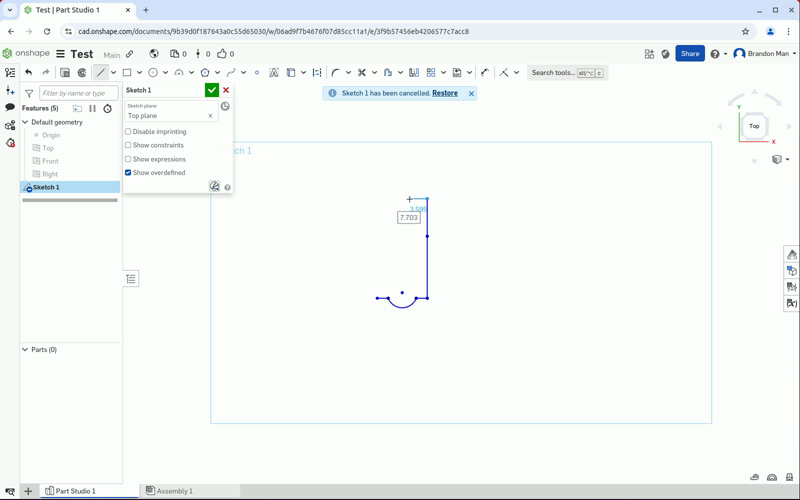
click(409, 198)
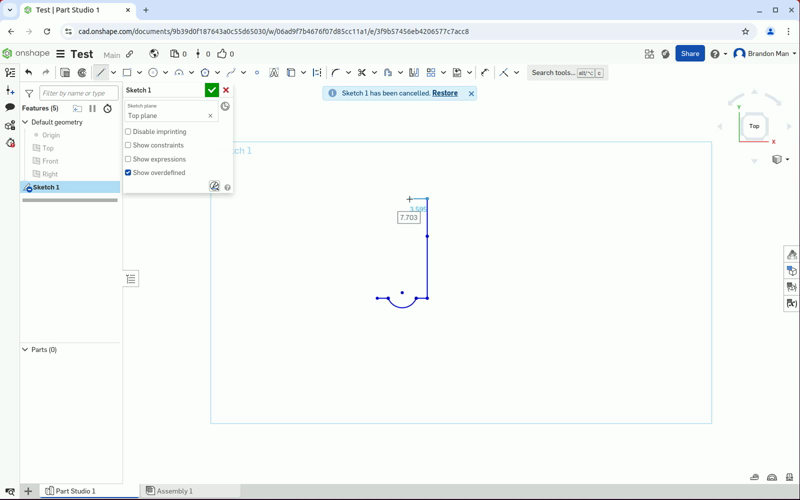
key_up(shift)
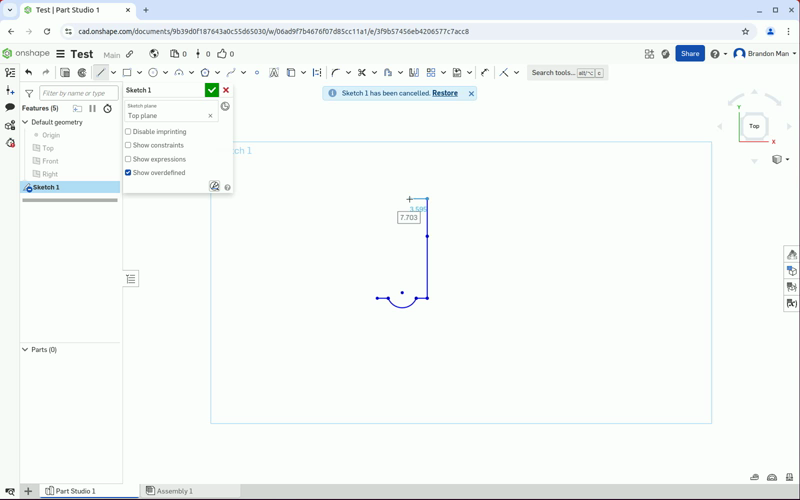
key_down(shift)
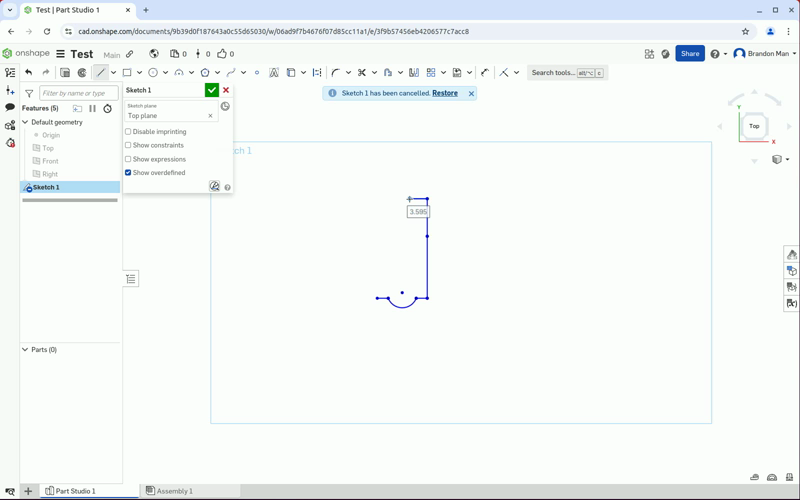
mouse_move(439, 198)
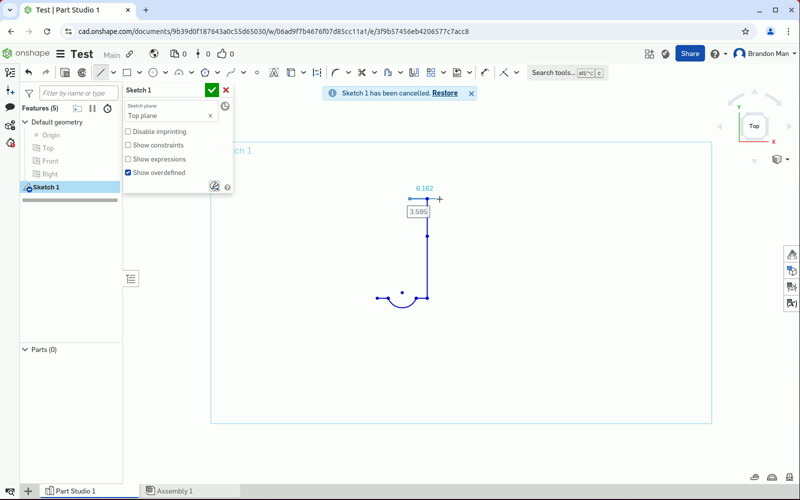
mouse_move(409, 170)
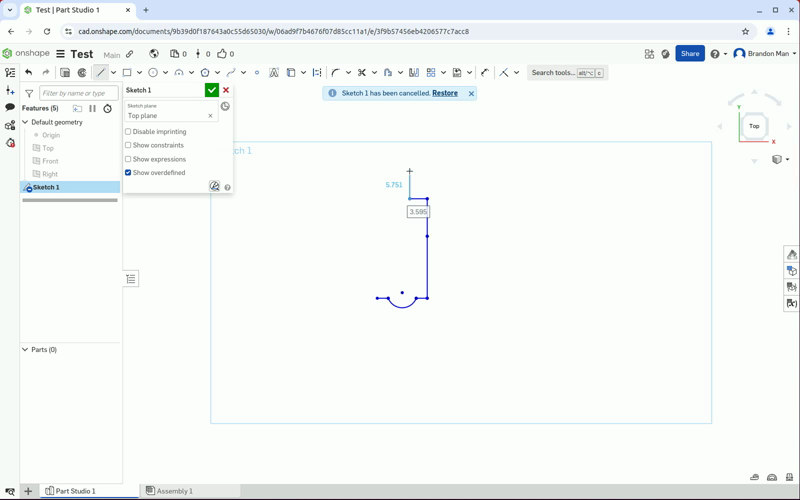
click(409, 170)
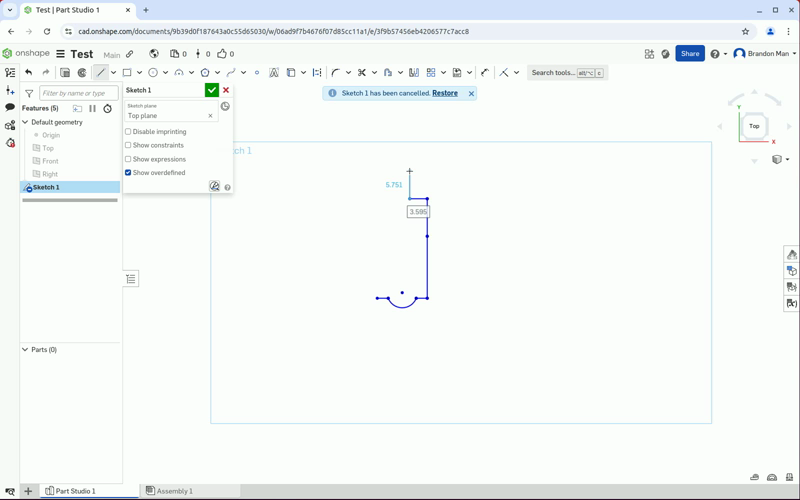
key_up(shift)
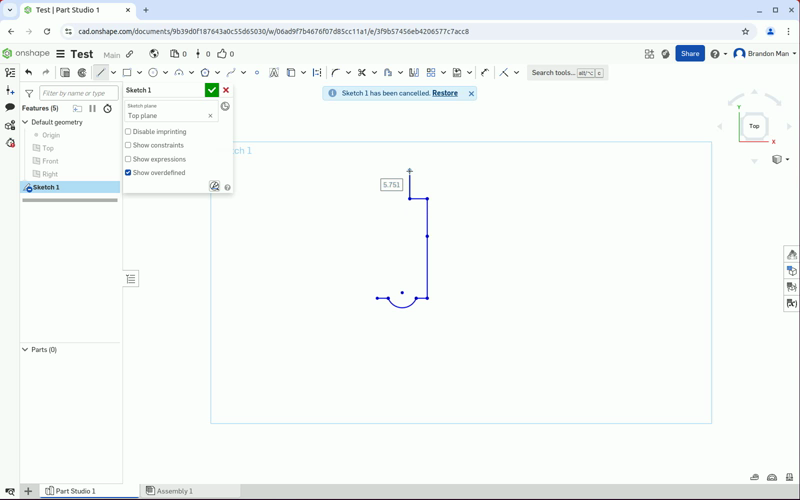
key_down(shift)
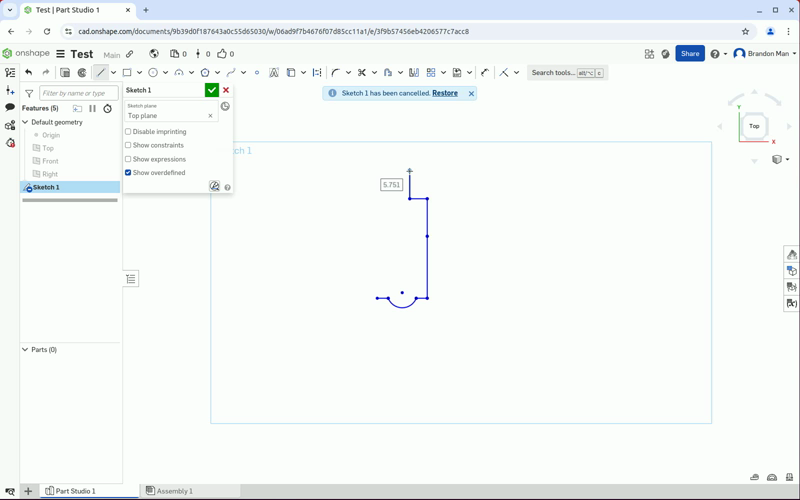
mouse_move(439, 170)
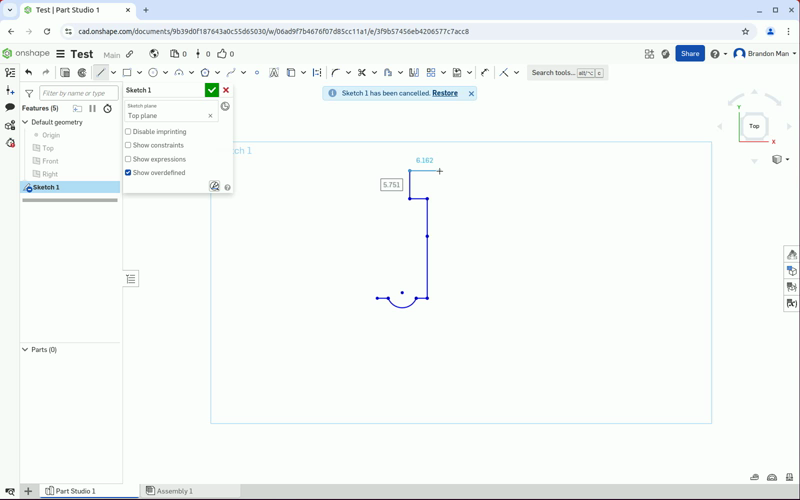
mouse_move(393, 170)
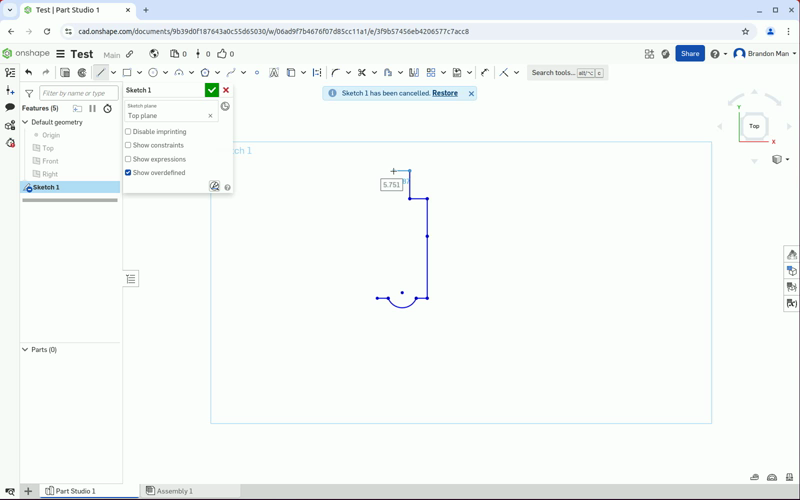
click(393, 170)
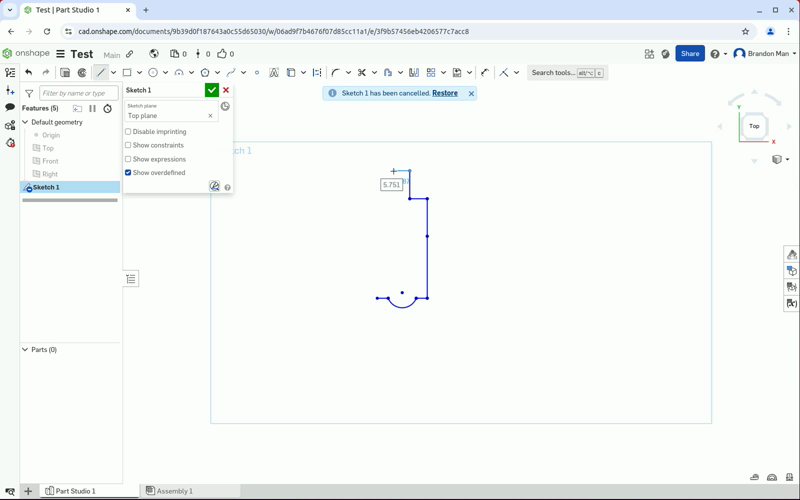
key_up(shift)
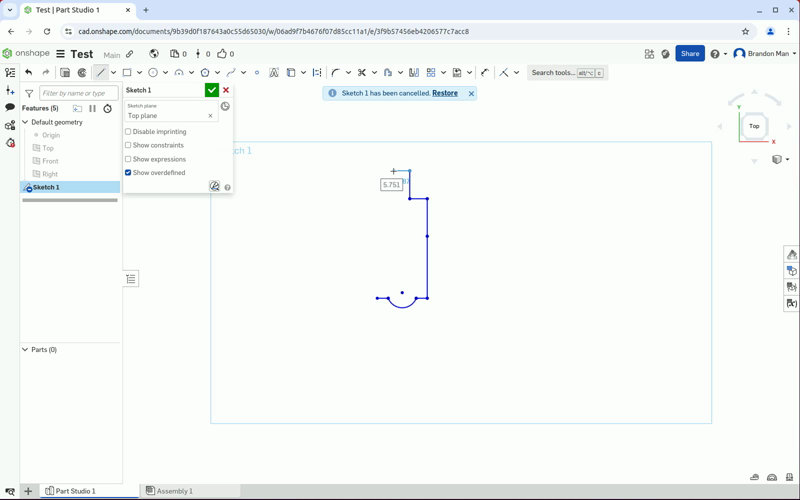
key_down(shift)
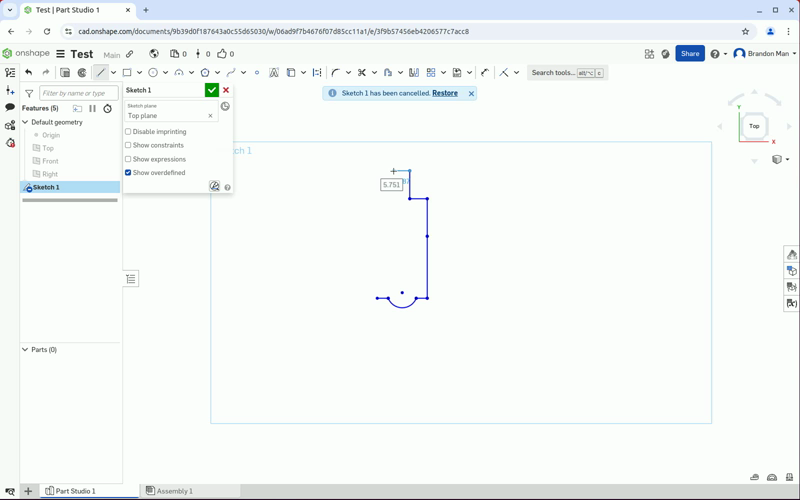
mouse_move(423, 170)
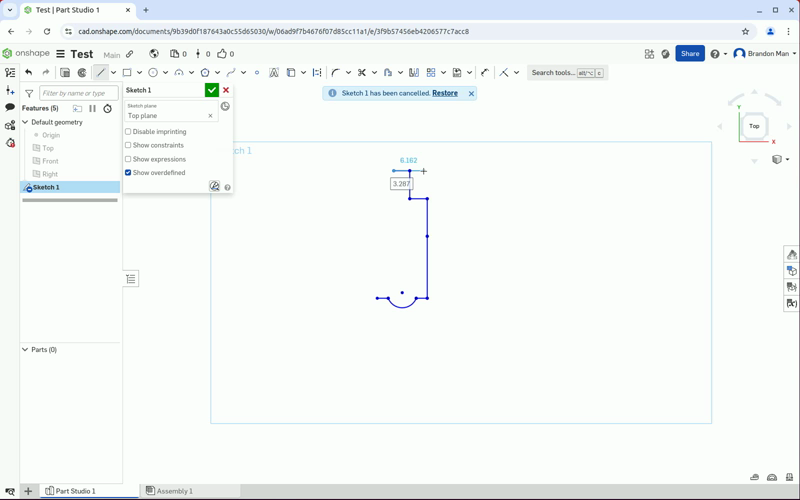
mouse_move(393, 198)
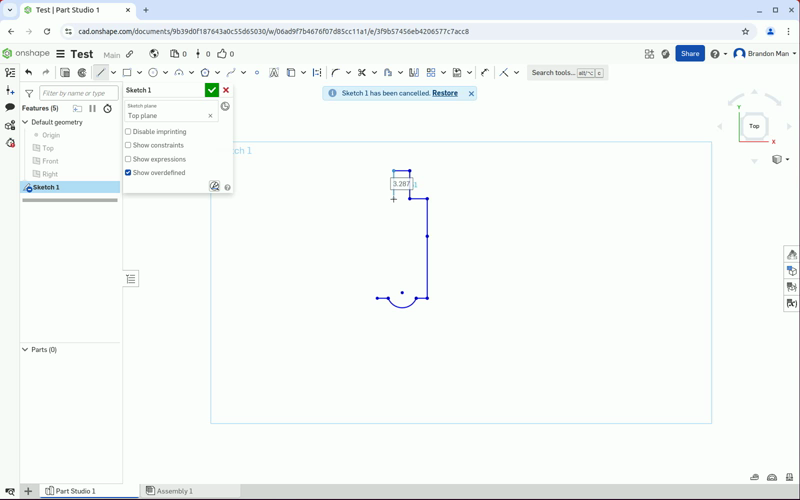
click(393, 198)
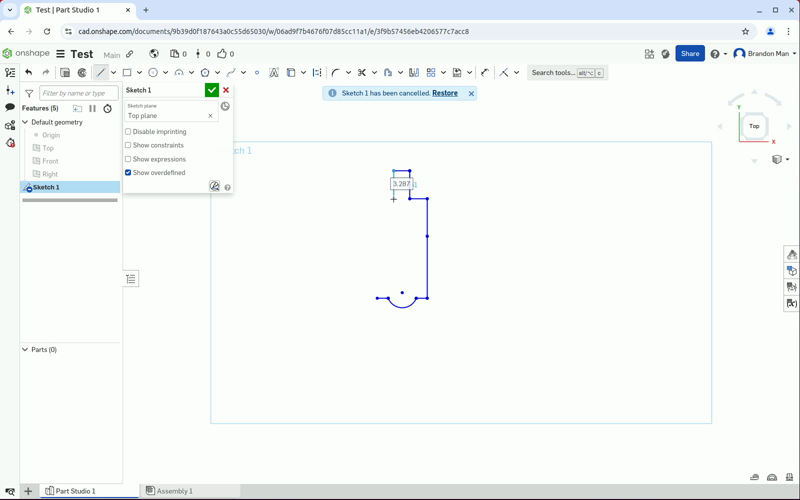
key_up(shift)
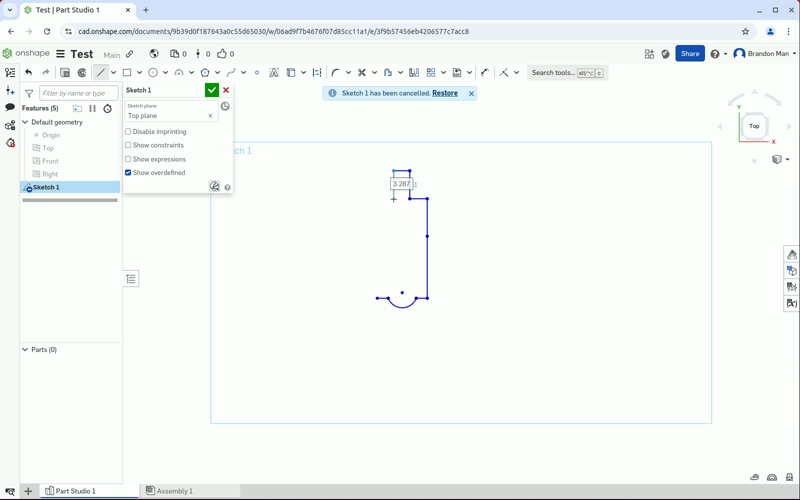
key_down(shift)
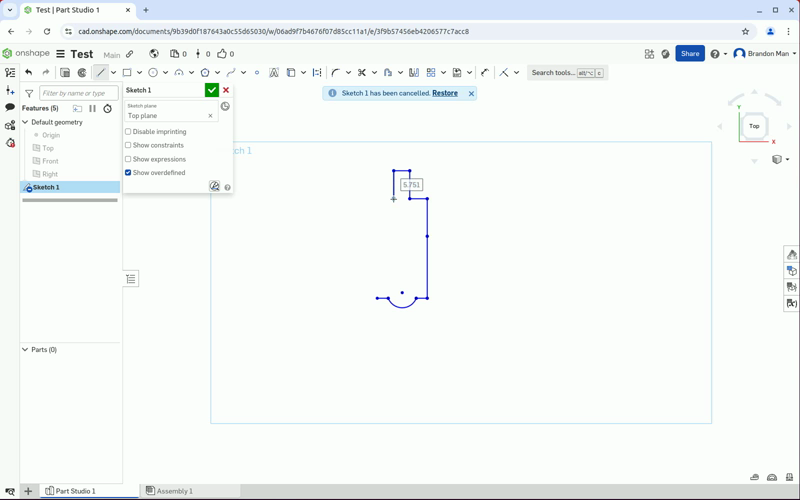
mouse_move(423, 198)
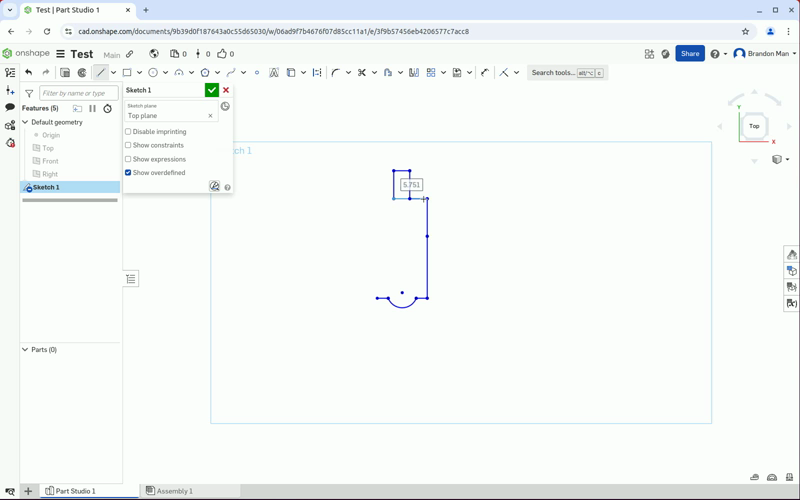
mouse_move(377, 198)
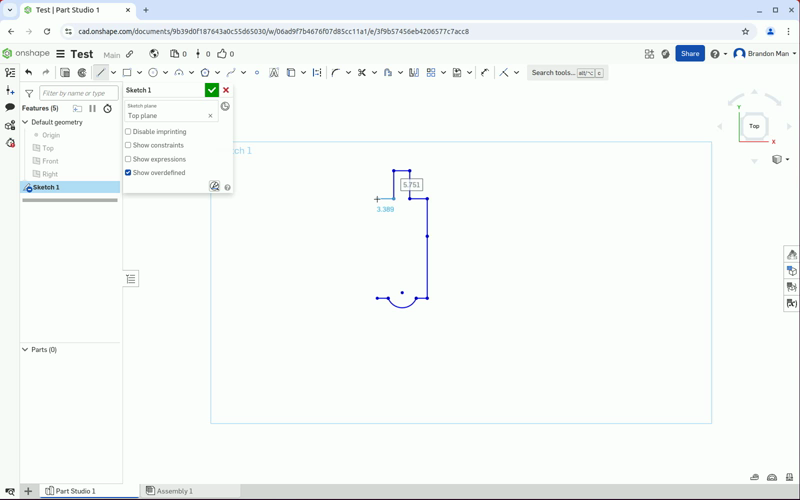
click(377, 198)
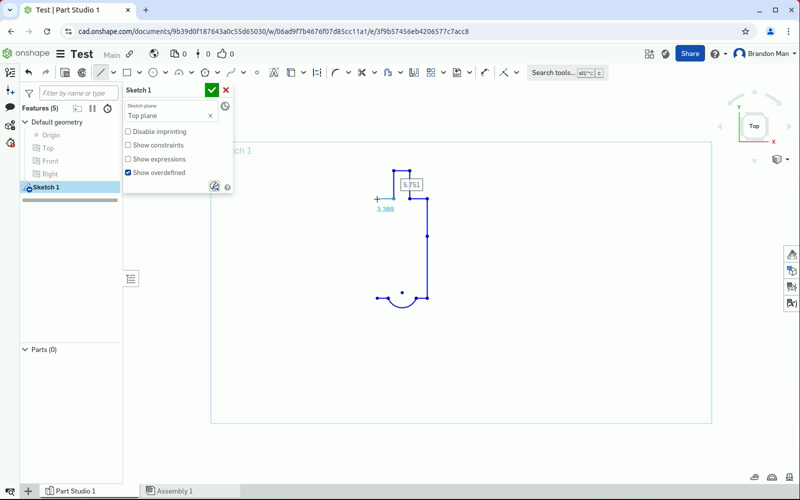
key_up(shift)
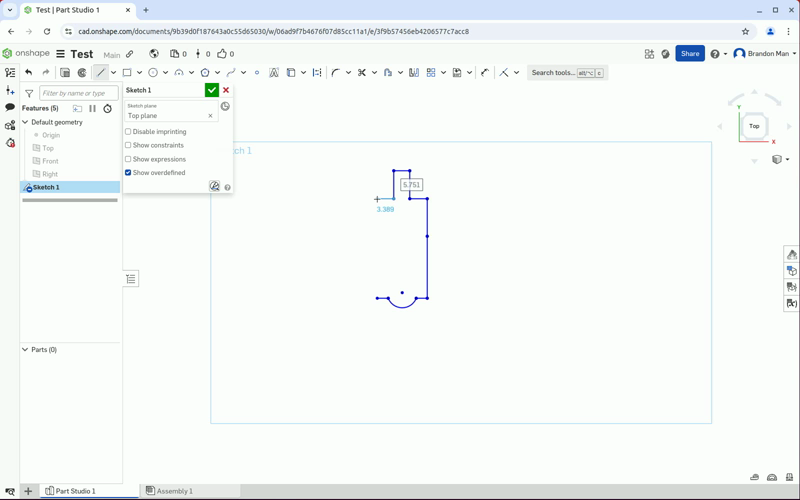
key_down(shift)
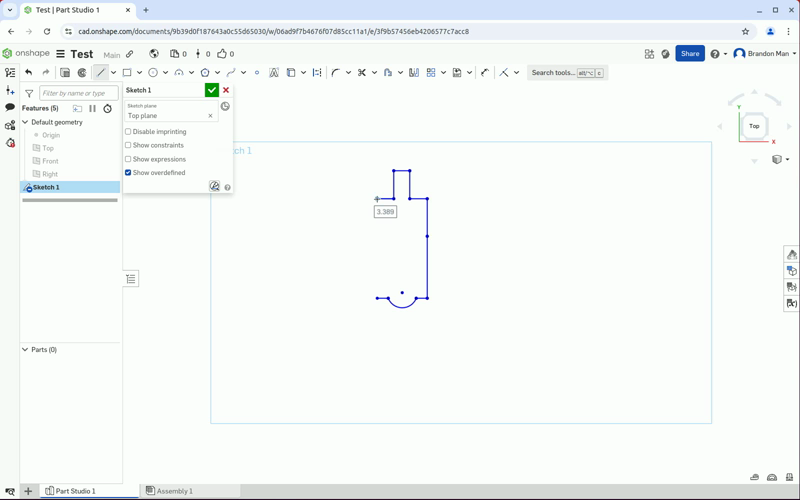
mouse_move(407, 198)
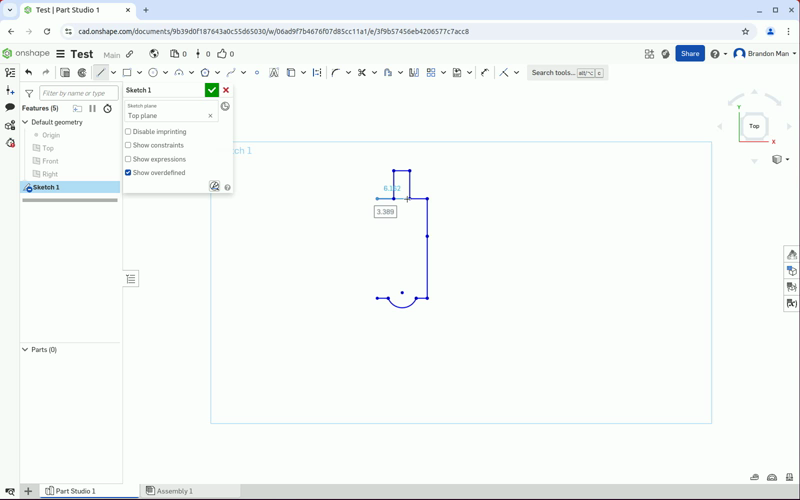
mouse_move(377, 236)
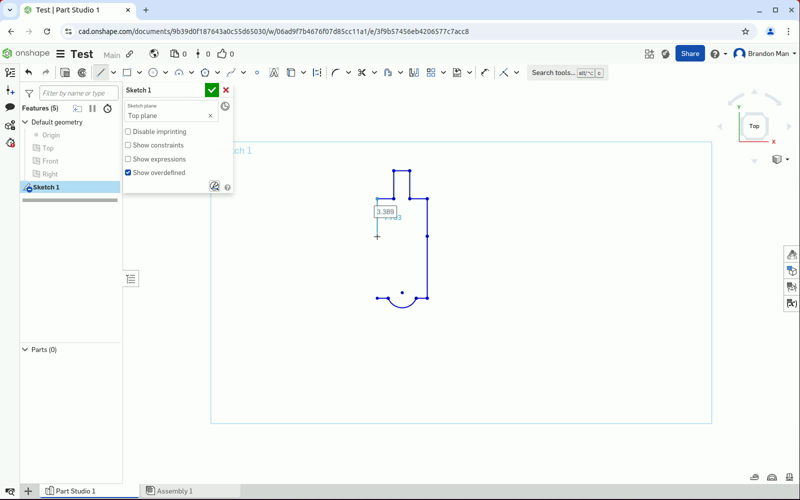
click(377, 236)
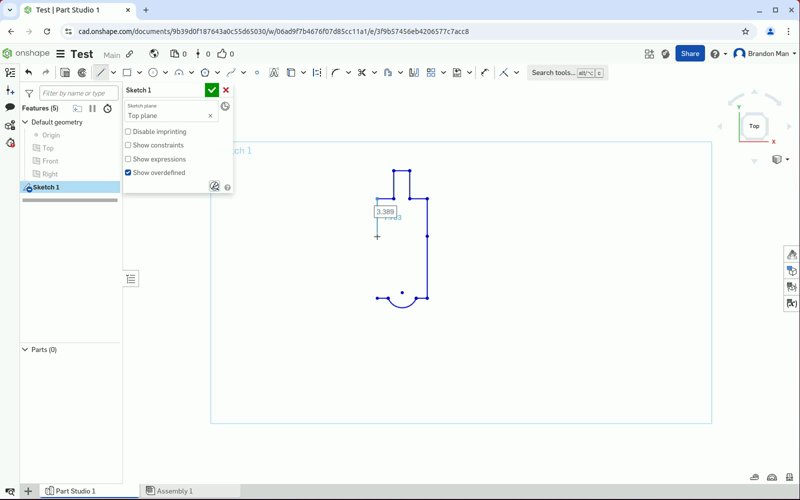
key_up(shift)
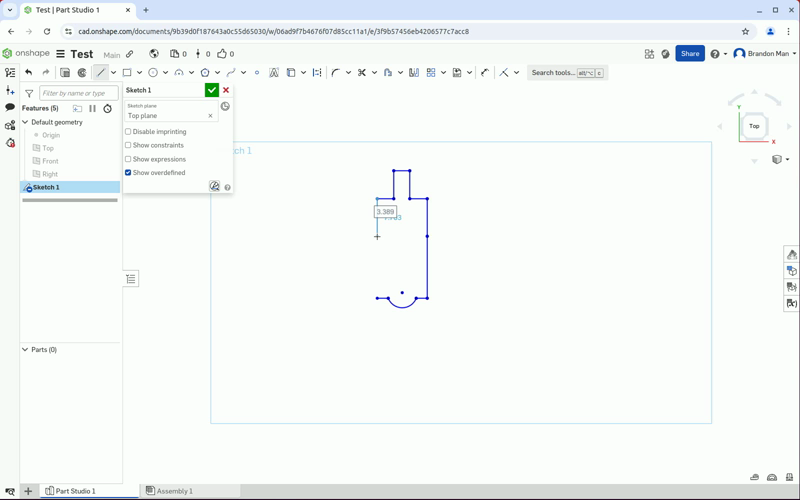
key_down(shift)
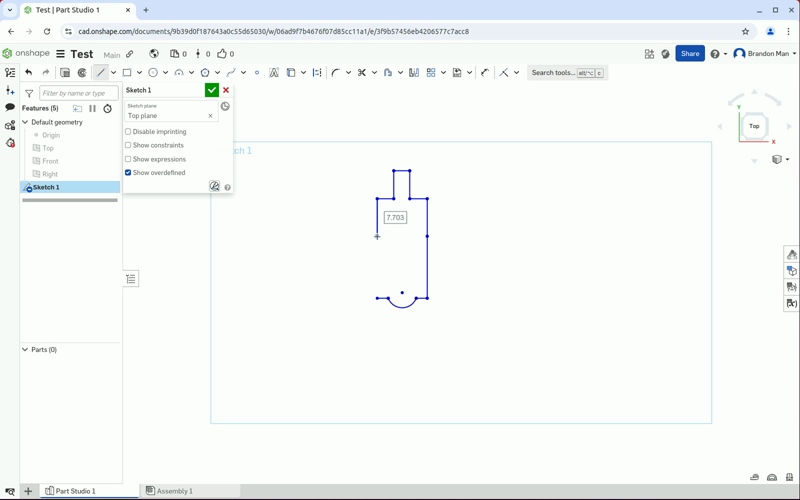
mouse_move(377, 298)
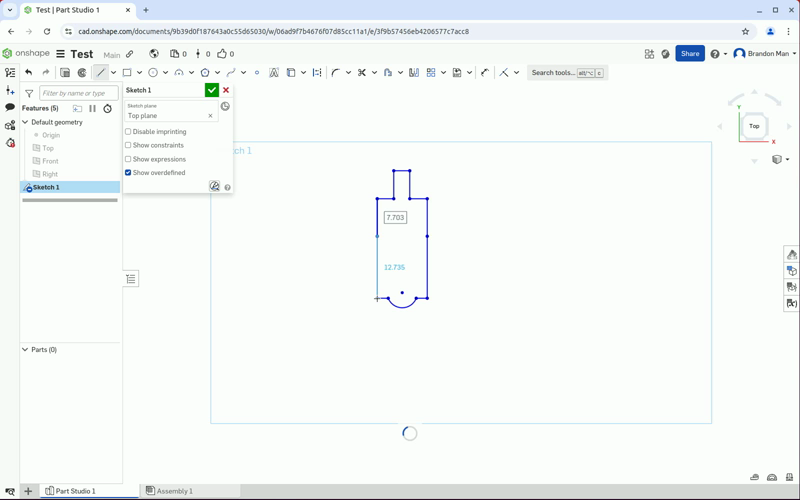
key_up(shift)
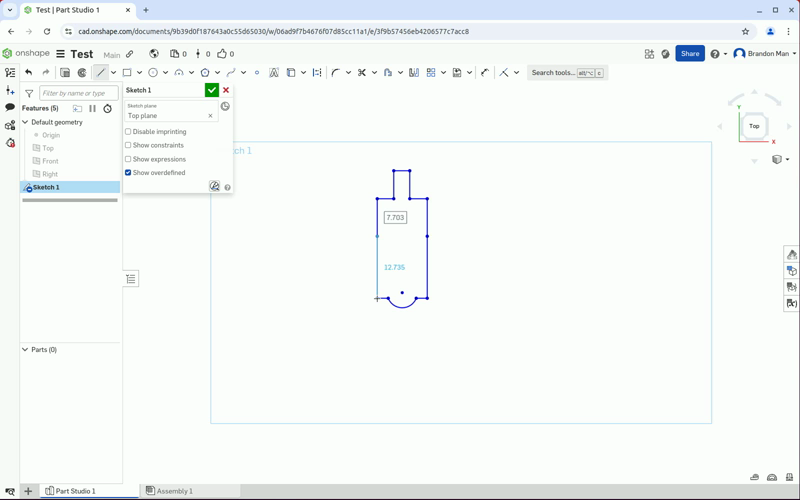
click(377, 298)
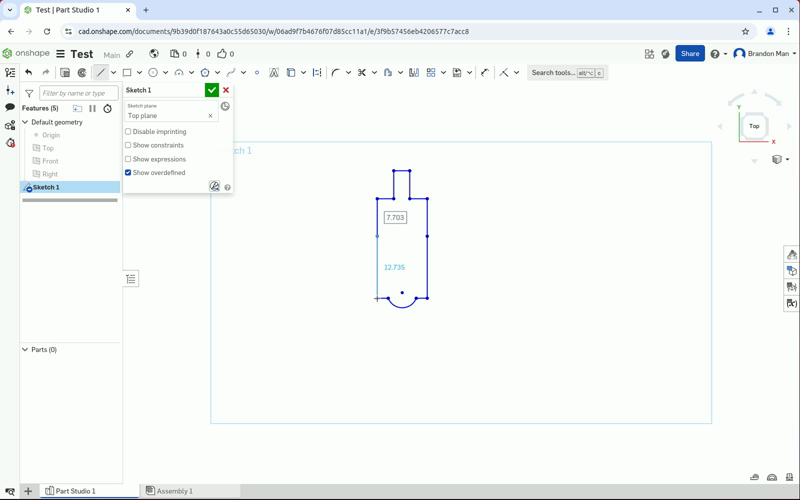
key(esc)
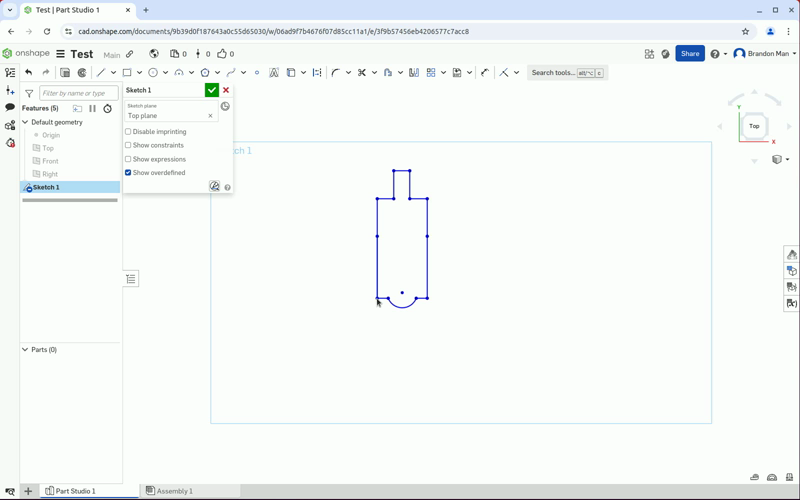
mouse_move(387, 289)
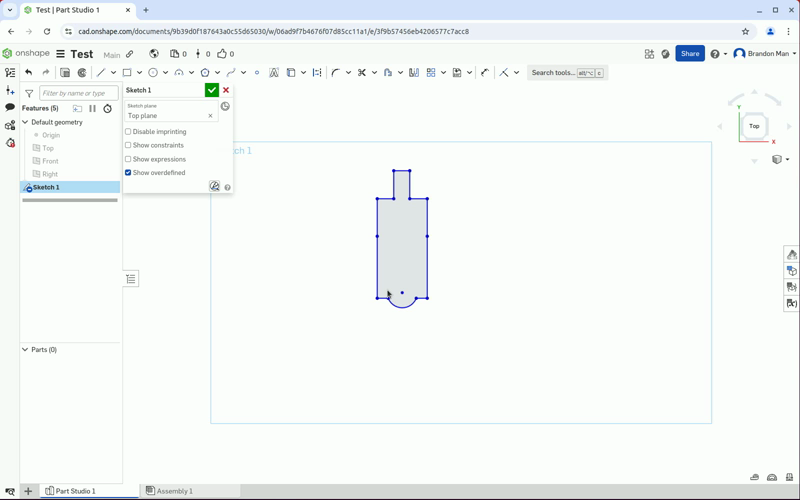
click(387, 289)
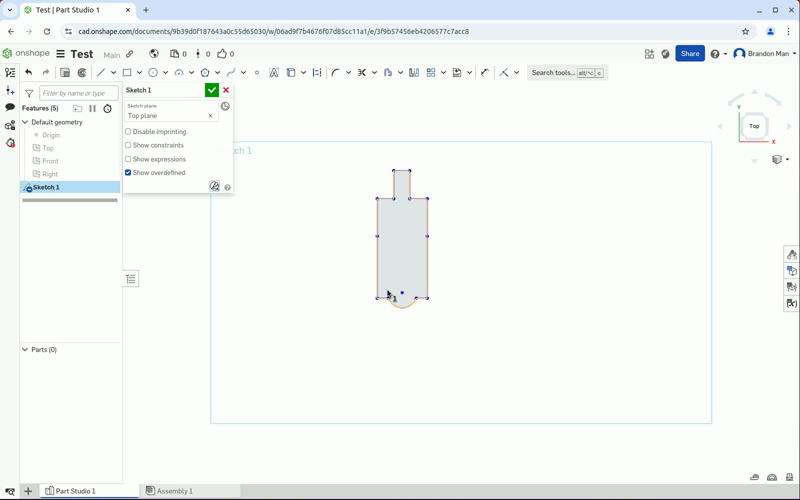
mouse_move(73, 352)
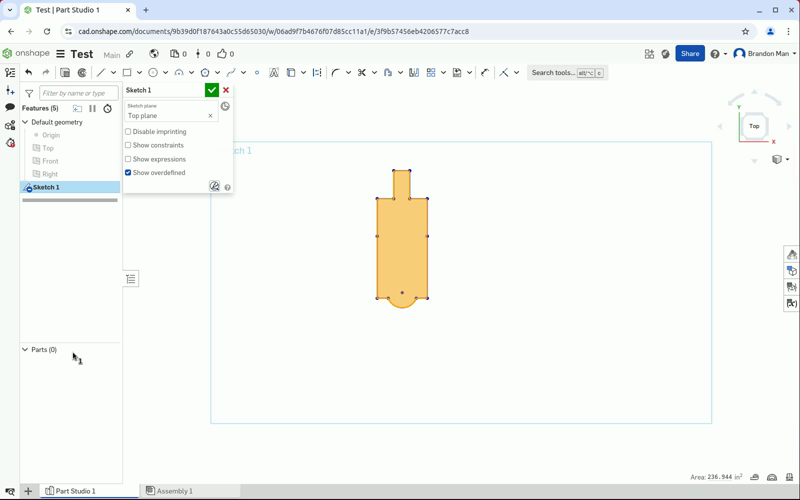
key(shift+y)
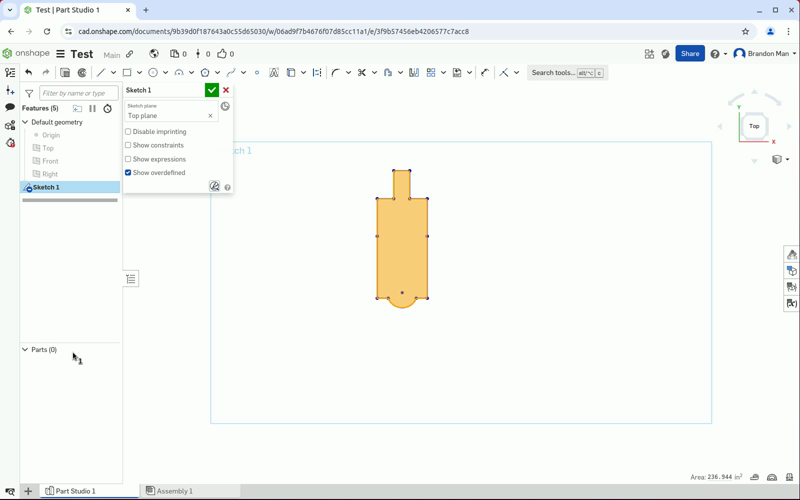
key(shift+e)
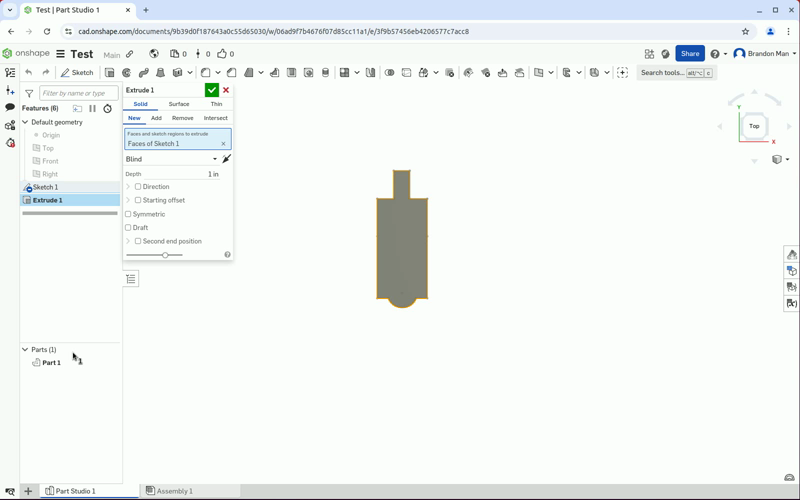
mouse_move(143, 106)
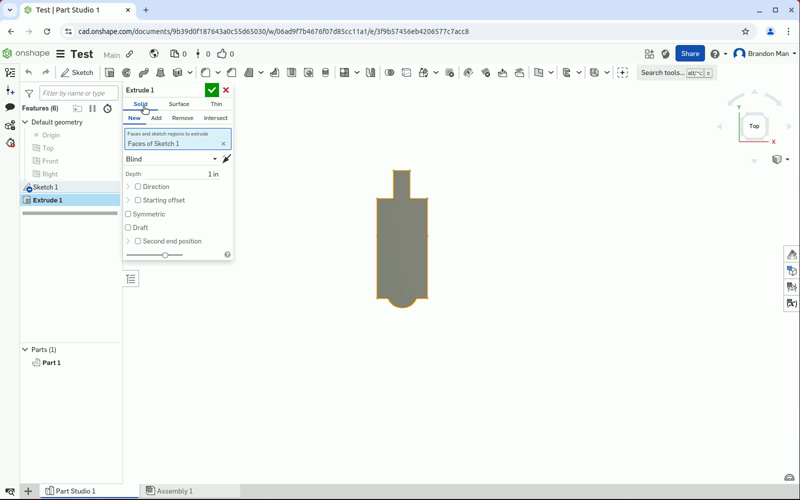
click(143, 106)
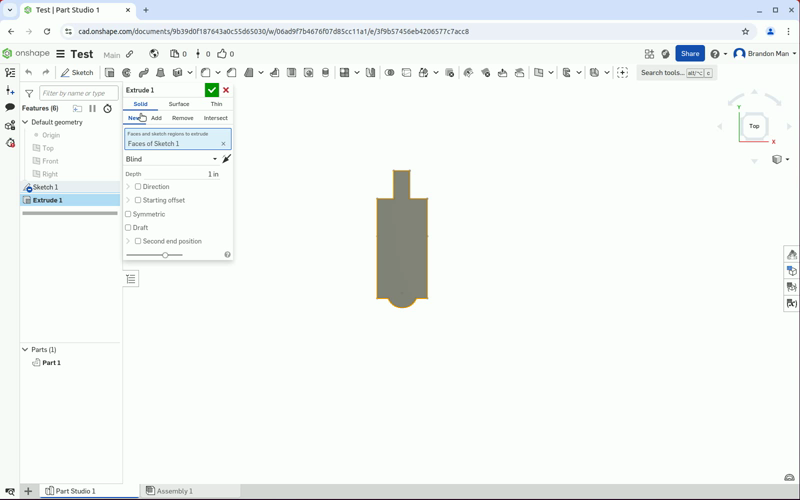
mouse_move(137, 120)
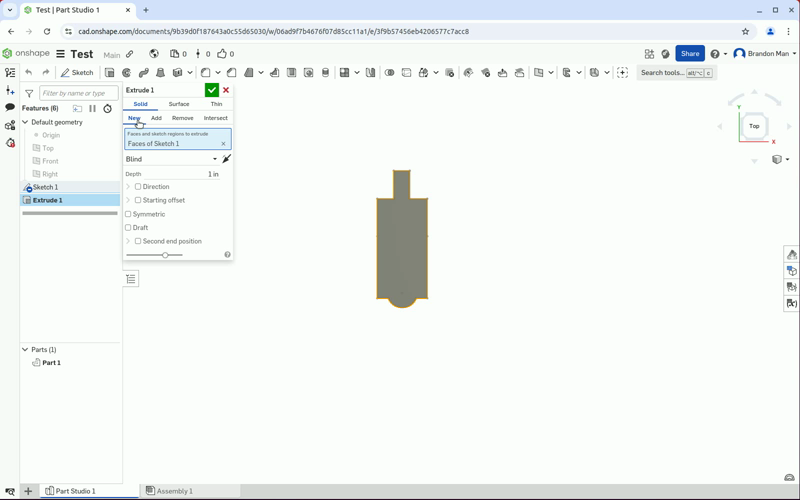
click(137, 120)
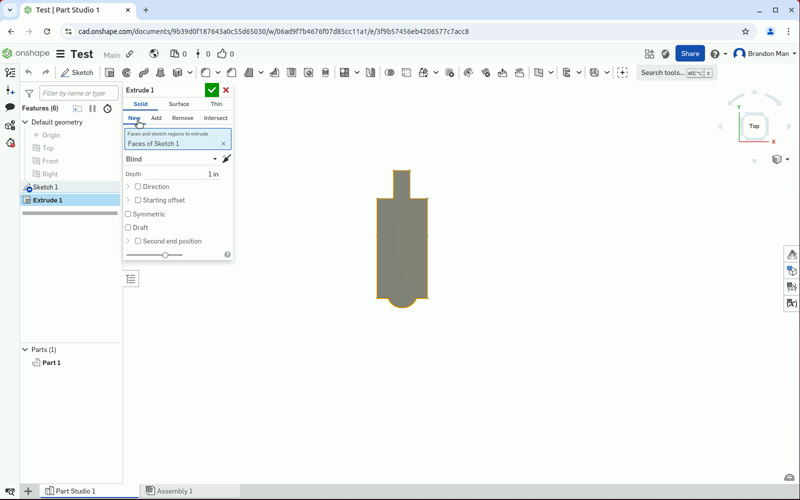
key(tab, 4)
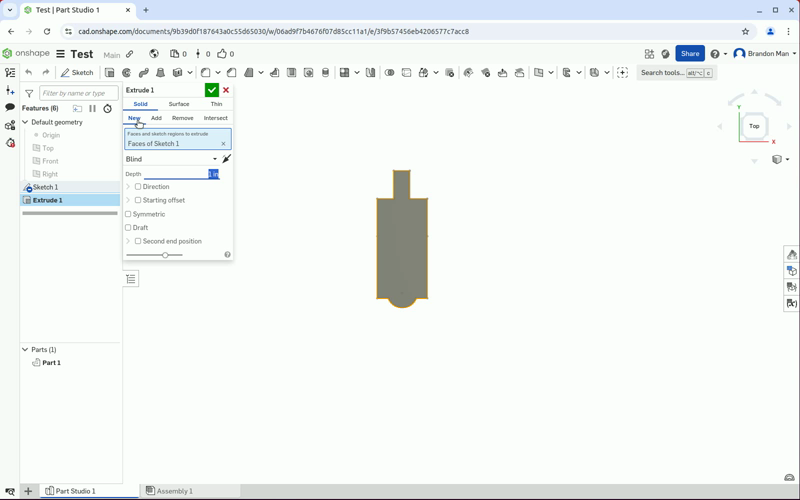
text(16.368)
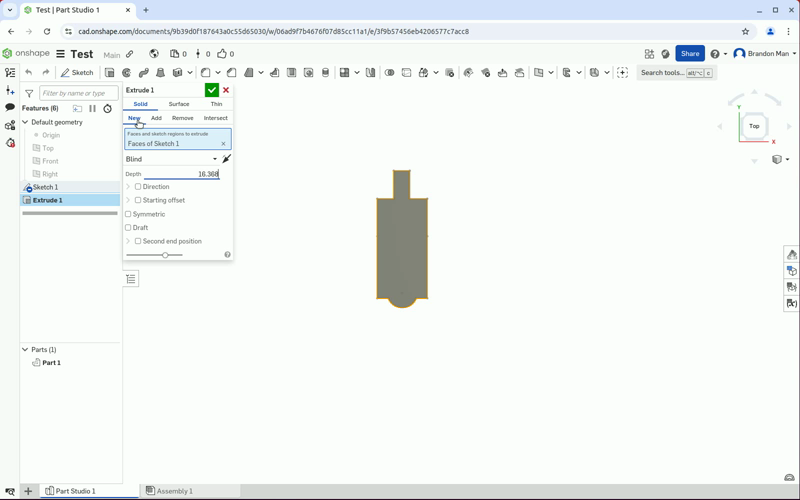
key(enter)
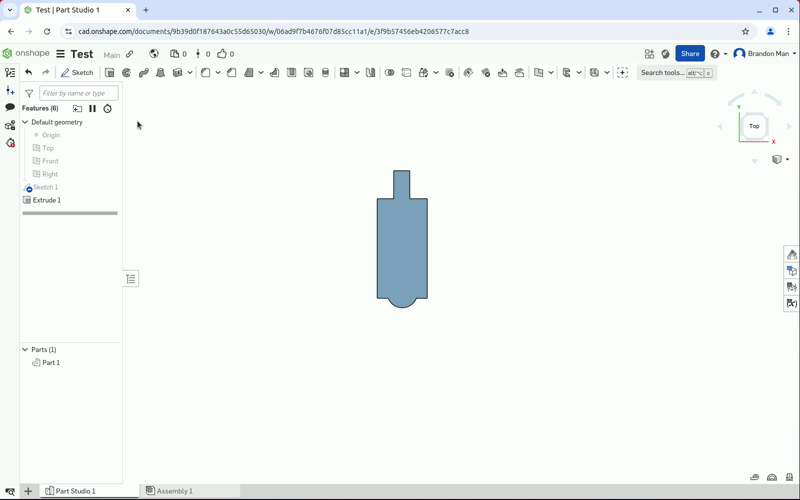
key(shift+h)
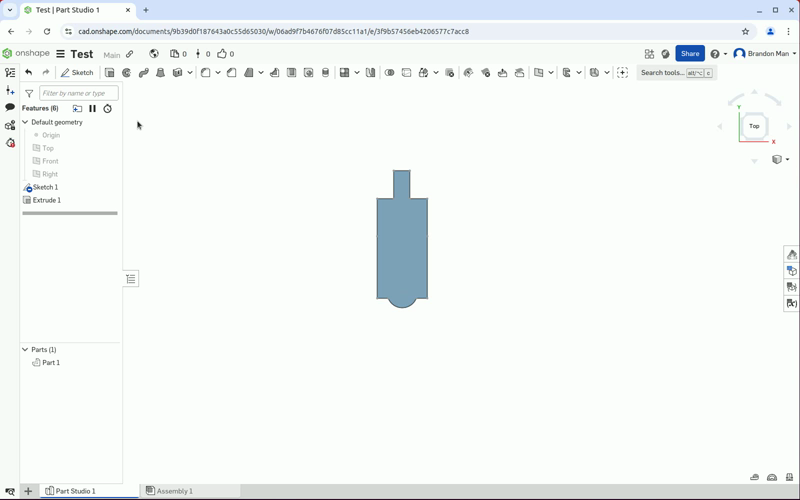
key(shift+h)
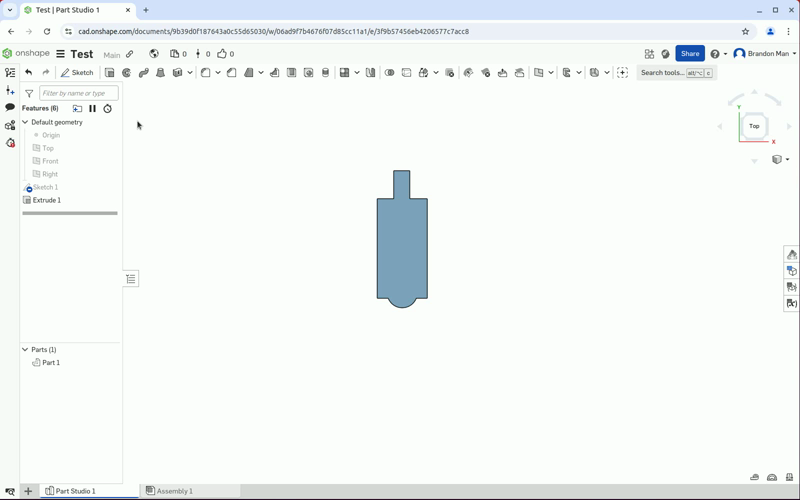
mouse_move(73, 189)
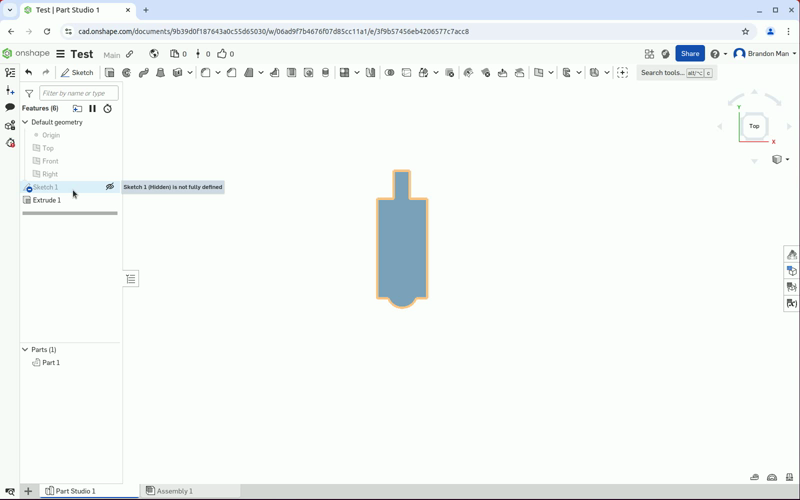
click(73, 189)
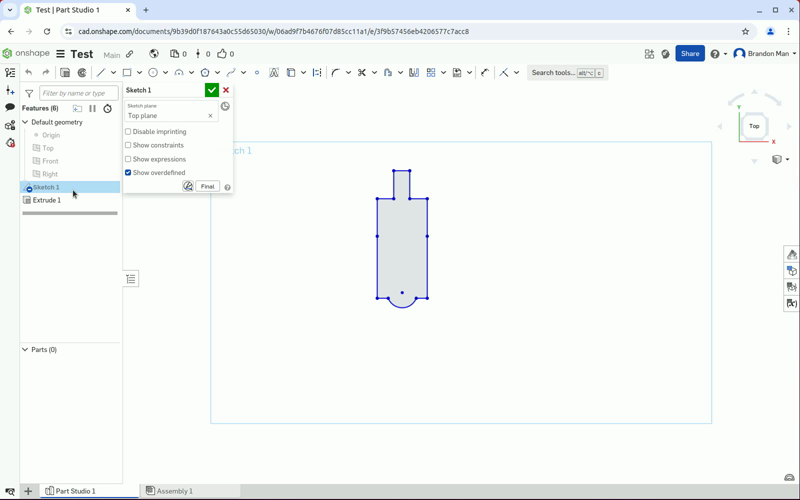
mouse_move(229, 92)
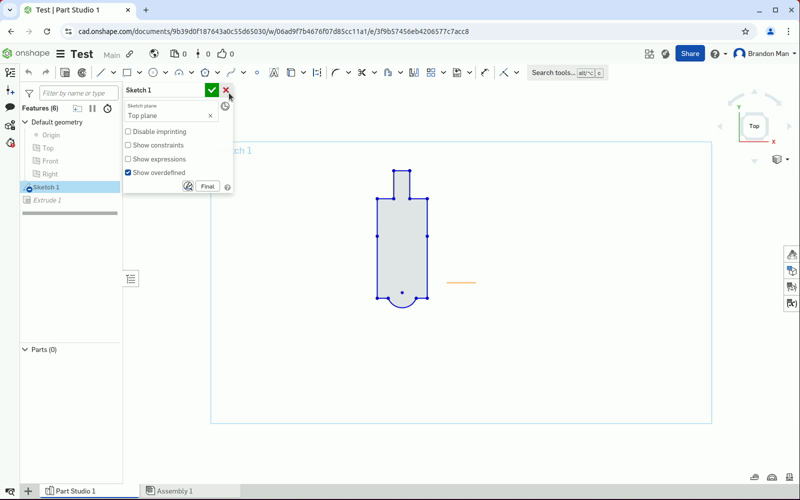
click(229, 92)
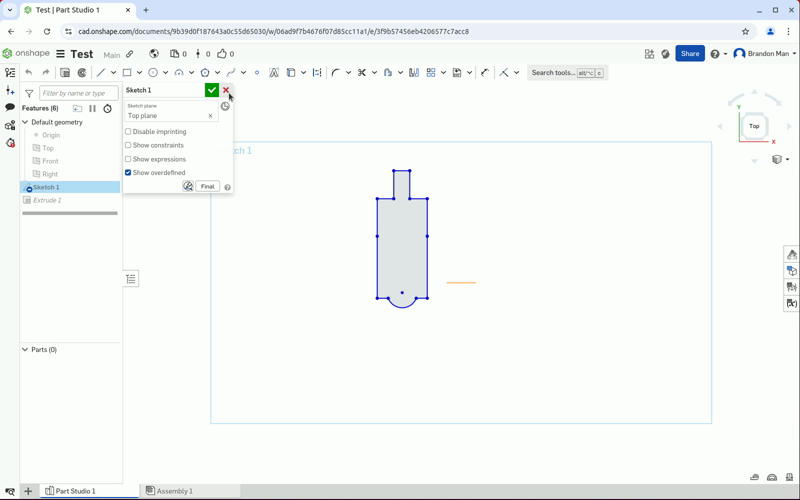
key(shift+s)
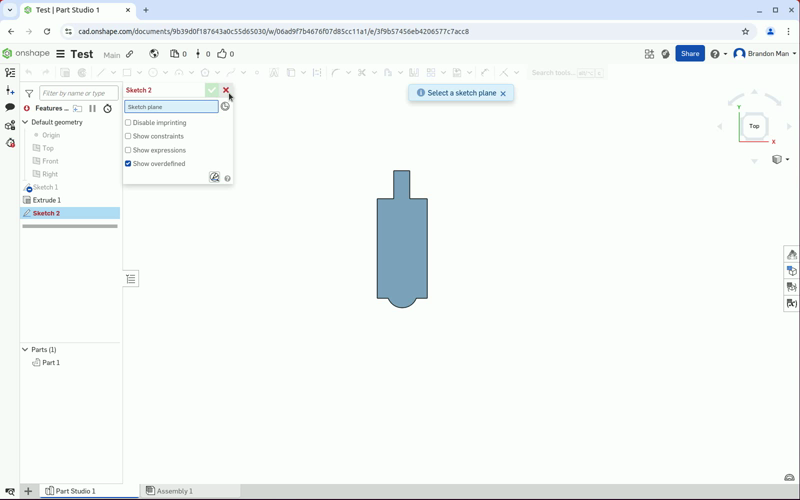
mouse_move(73, 150)
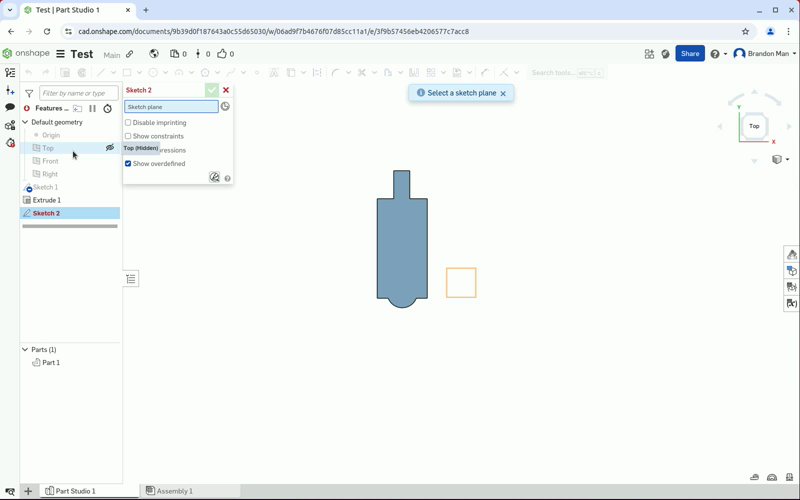
click(73, 150)
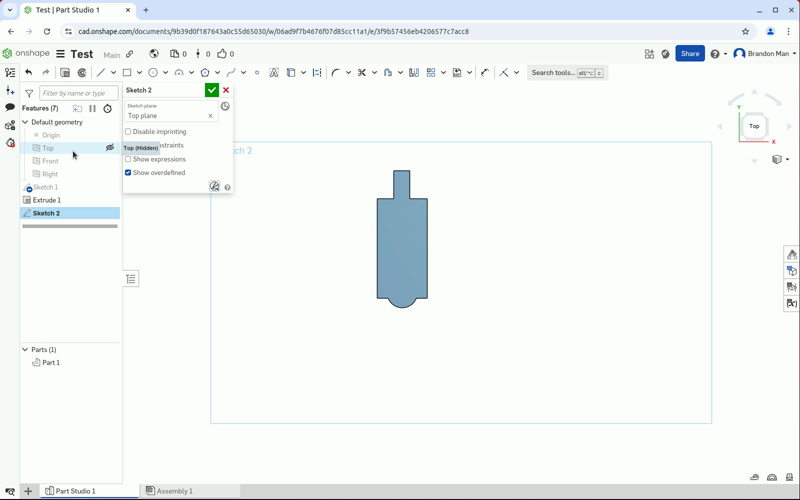
mouse_move(73, 352)
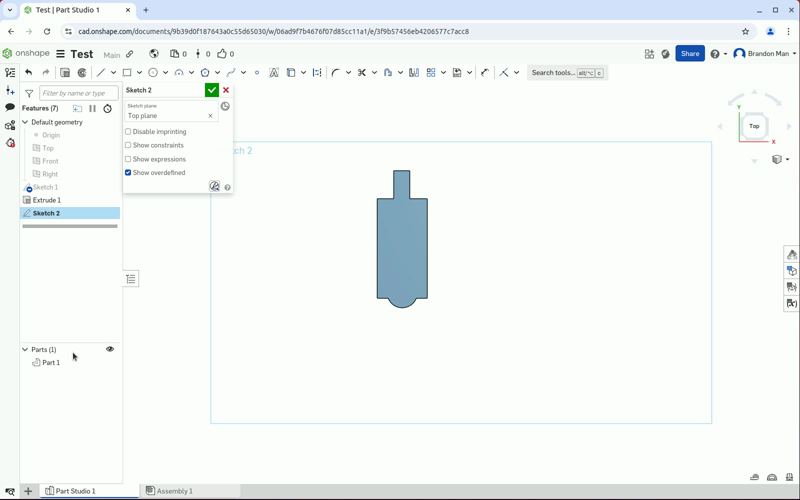
key(y)
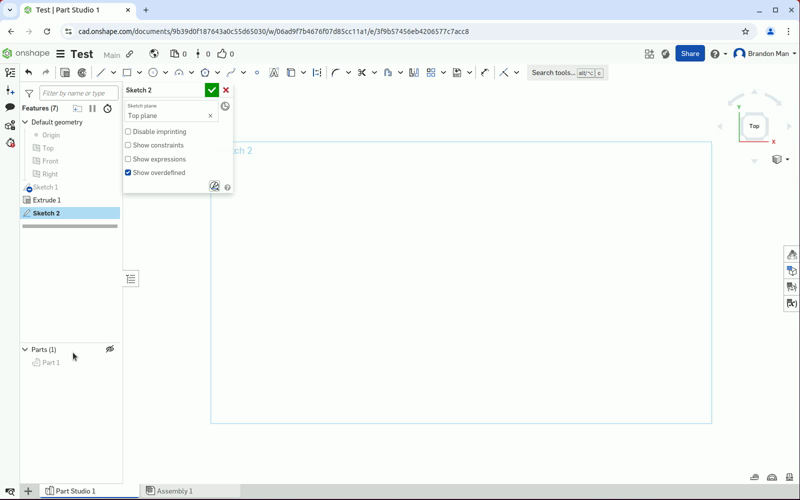
key(l)
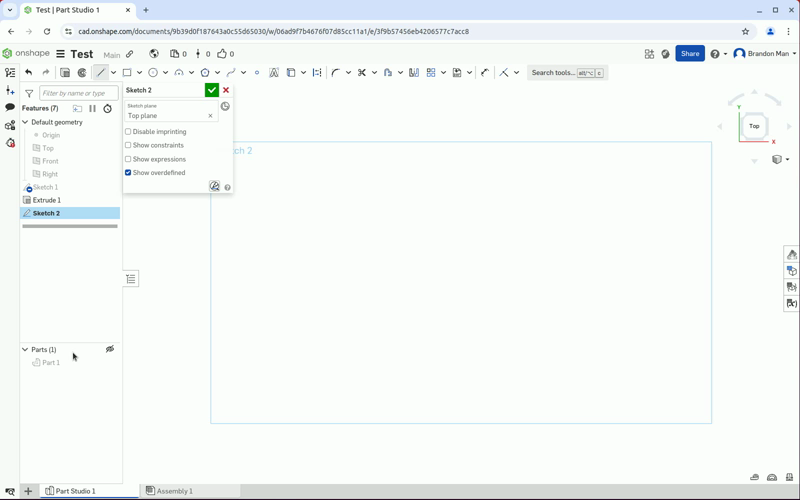
key_down(shift)
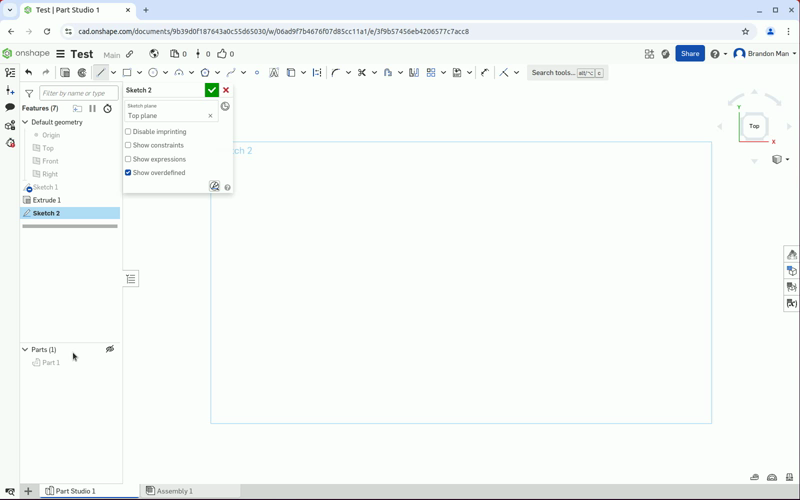
mouse_move(363, 312)
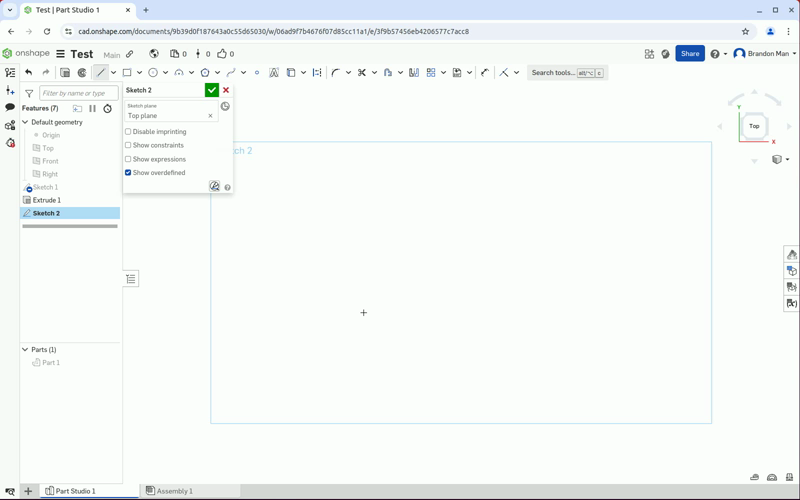
click(363, 312)
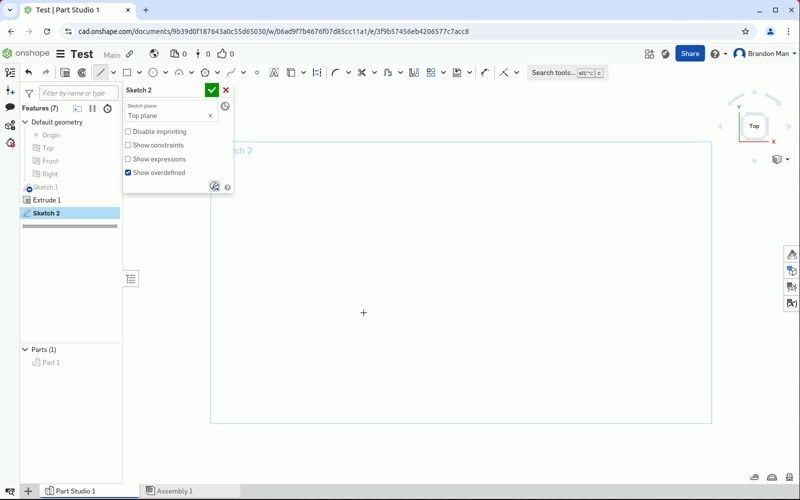
key_up(shift)
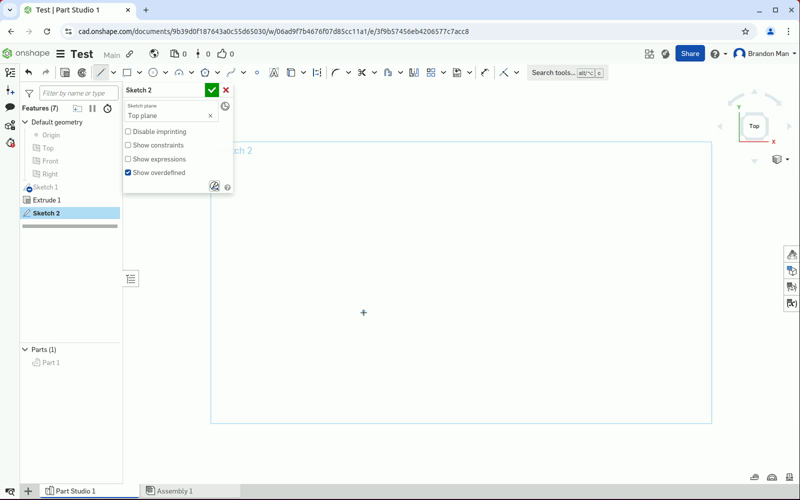
key_down(shift)
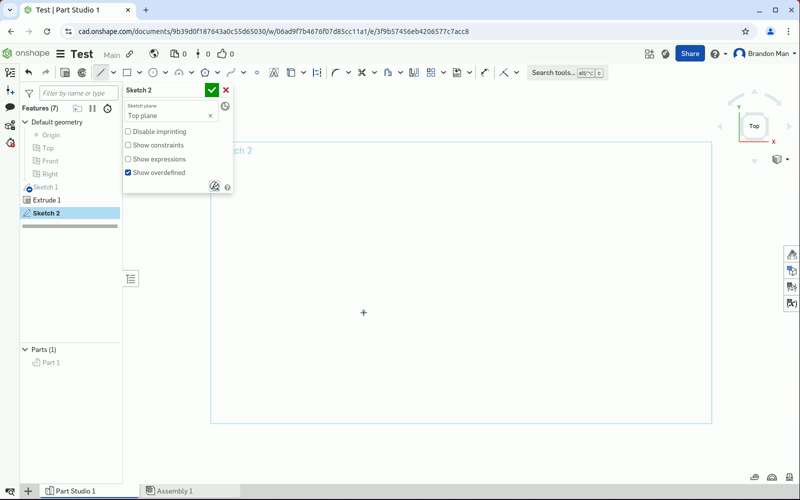
mouse_move(440, 312)
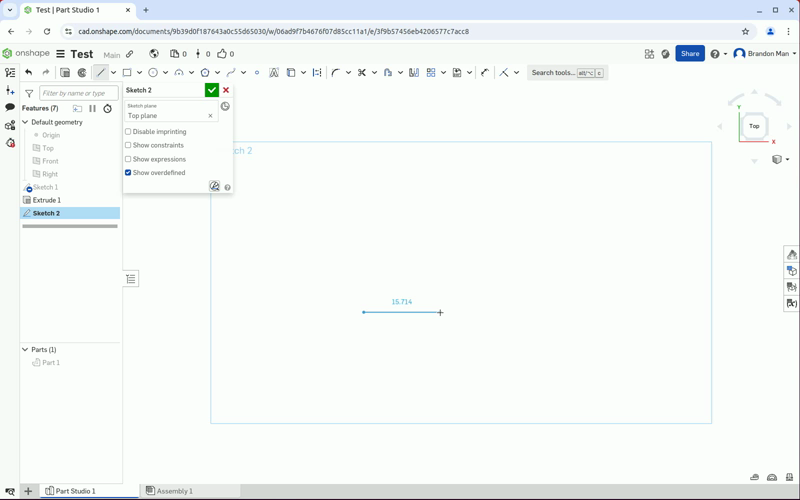
click(440, 312)
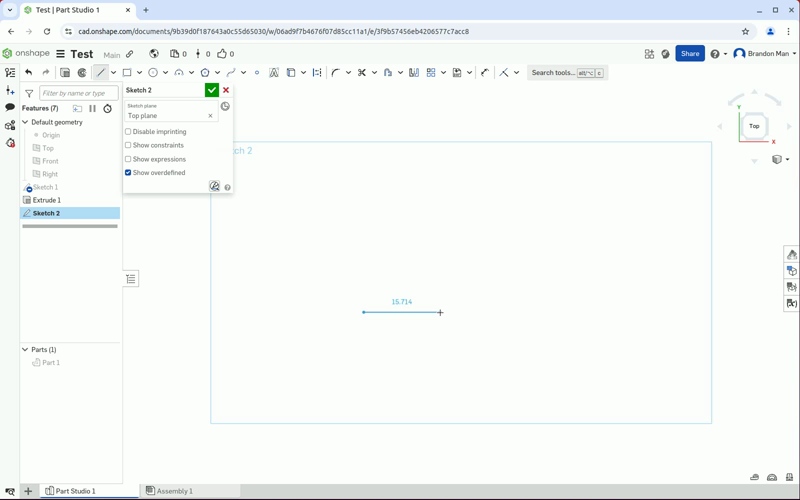
key_up(shift)
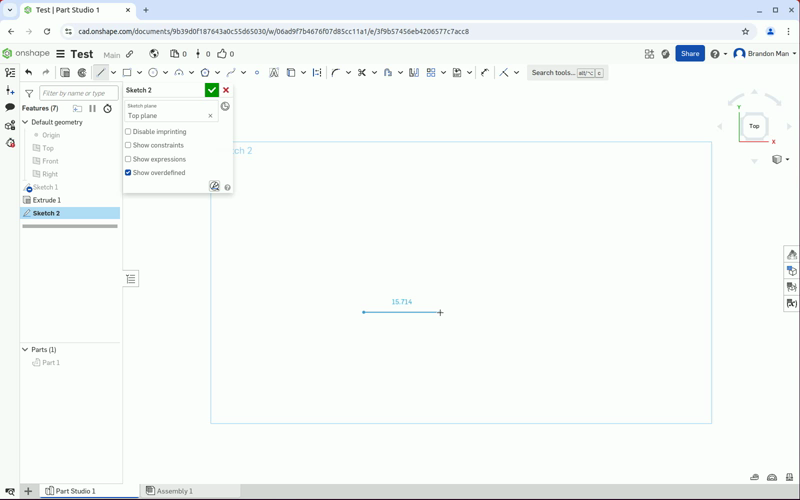
key_down(shift)
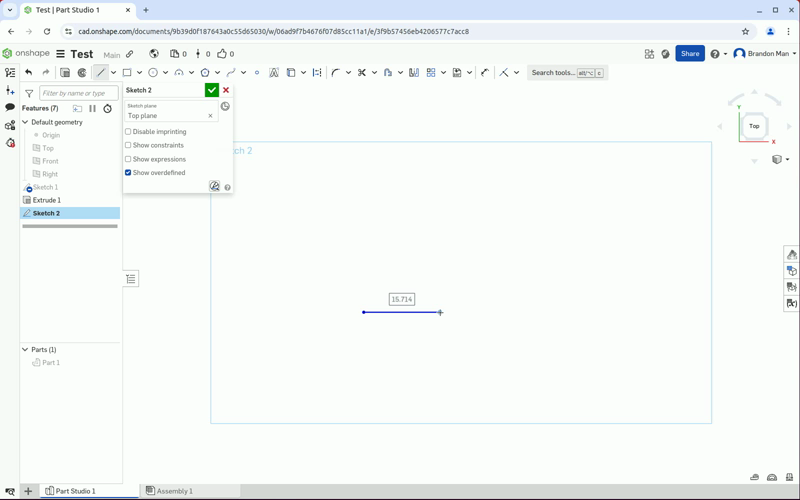
mouse_move(440, 235)
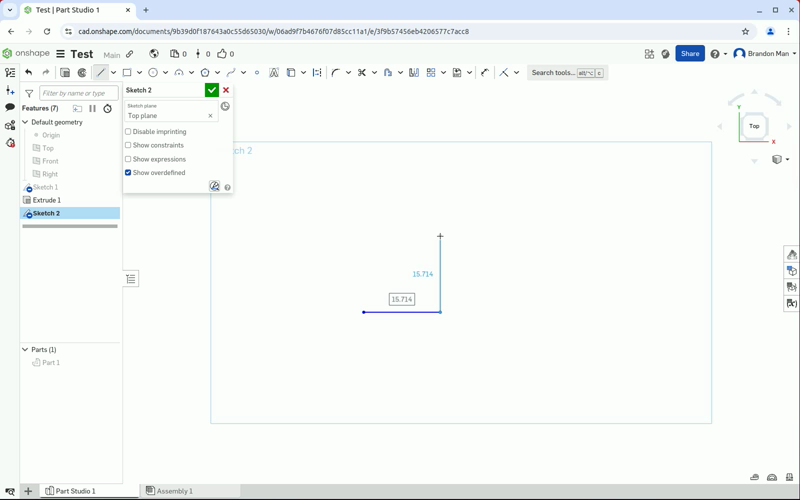
click(440, 235)
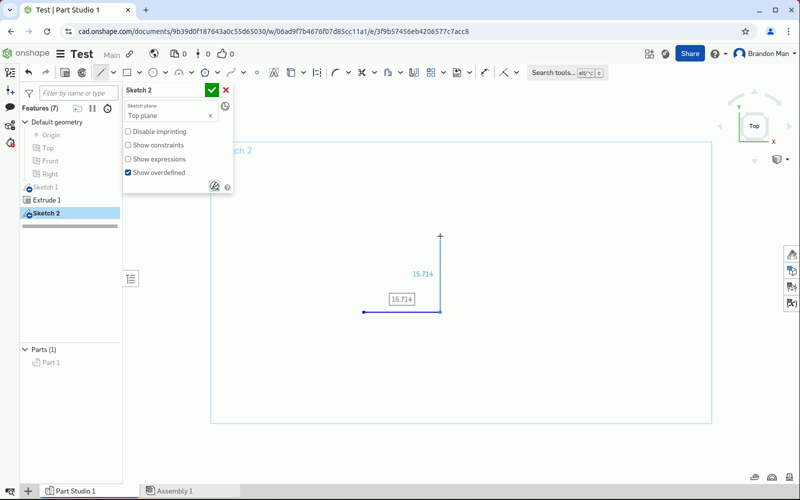
key_up(shift)
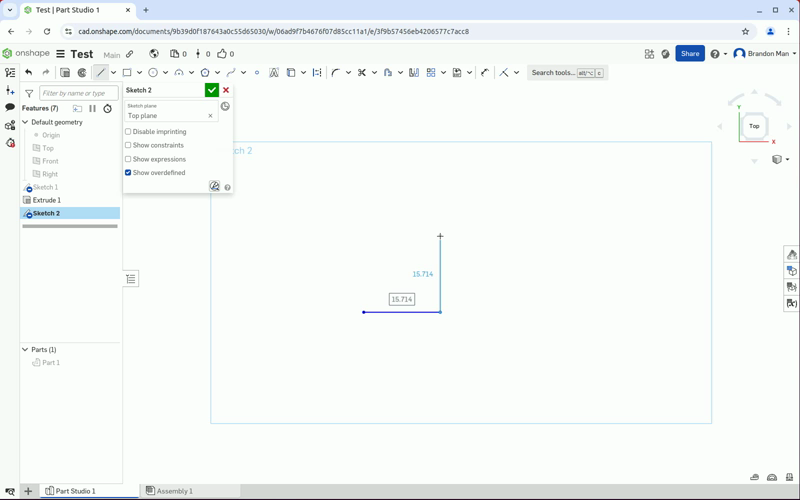
key_down(shift)
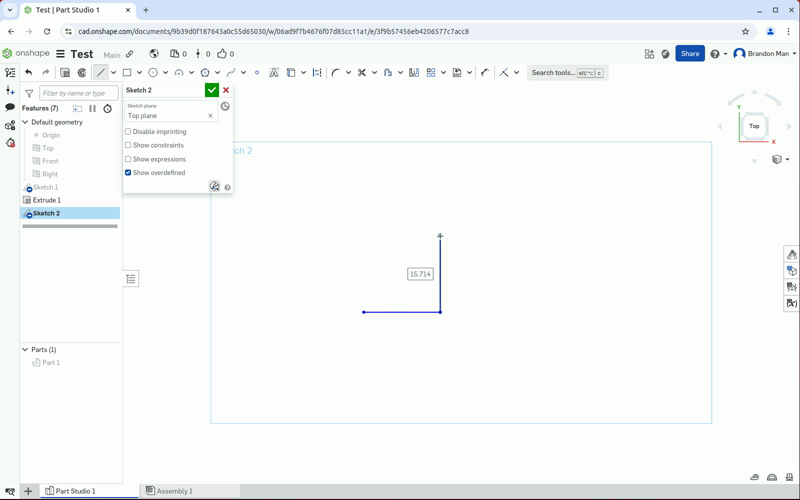
mouse_move(470, 235)
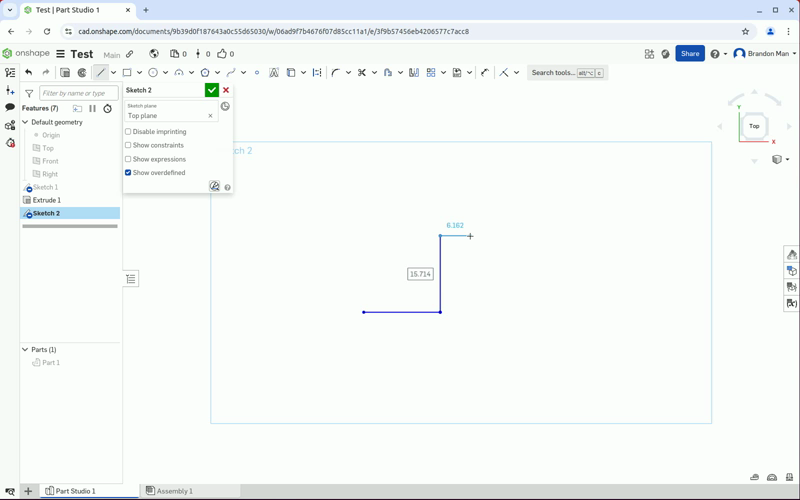
mouse_move(426, 235)
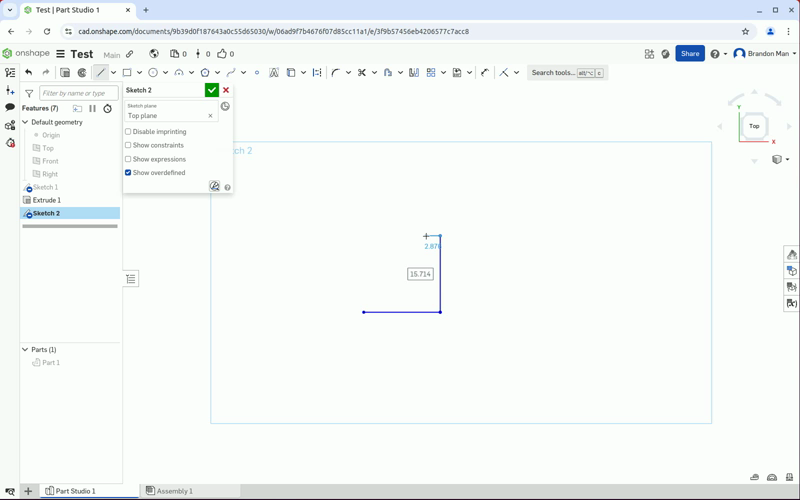
click(426, 235)
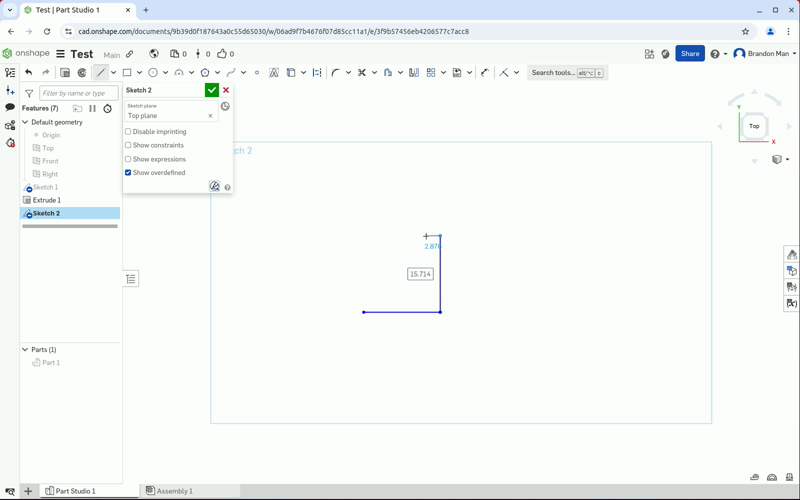
key_up(shift)
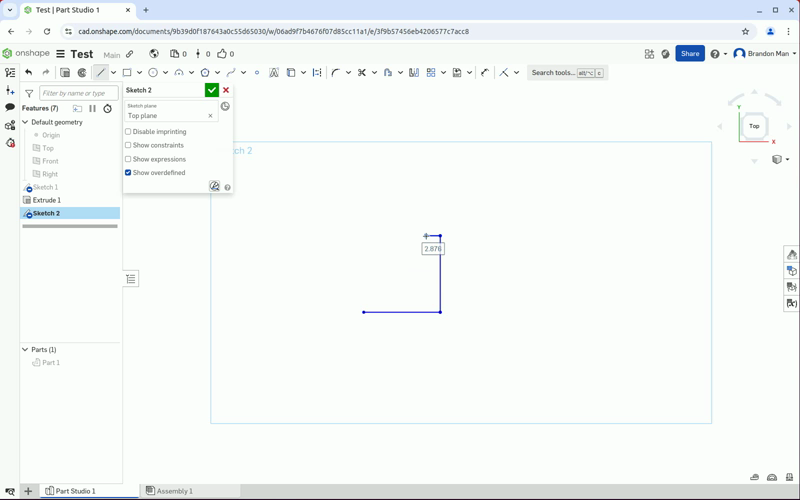
key_down(shift)
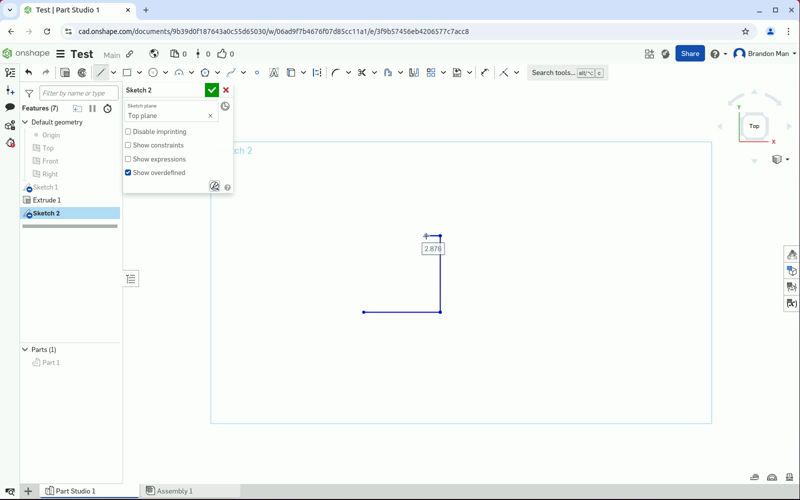
mouse_move(426, 297)
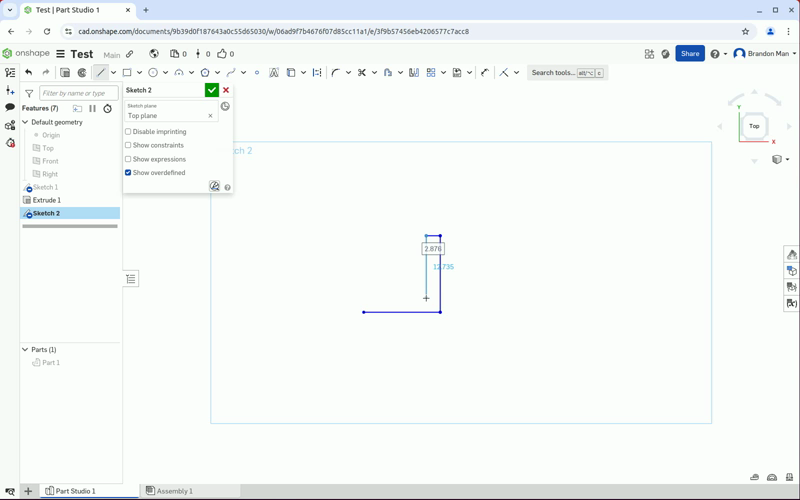
click(426, 297)
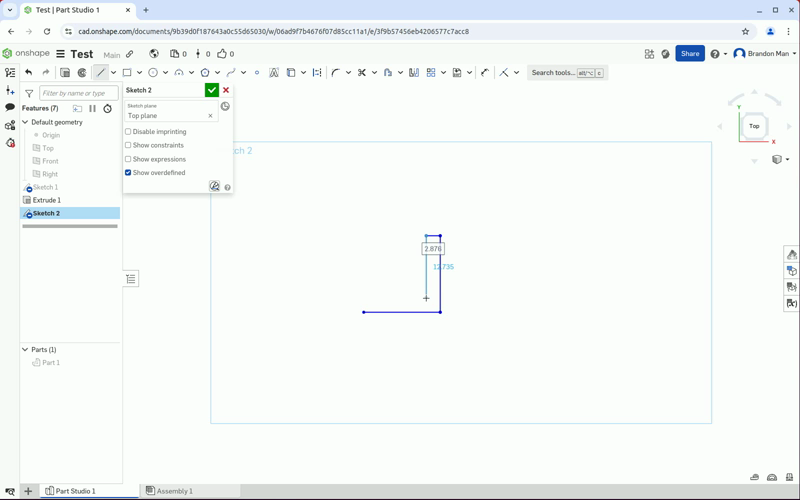
key_up(shift)
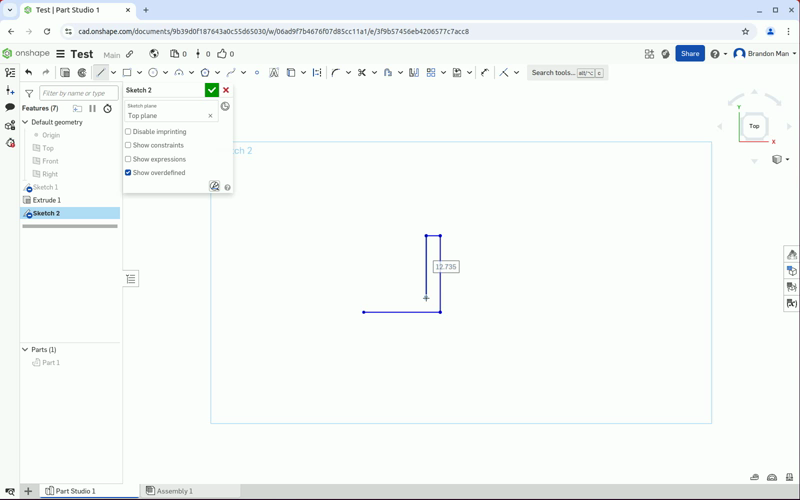
key_down(shift)
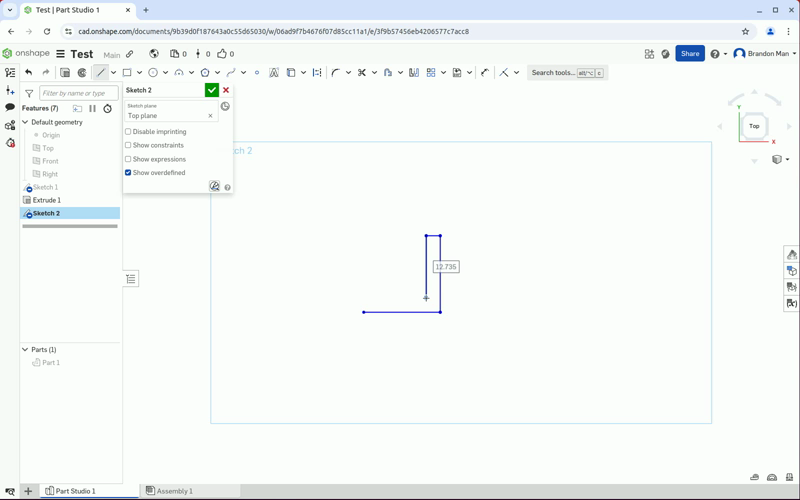
mouse_move(456, 297)
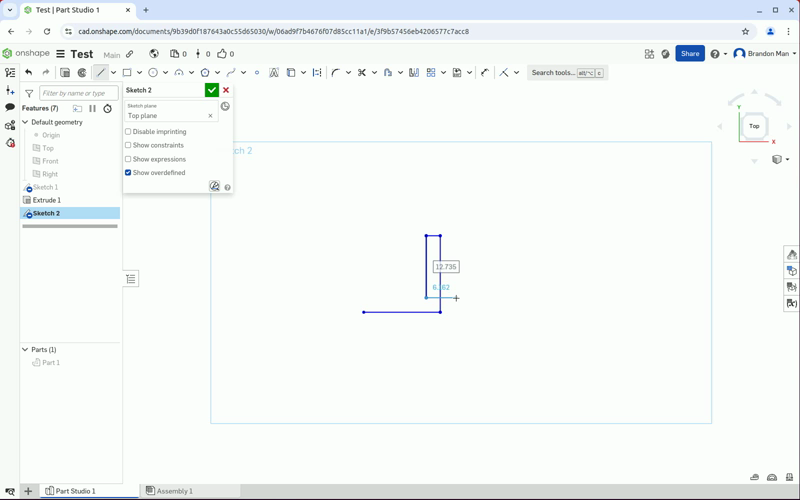
mouse_move(416, 297)
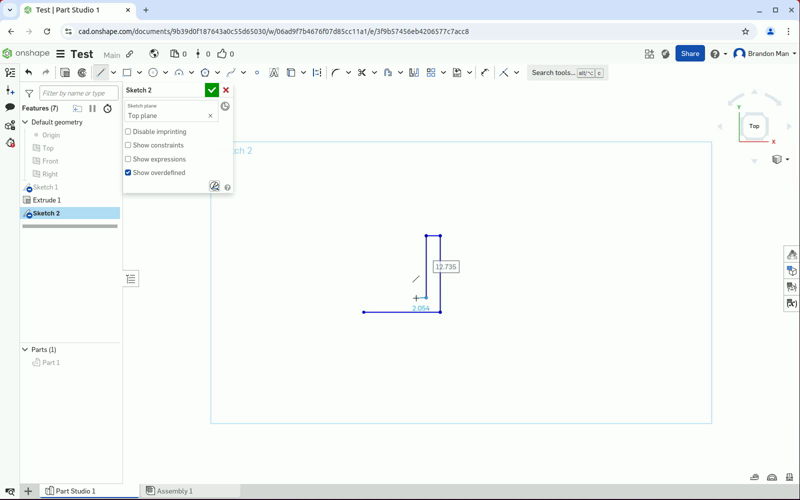
click(416, 297)
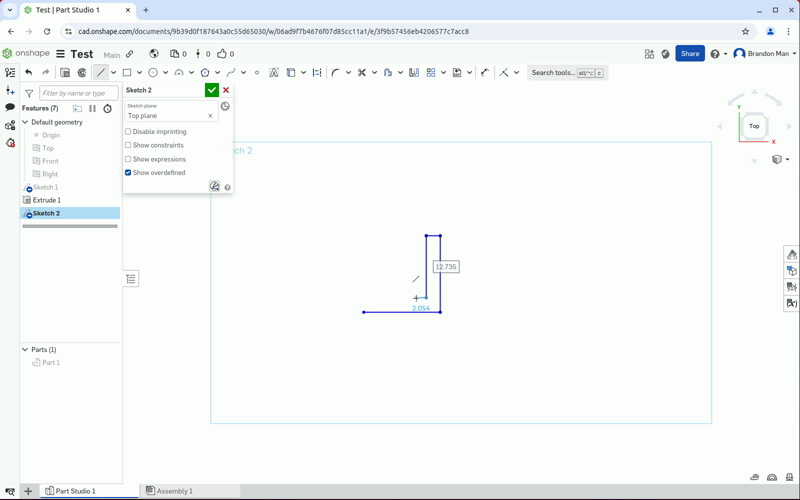
key_up(shift)
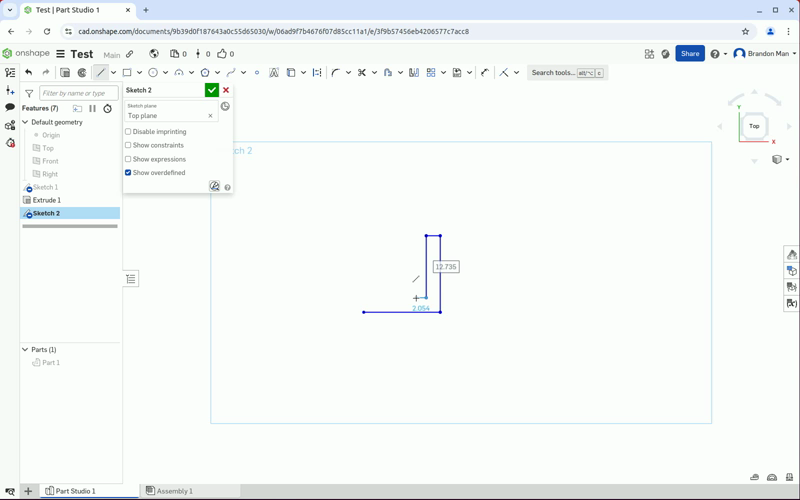
key(esc)
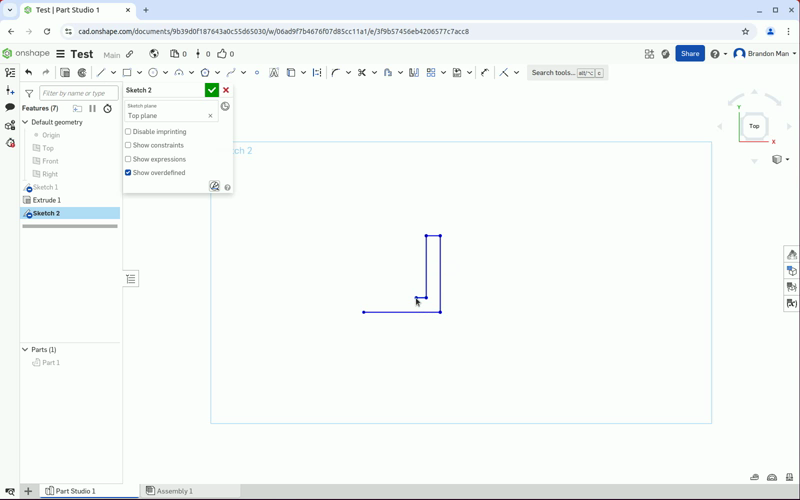
key(a)
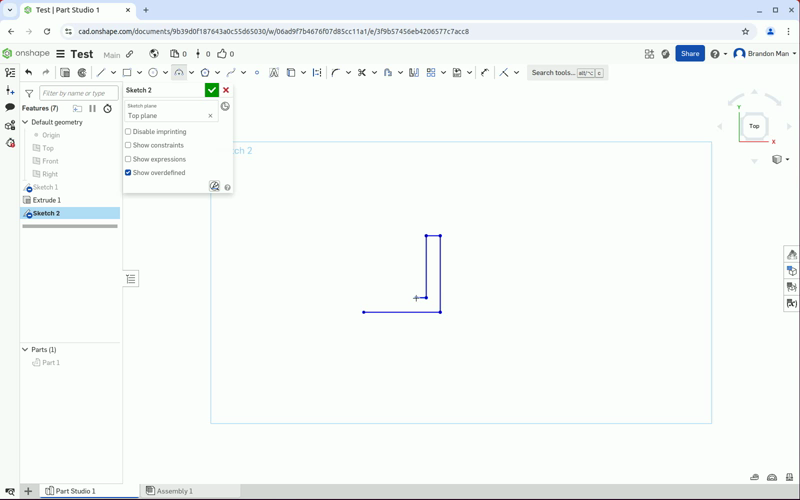
mouse_move(416, 297)
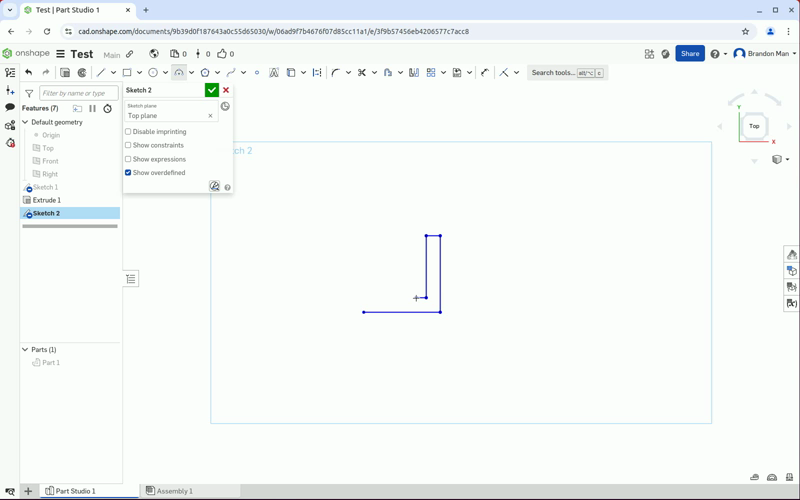
click(416, 297)
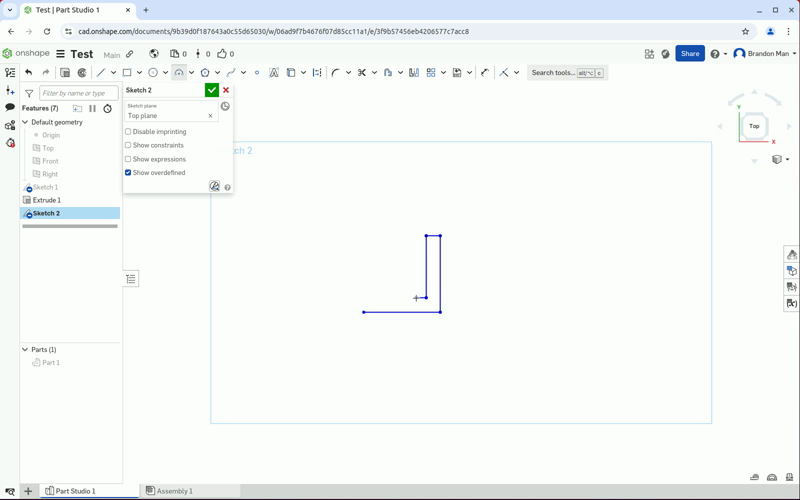
key_down(shift)
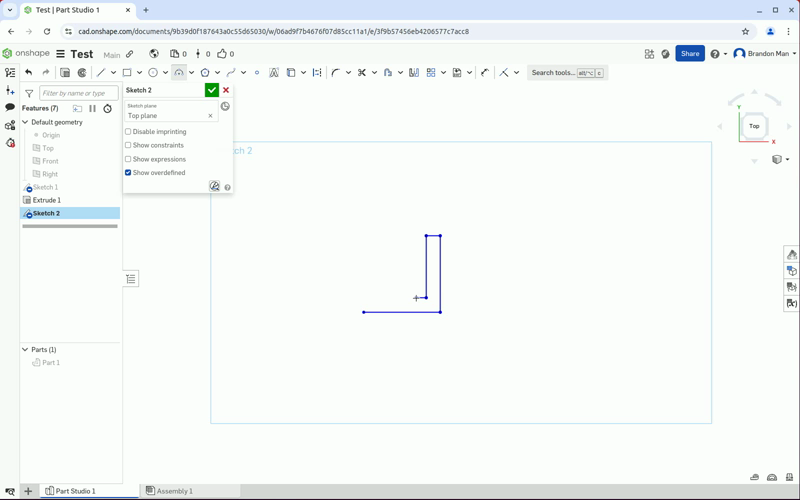
mouse_move(387, 297)
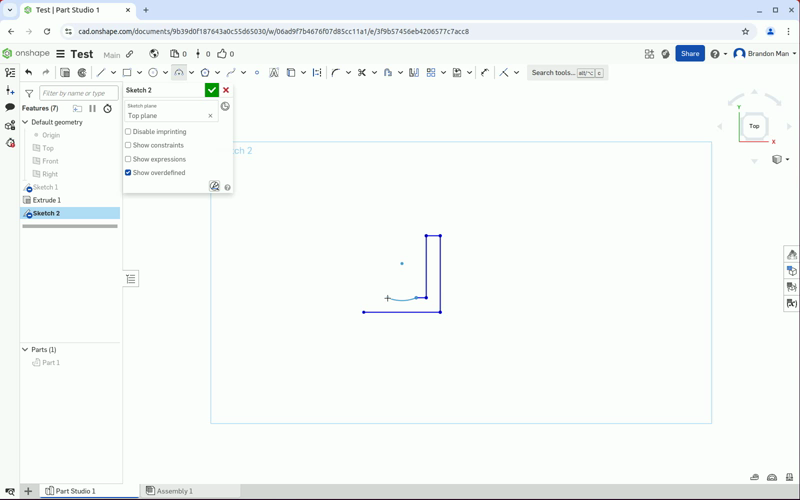
click(387, 297)
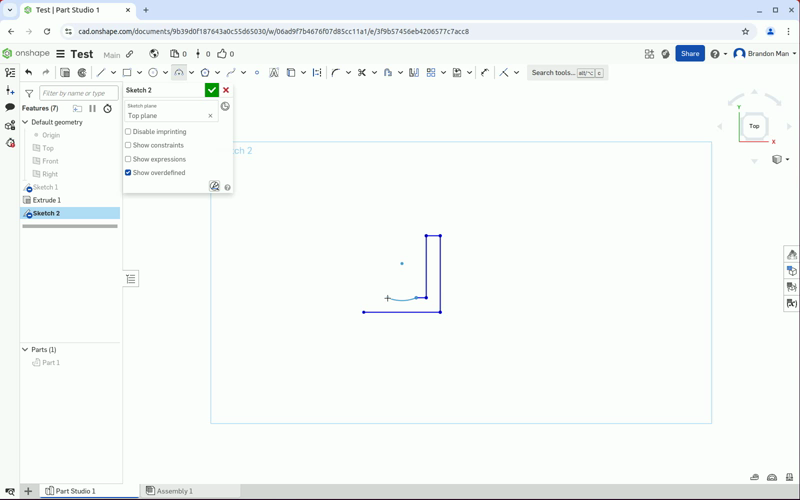
mouse_move(401, 307)
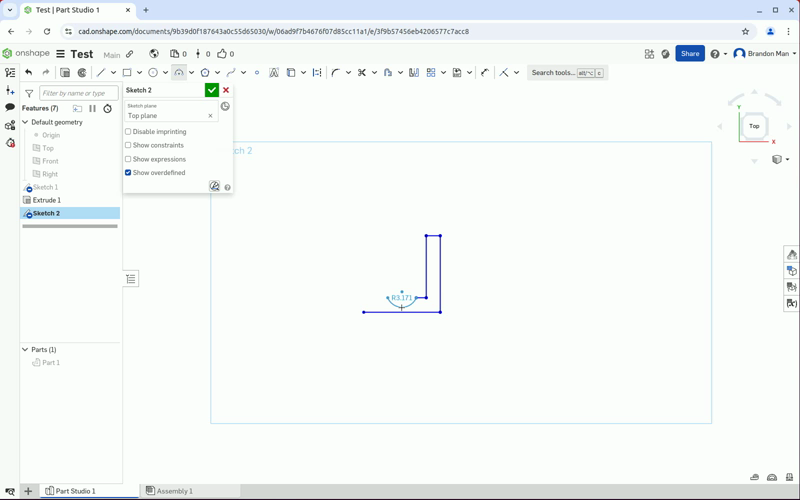
click(401, 307)
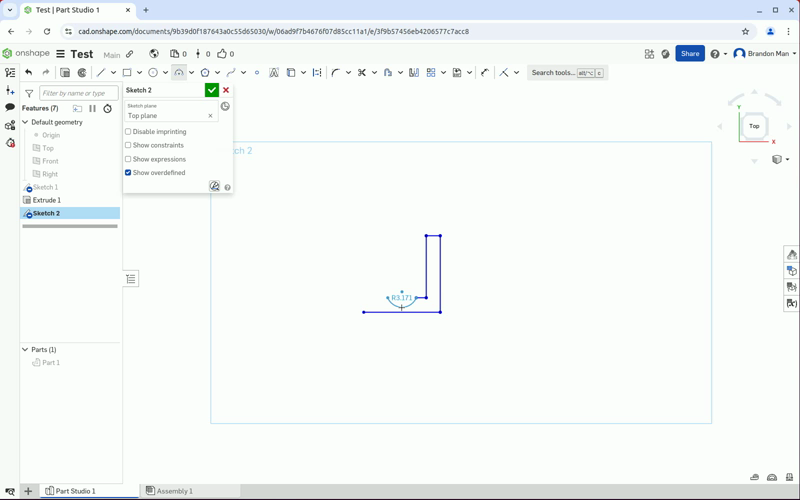
key_up(shift)
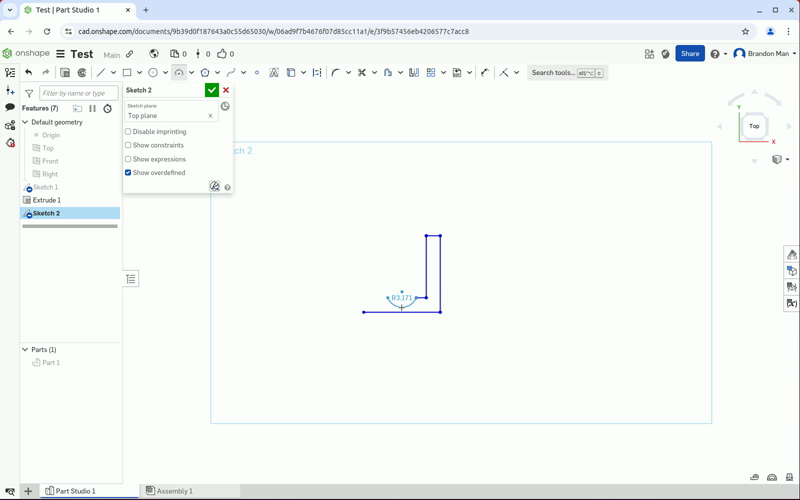
key(esc)
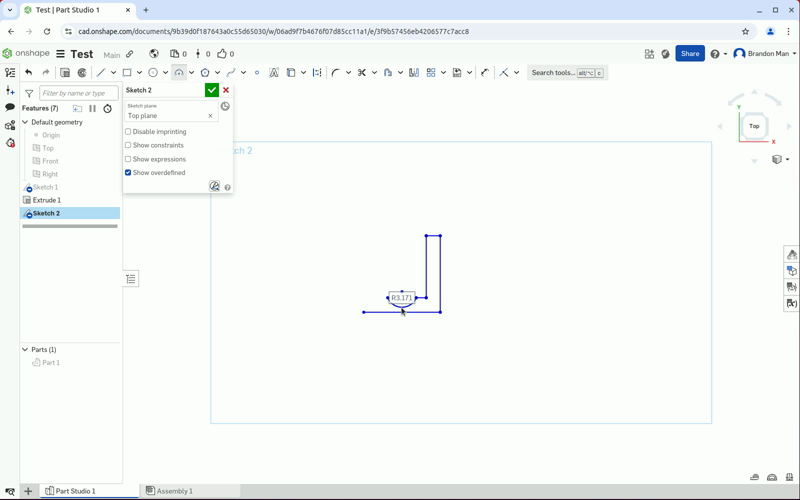
key(l)
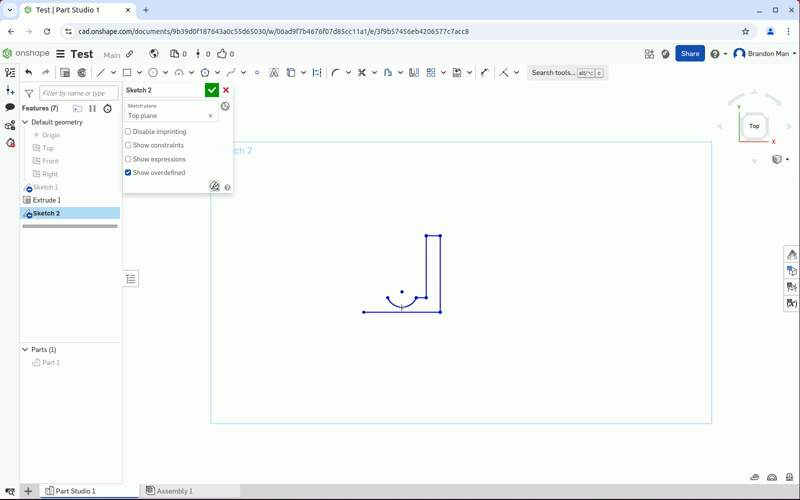
mouse_move(387, 297)
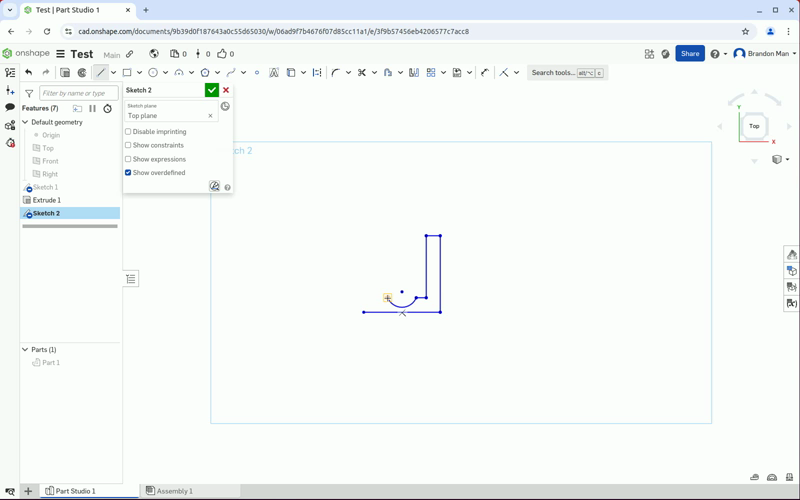
click(387, 297)
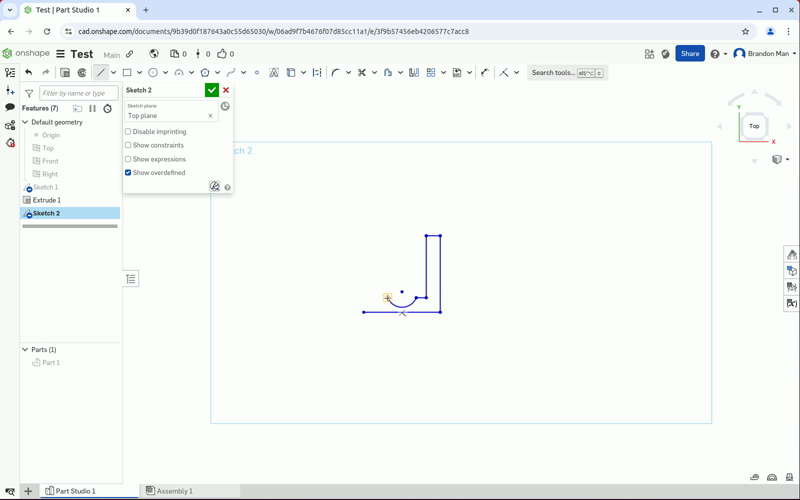
key_down(shift)
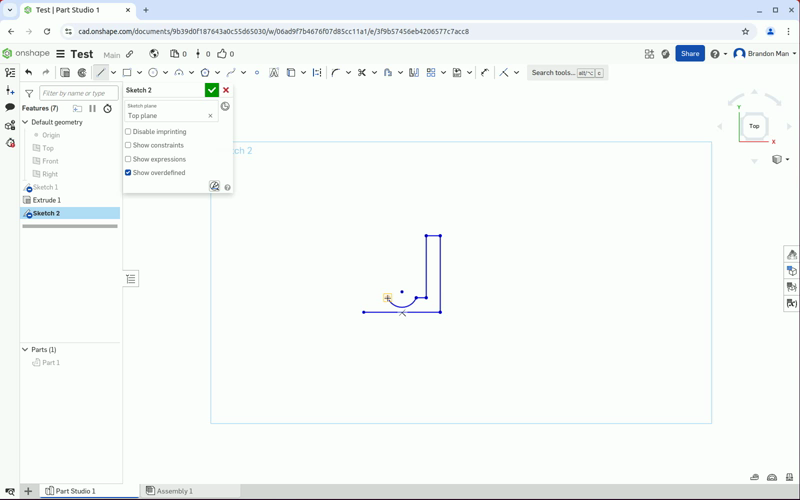
mouse_move(417, 297)
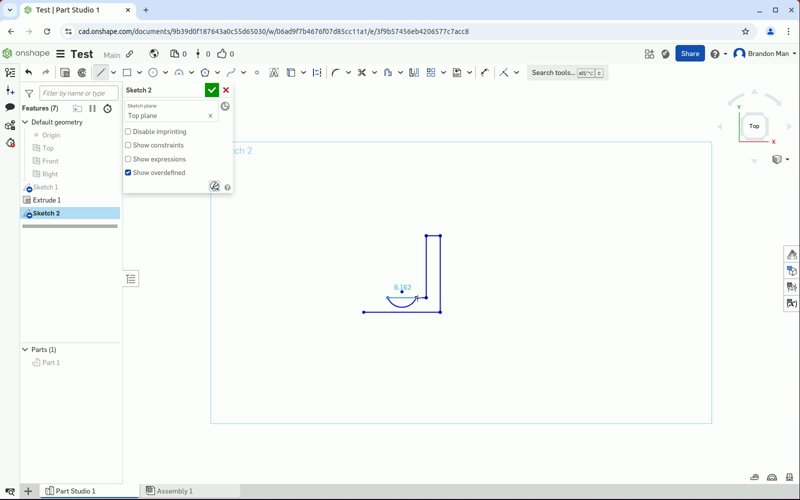
mouse_move(377, 297)
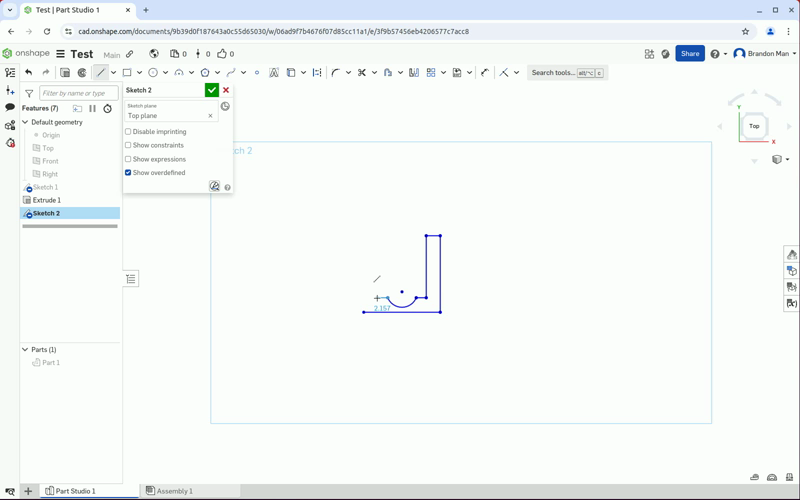
click(377, 297)
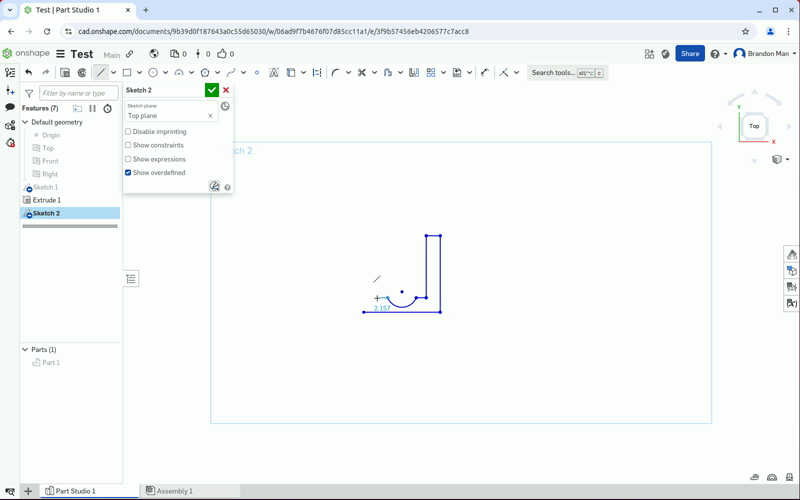
key_up(shift)
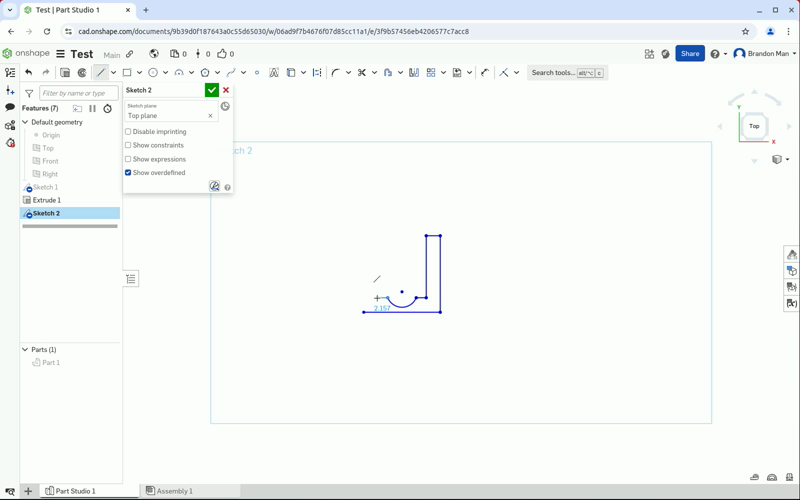
key_down(shift)
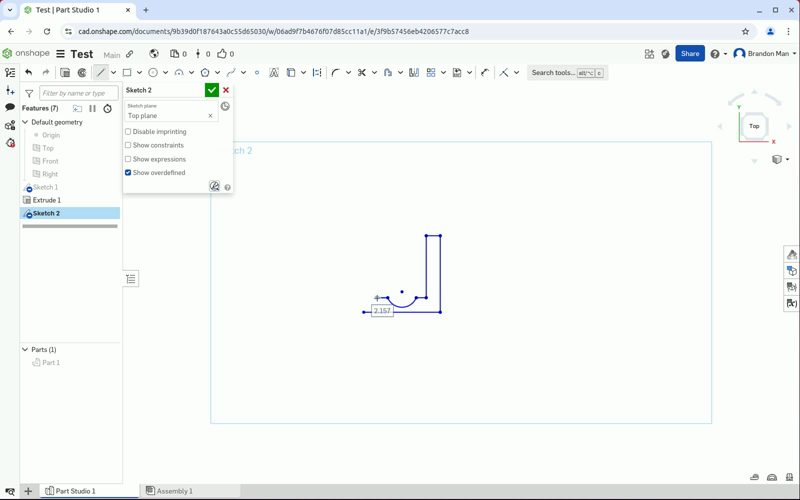
mouse_move(377, 235)
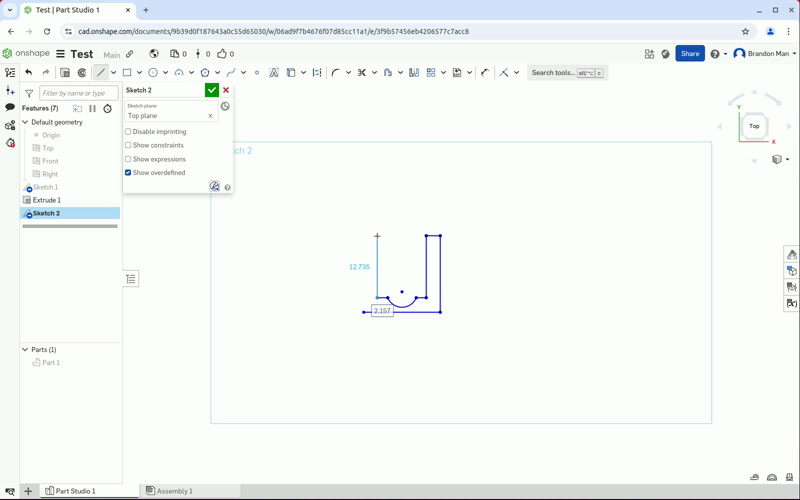
click(377, 235)
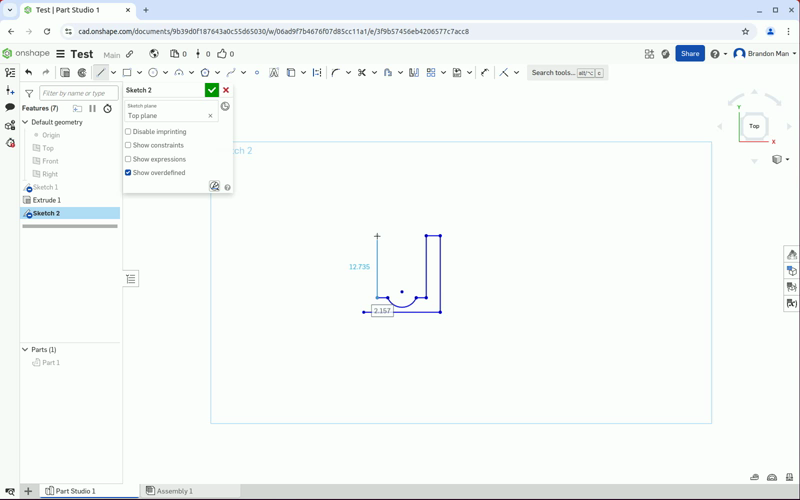
key_up(shift)
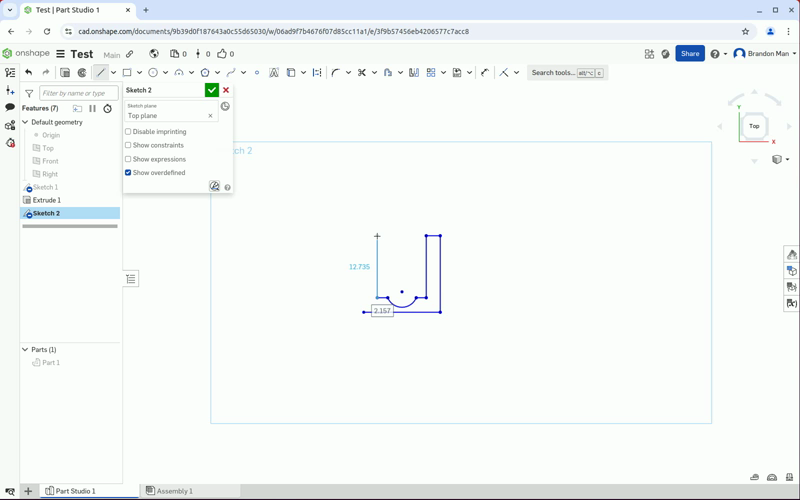
key_down(shift)
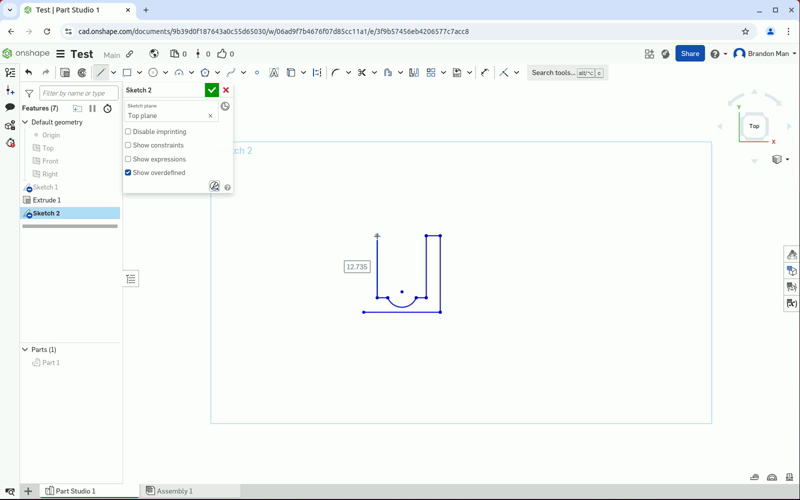
mouse_move(407, 235)
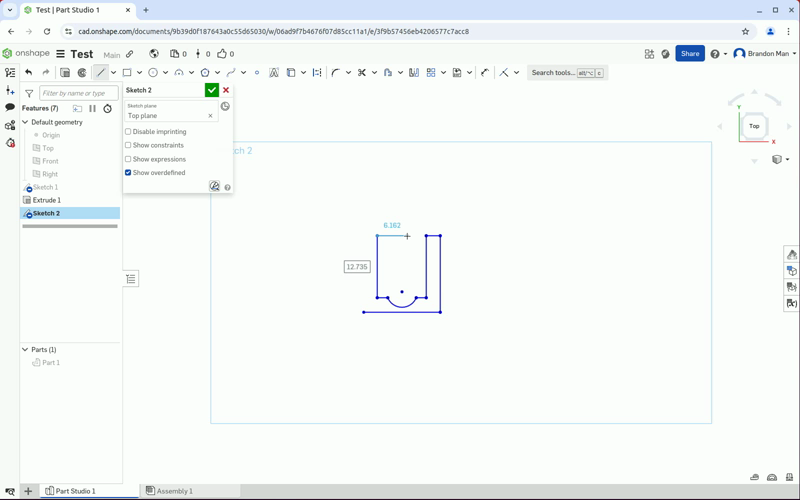
mouse_move(363, 235)
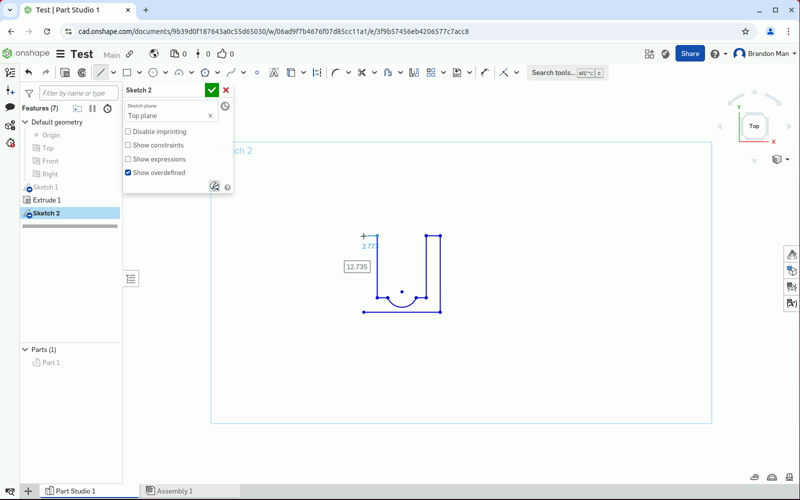
click(363, 235)
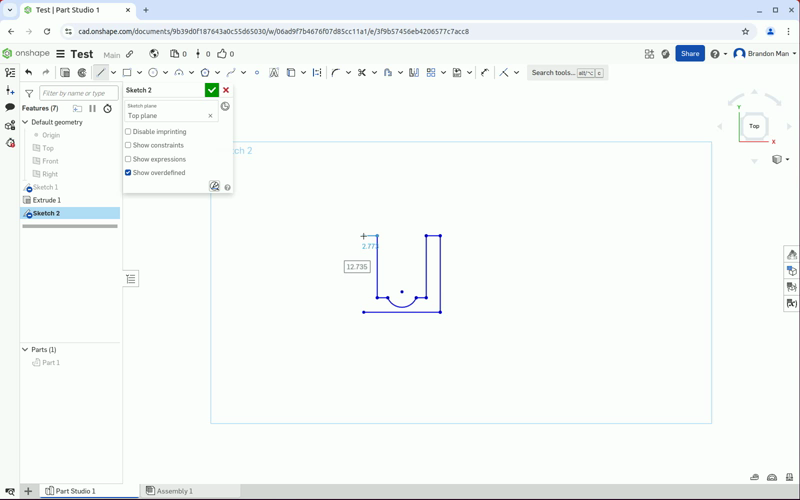
key_up(shift)
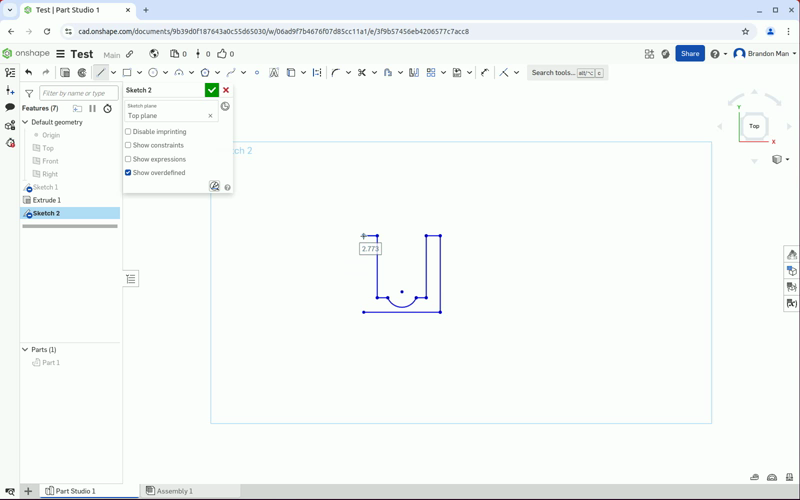
key_down(shift)
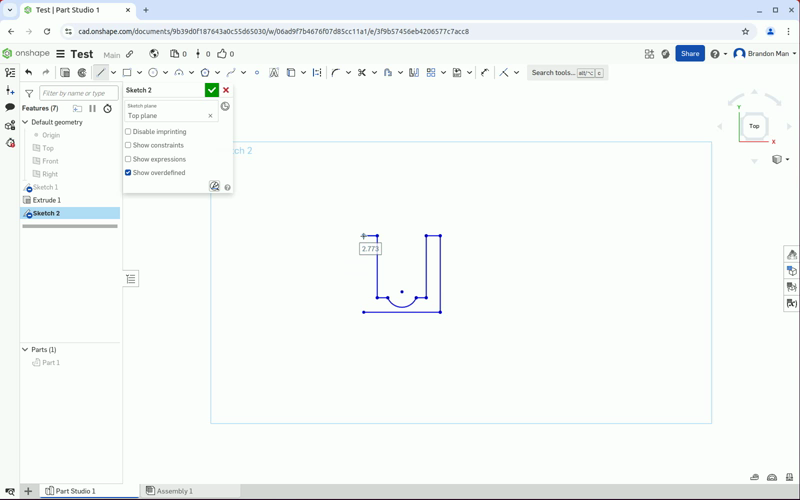
mouse_move(363, 312)
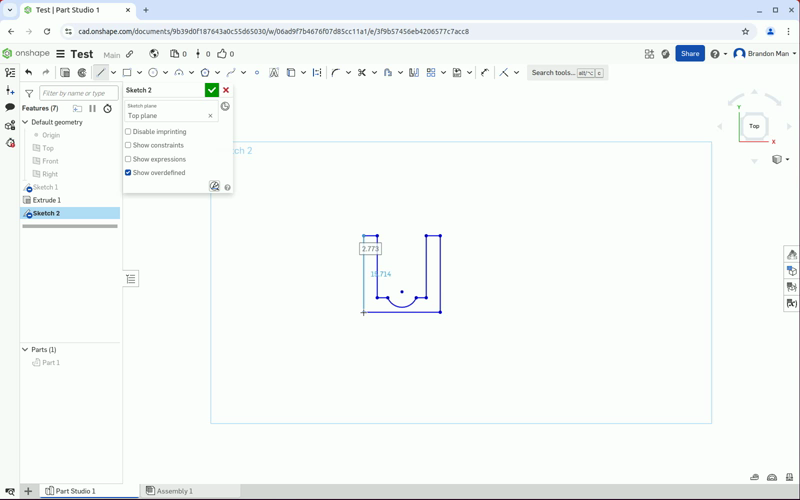
key_up(shift)
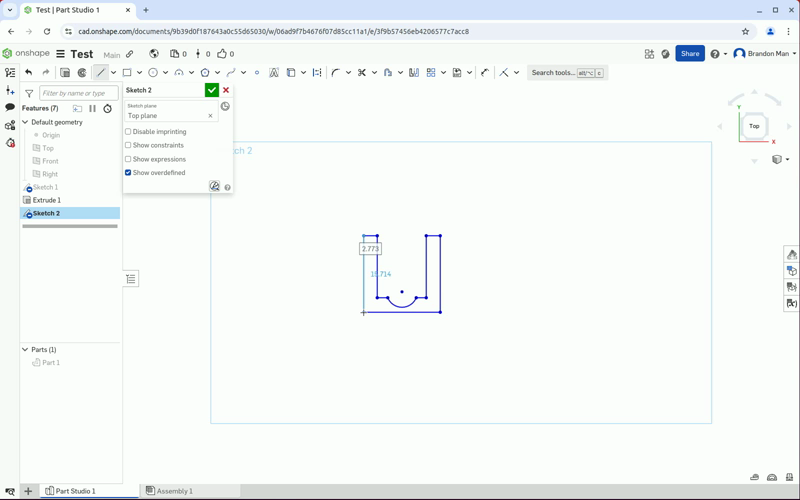
click(363, 312)
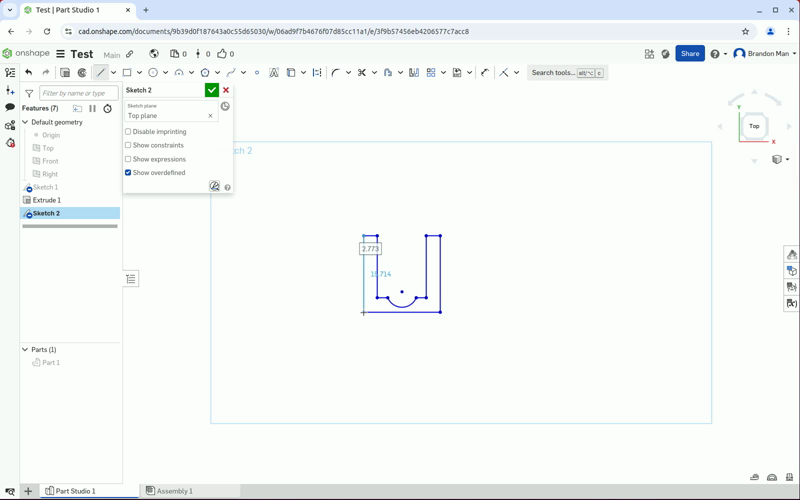
key(esc)
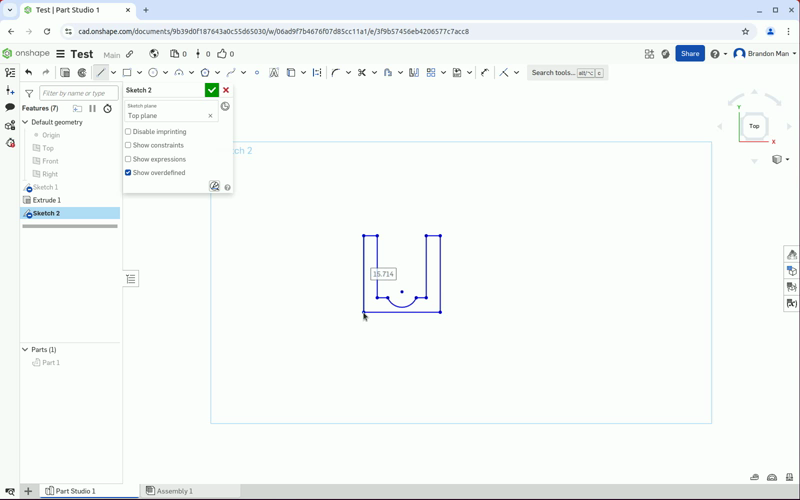
key(c)
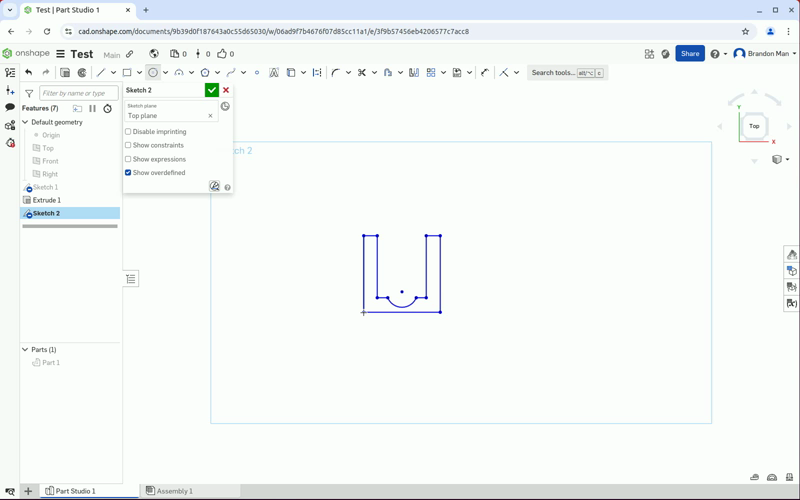
key_down(shift)
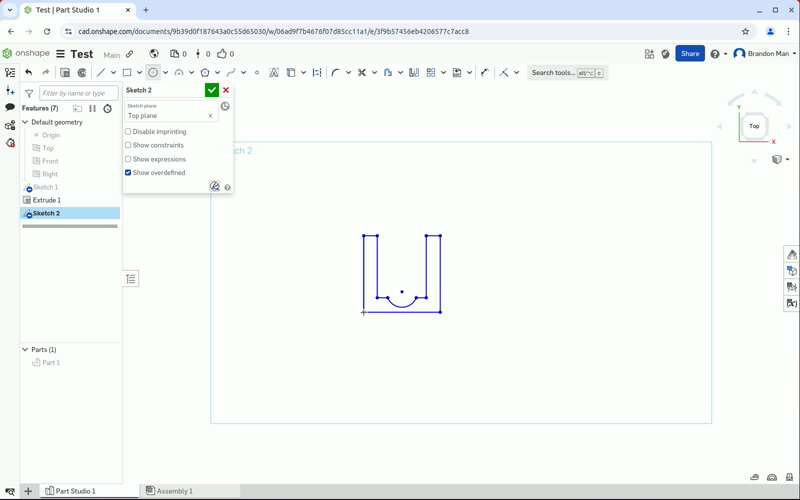
mouse_move(371, 303)
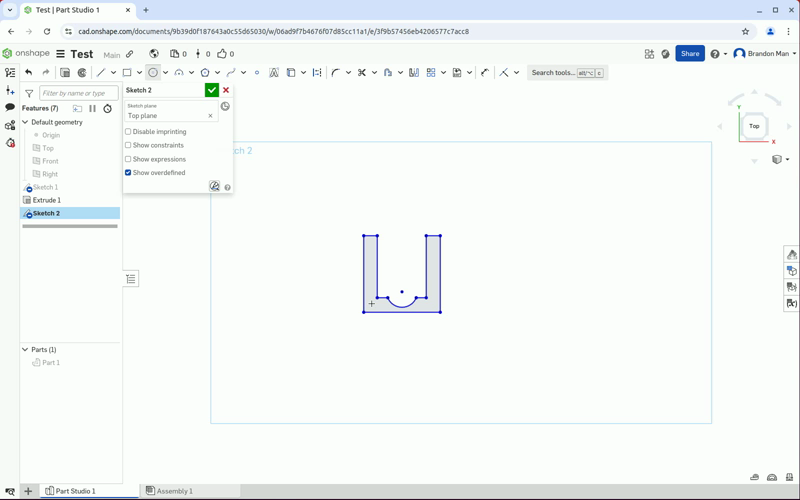
click(371, 303)
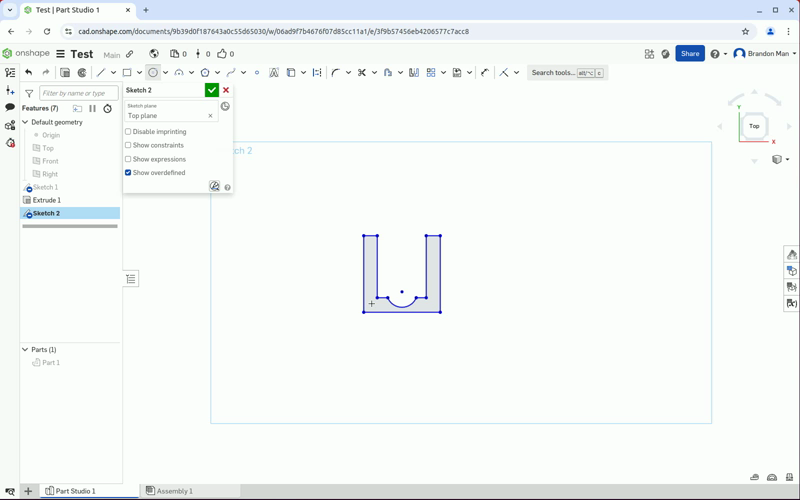
key_up(shift)
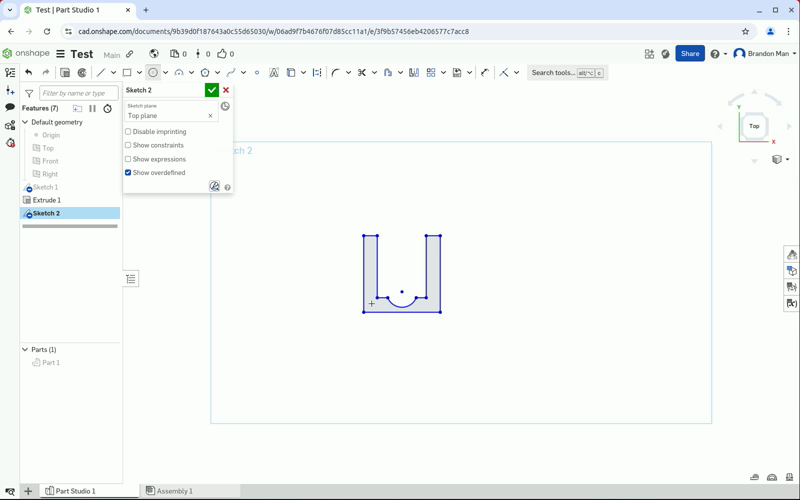
mouse_move(378, 303)
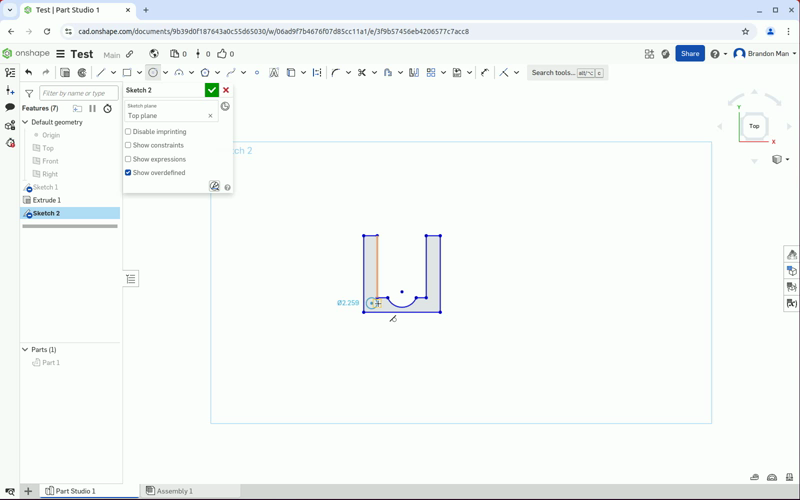
click(378, 303)
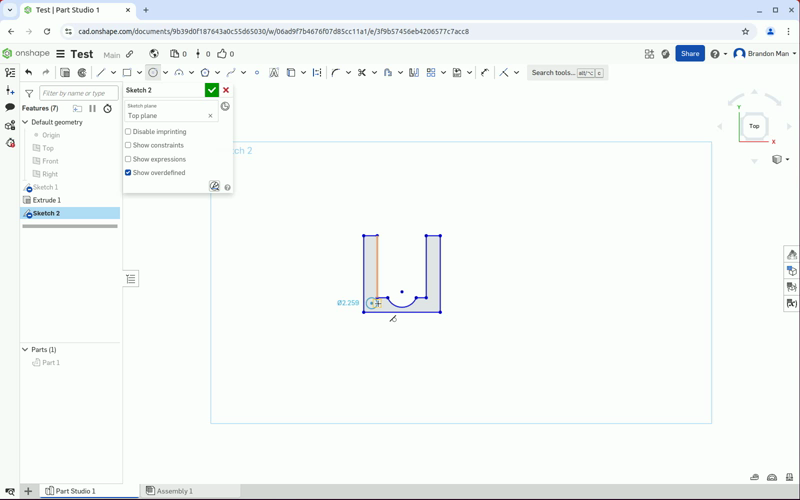
key(esc)
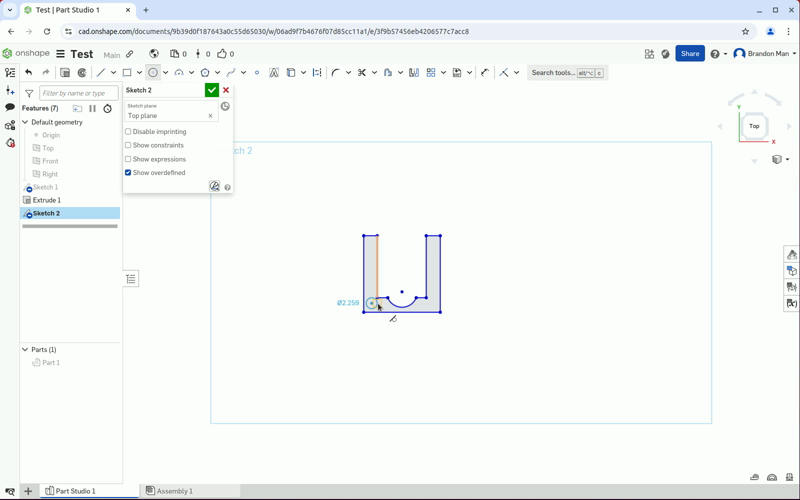
mouse_move(366, 251)
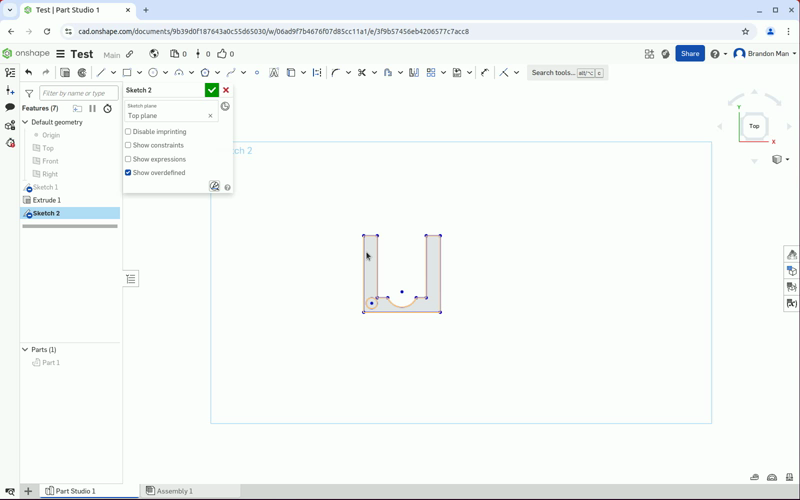
click(366, 251)
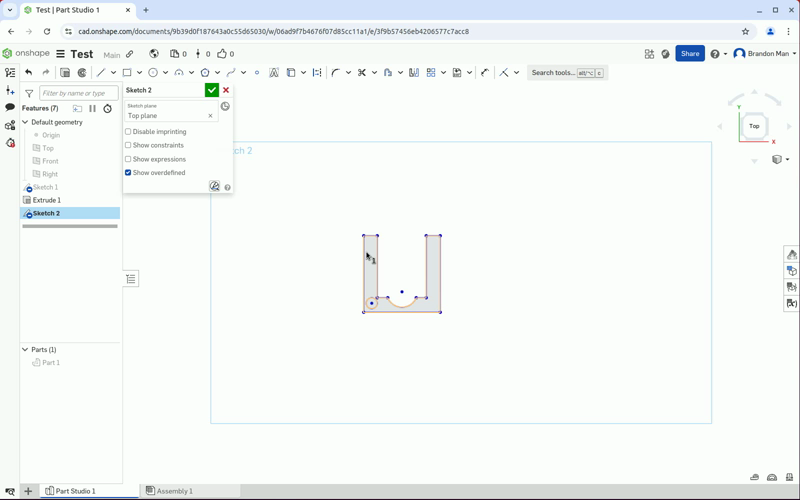
mouse_move(73, 352)
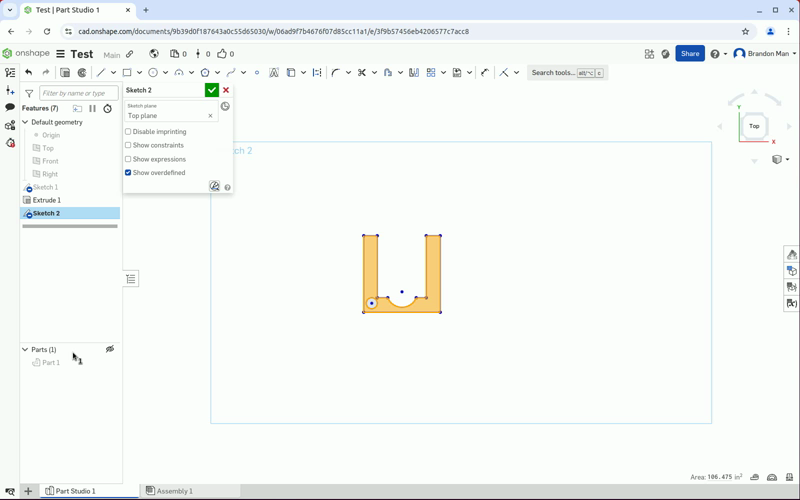
key(shift+y)
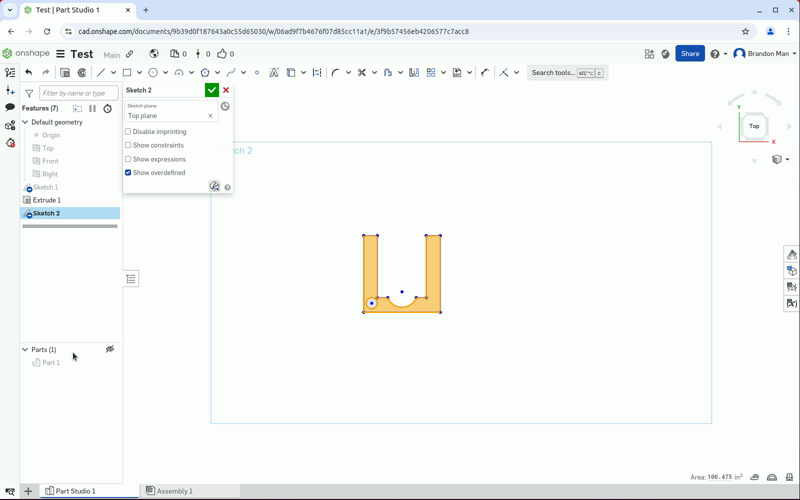
key(shift+e)
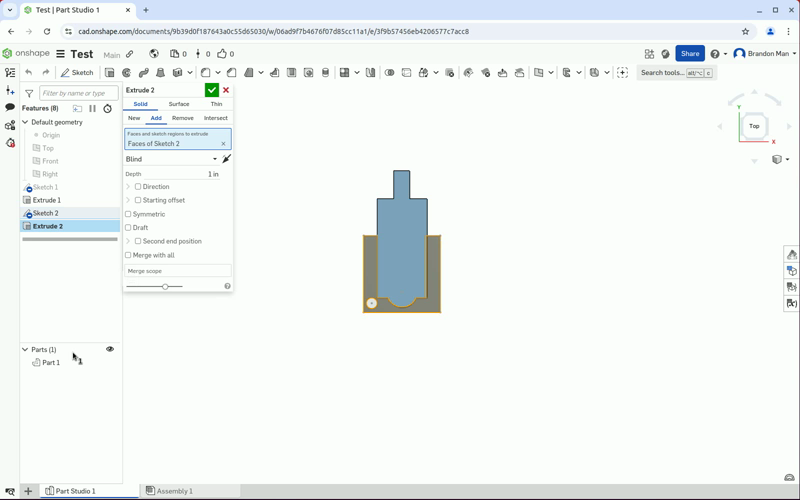
mouse_move(143, 106)
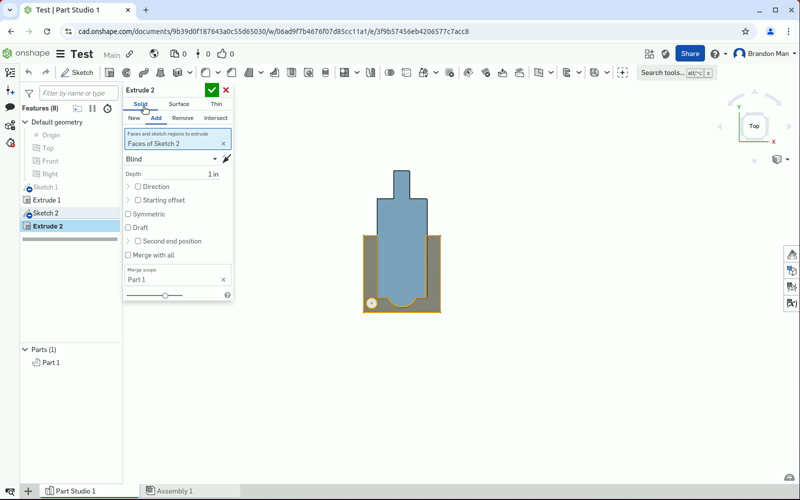
click(143, 106)
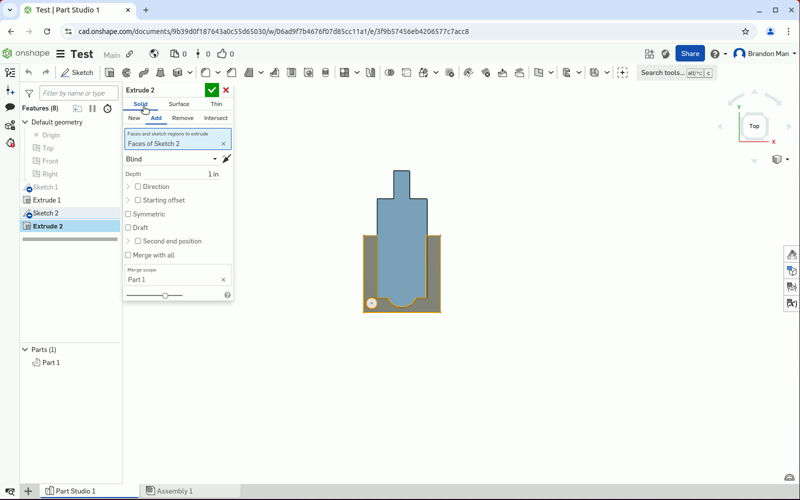
mouse_move(137, 120)
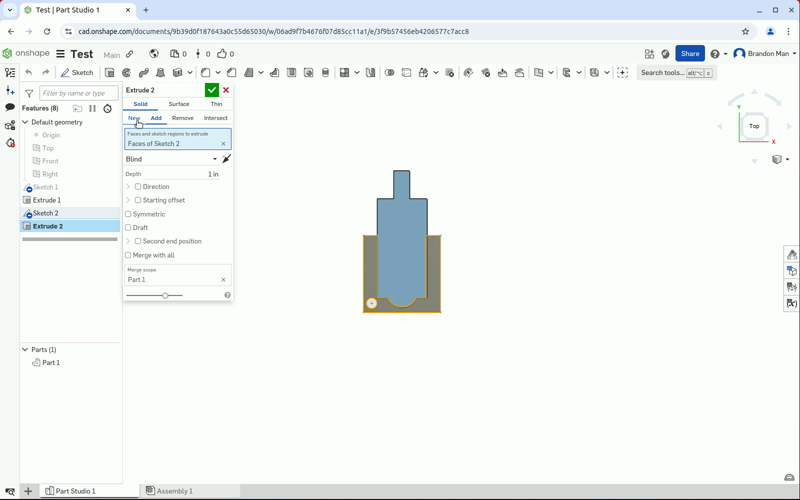
click(137, 120)
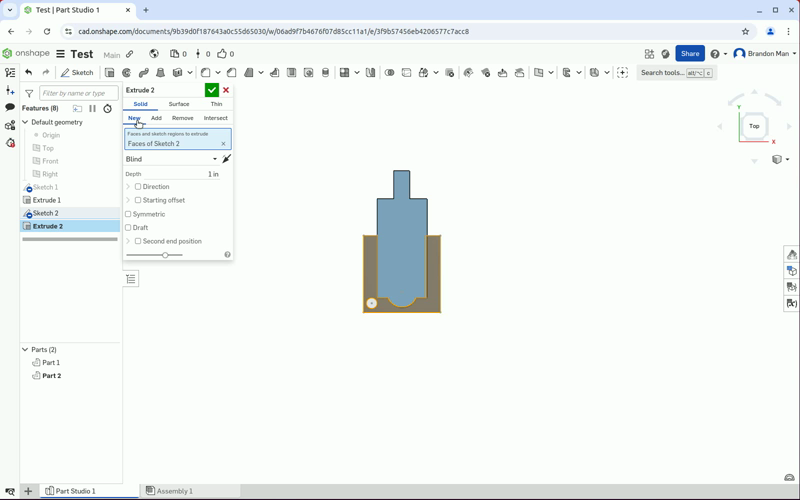
key(tab, 4)
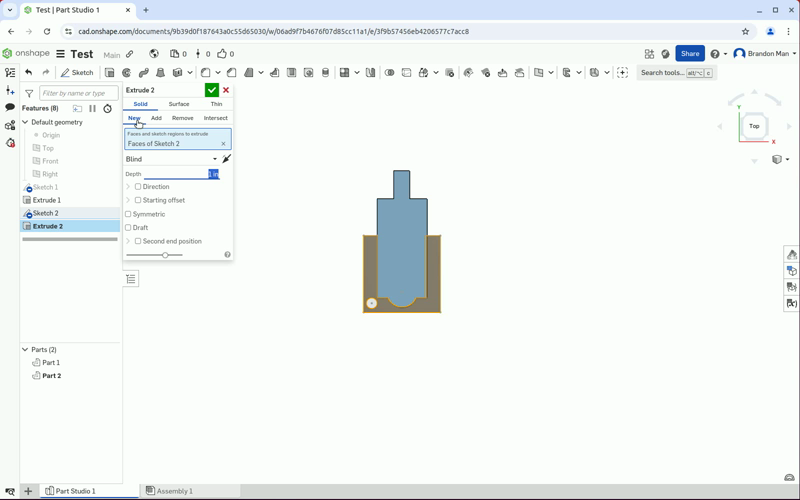
text(4.814)
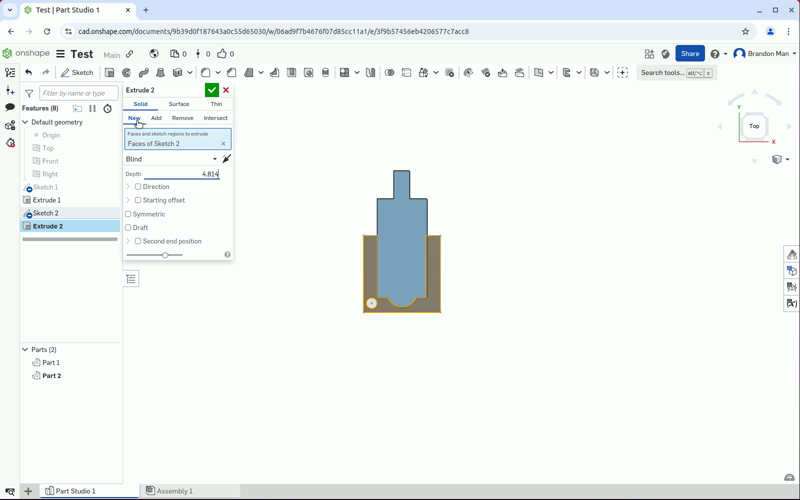
key(enter)
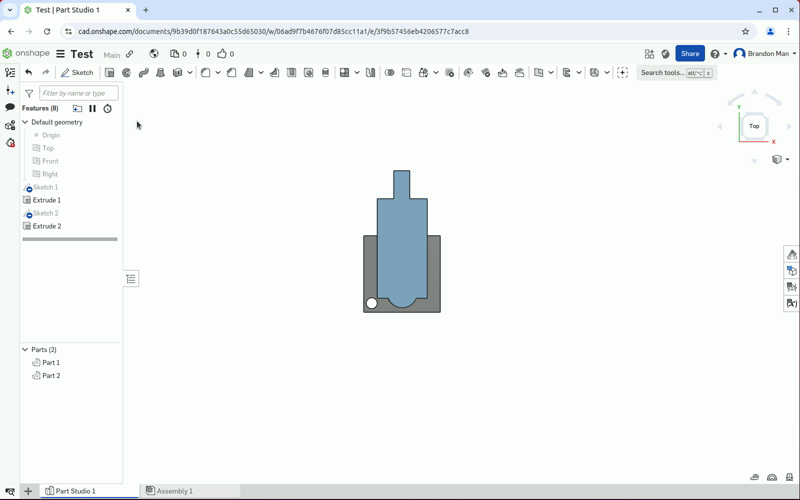
key(shift+h)
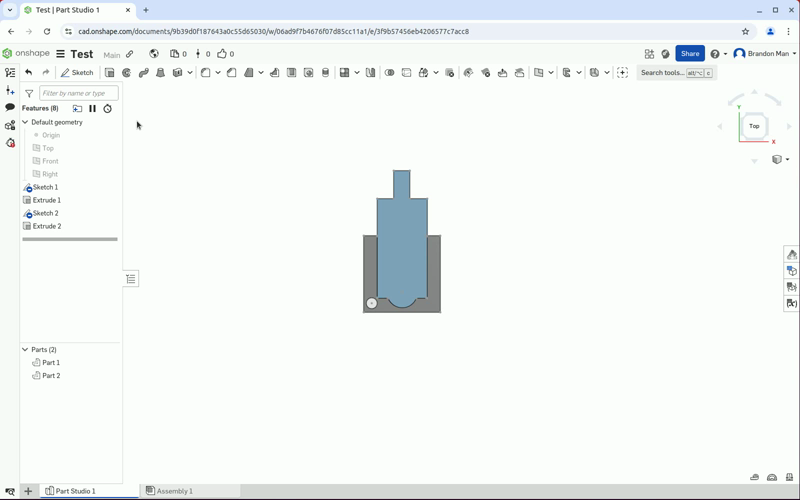
key(shift+h)
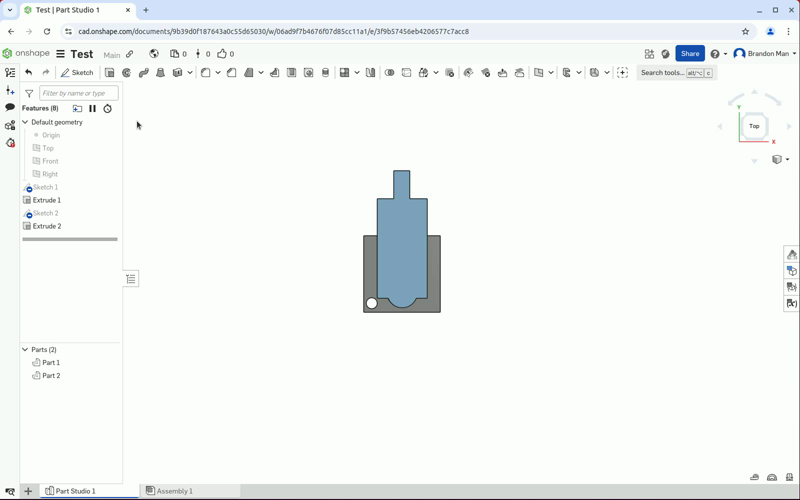
mouse_move(73, 189)
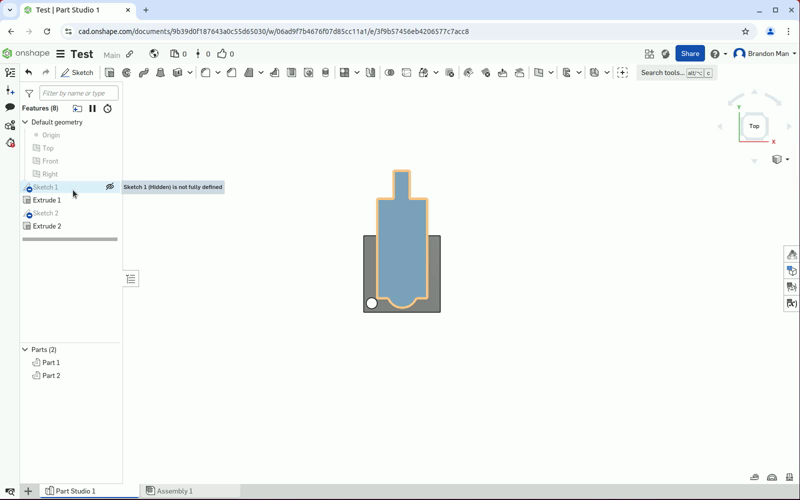
click(73, 189)
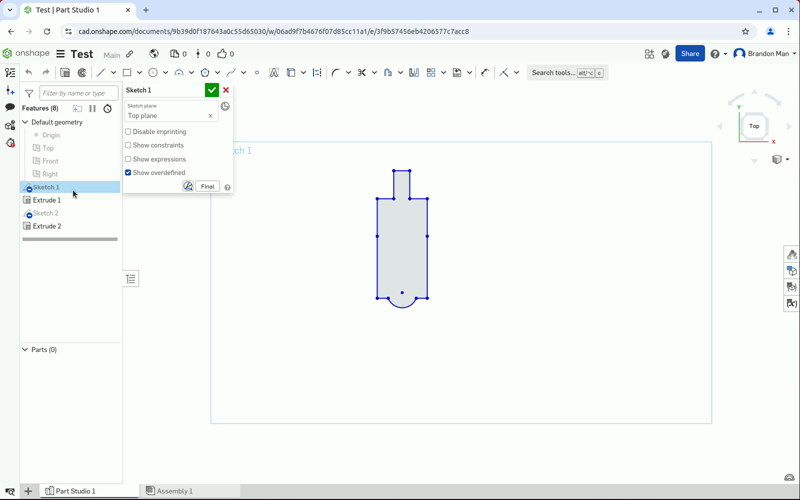
mouse_move(229, 92)
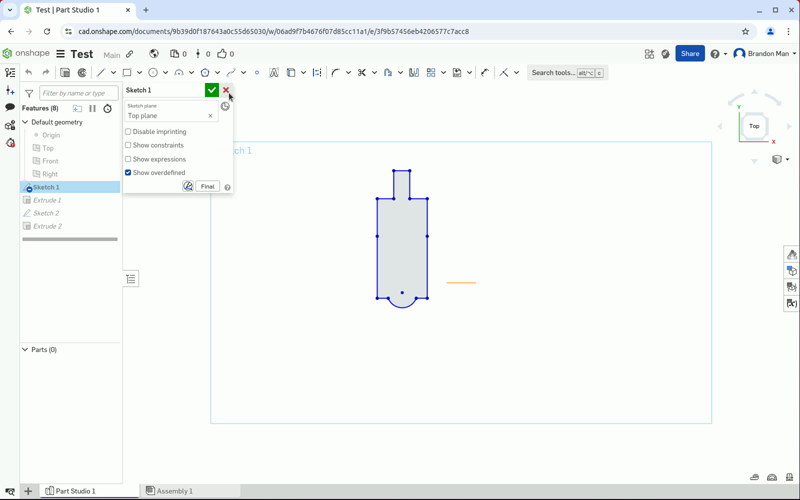
click(229, 92)
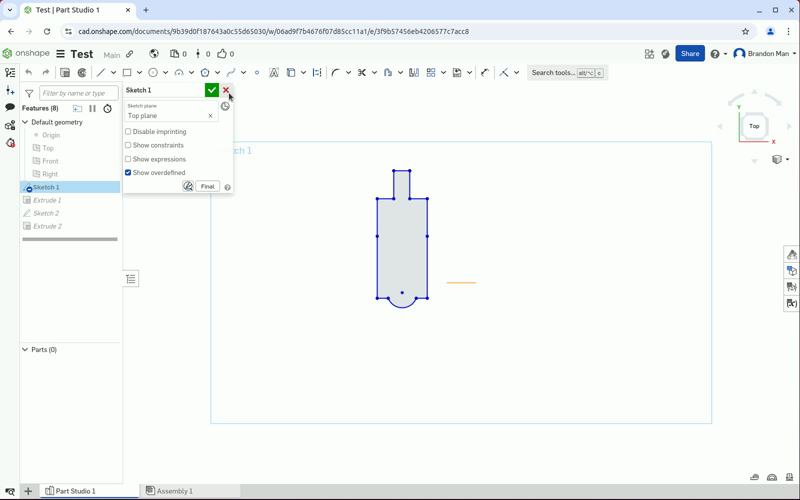
key(shift+s)
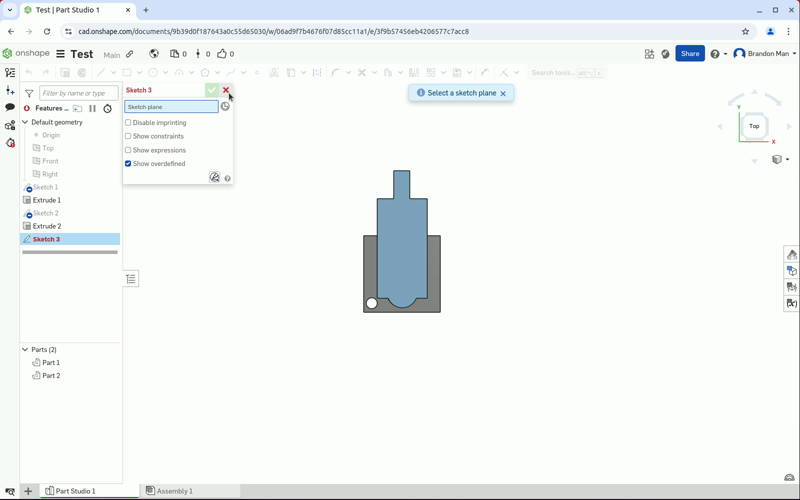
mouse_move(73, 150)
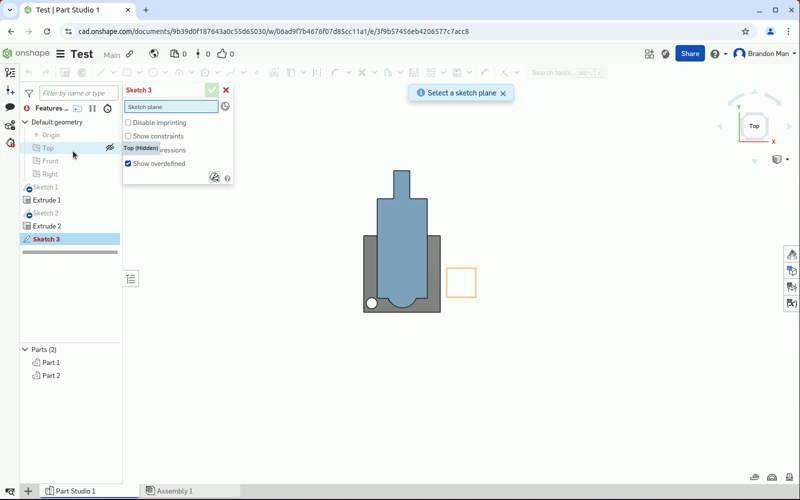
click(73, 150)
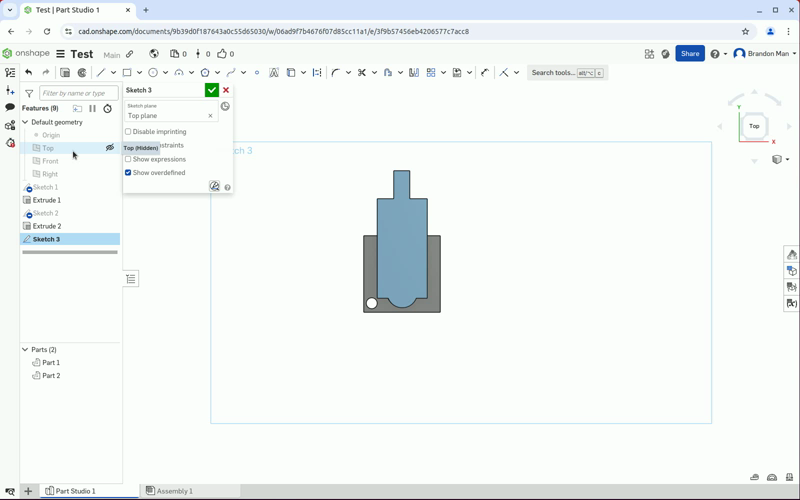
mouse_move(73, 352)
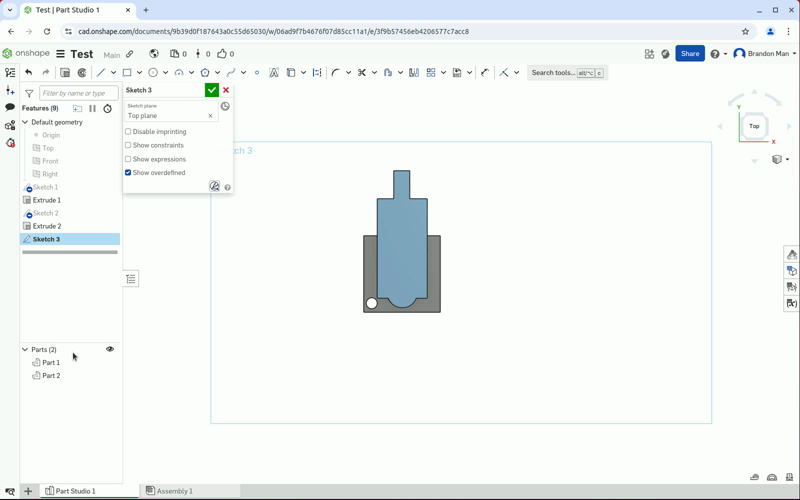
key(y)
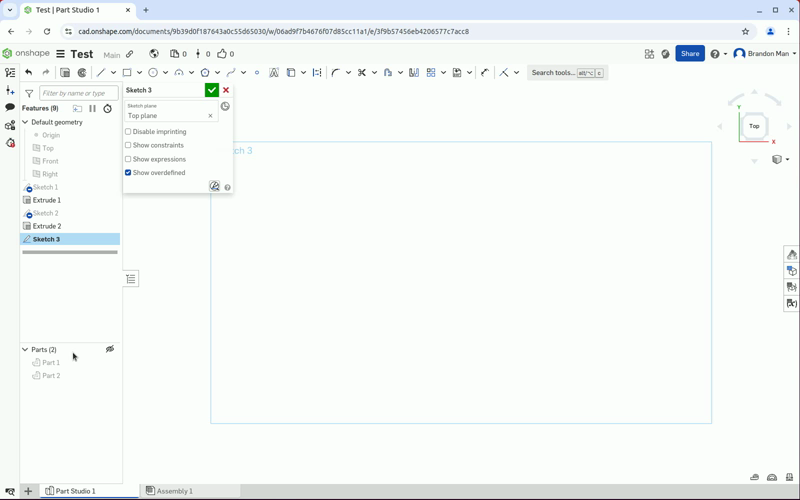
key(c)
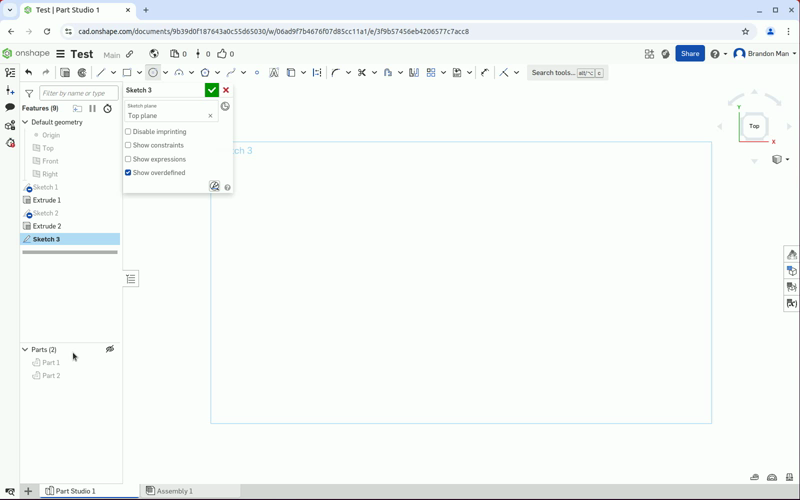
key_down(shift)
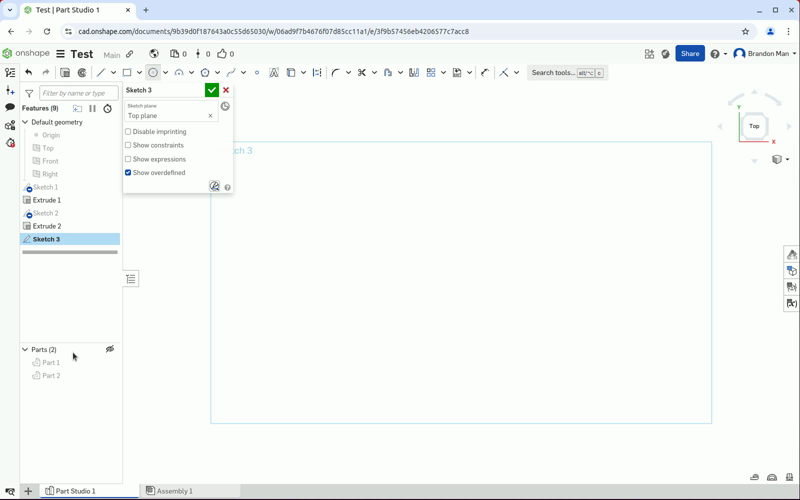
mouse_move(372, 304)
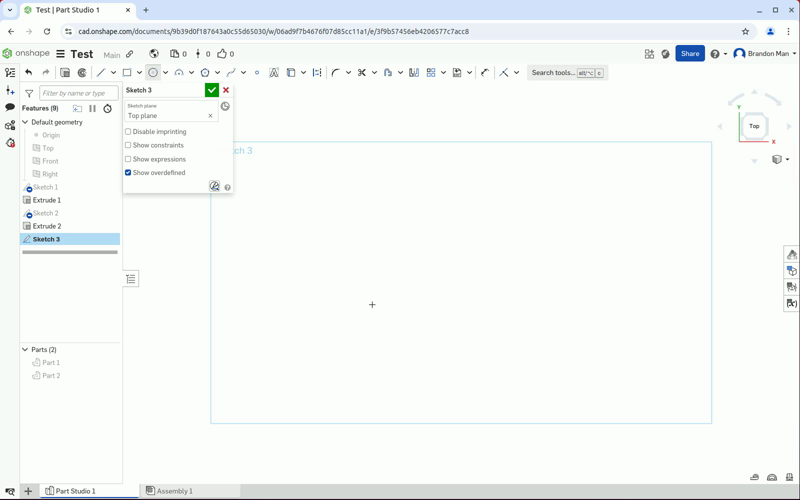
click(372, 304)
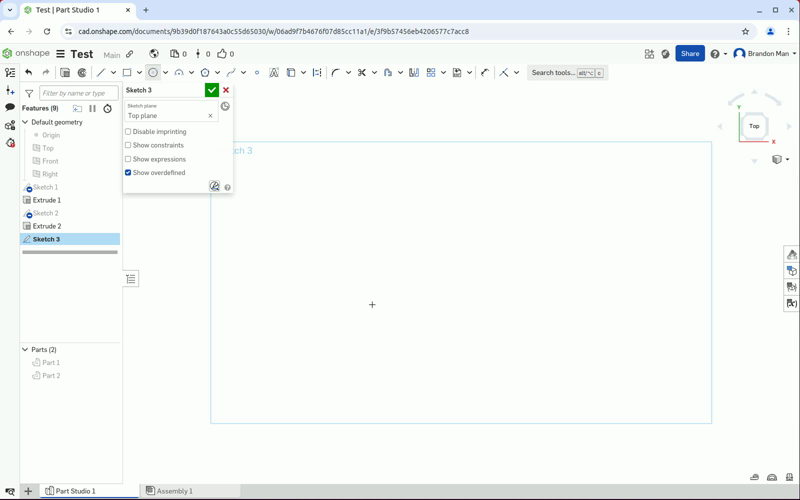
key_up(shift)
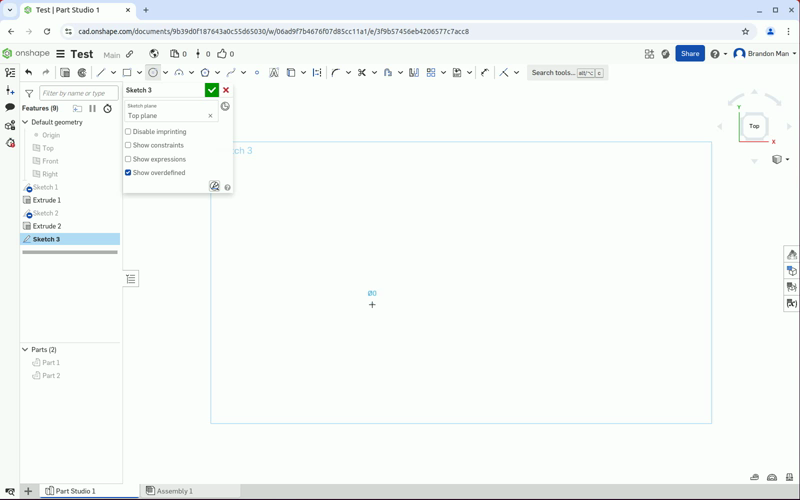
mouse_move(378, 304)
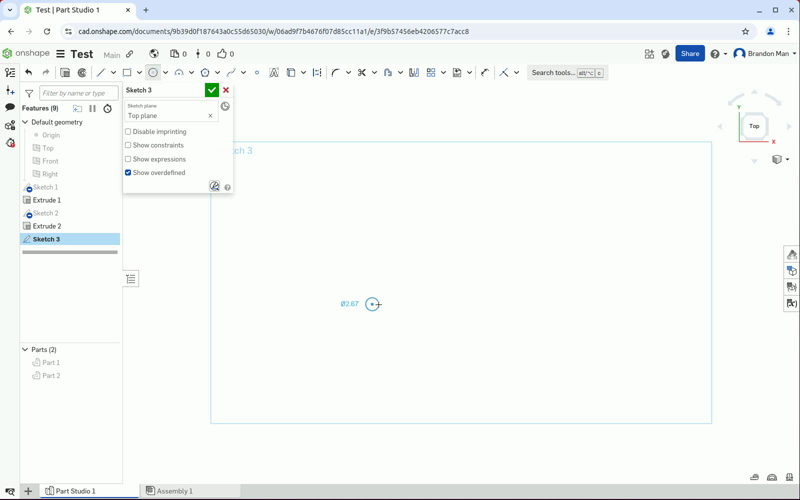
click(378, 304)
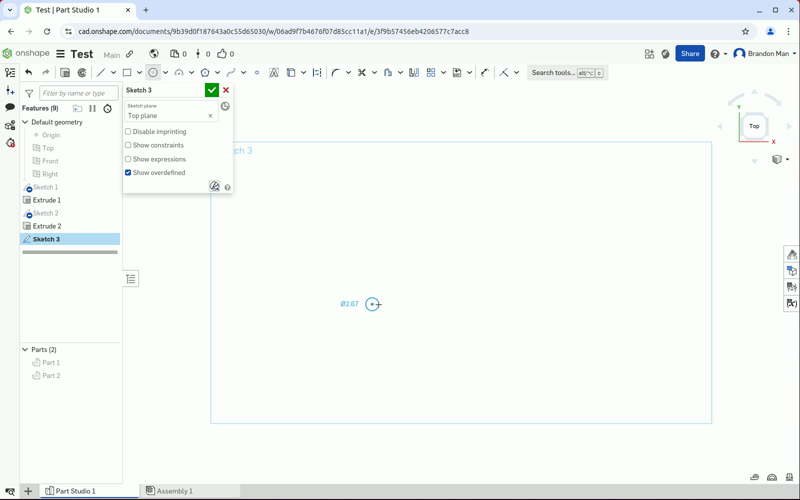
key(esc)
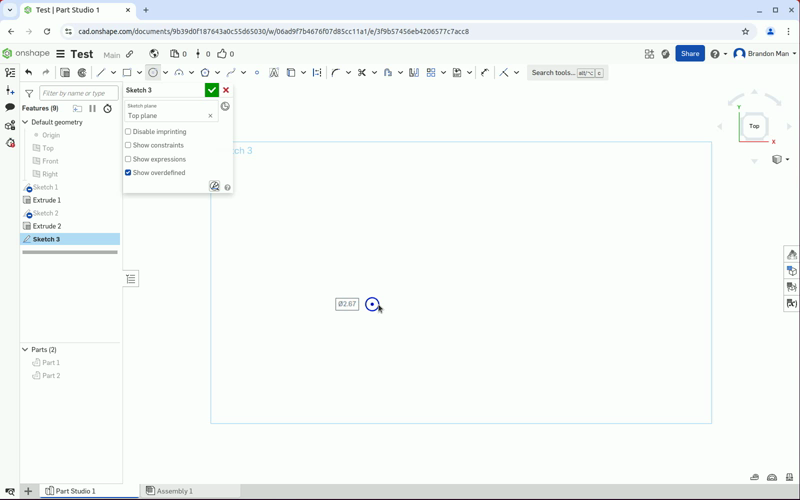
mouse_move(376, 300)
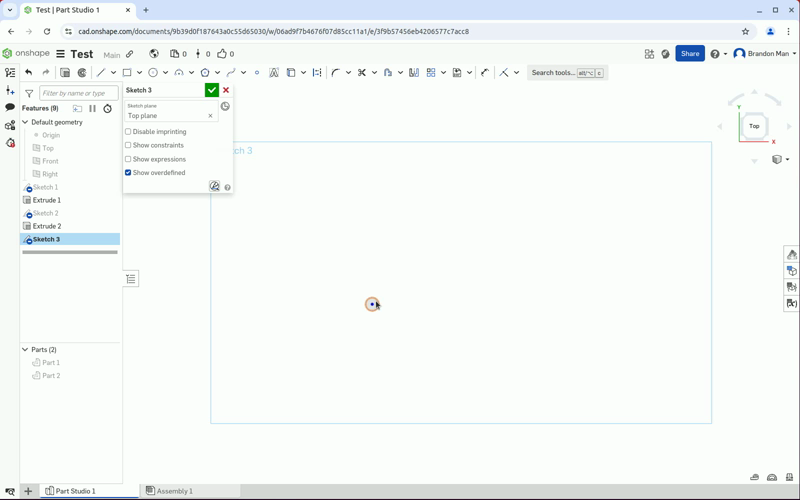
scroll(6)
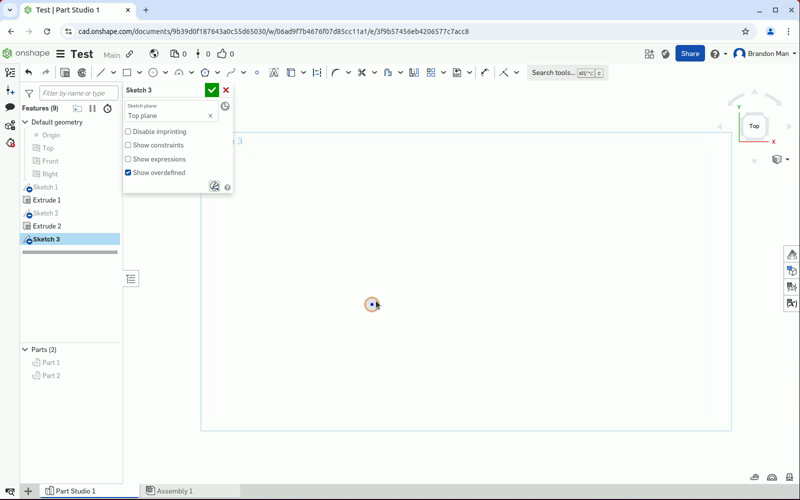
scroll(6)
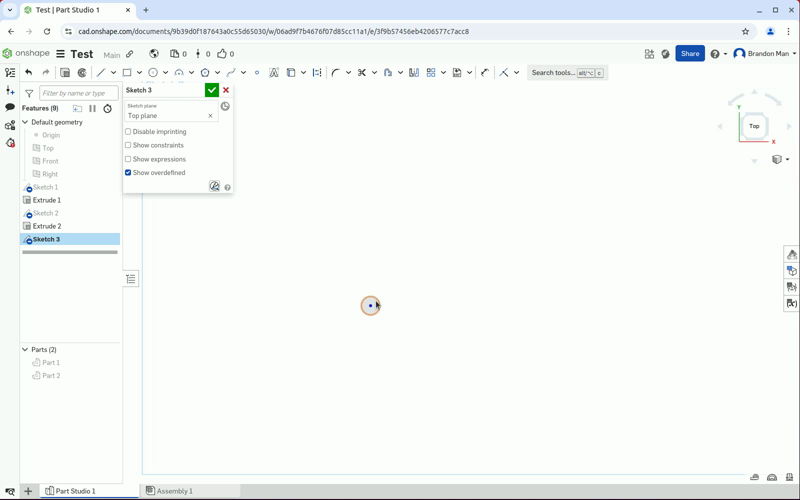
scroll(6)
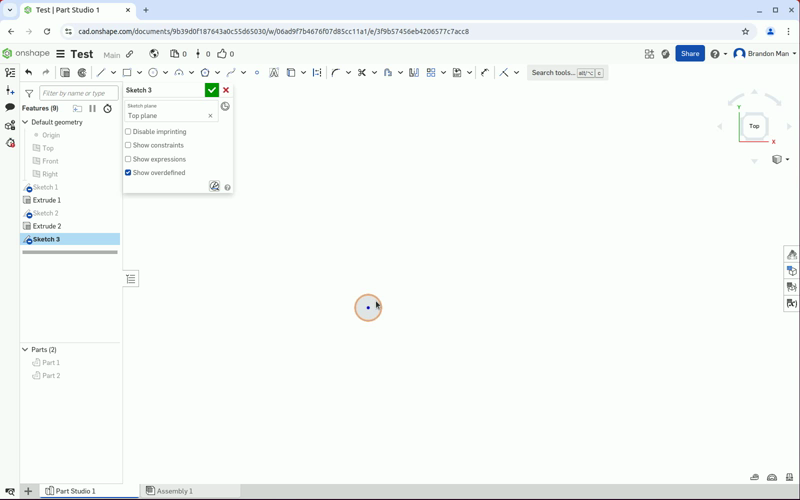
scroll(6)
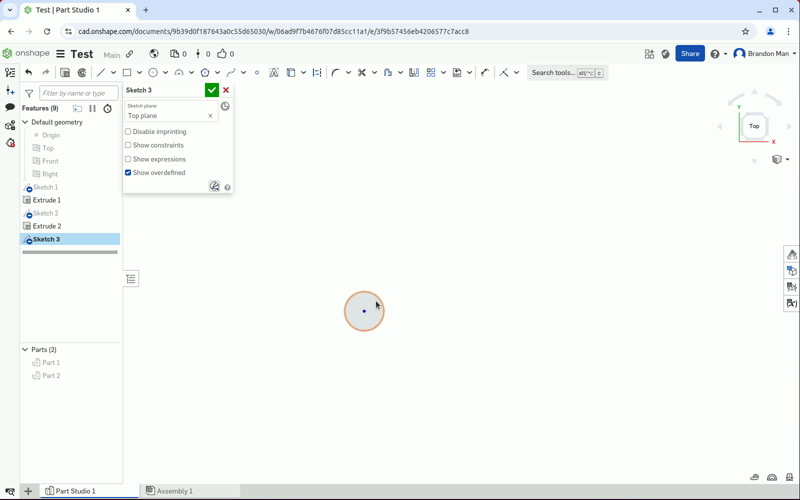
scroll(6)
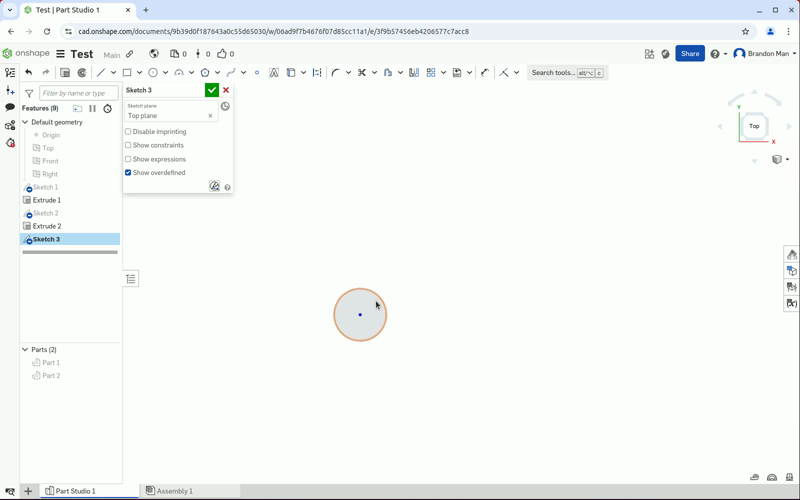
scroll(6)
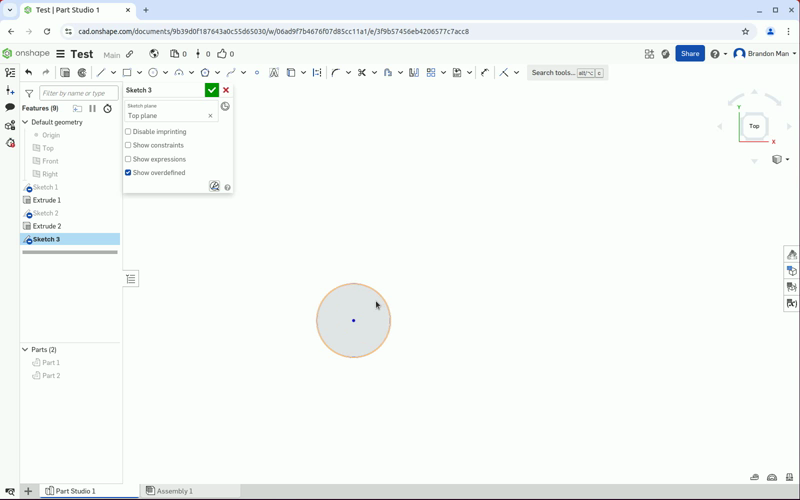
scroll(6)
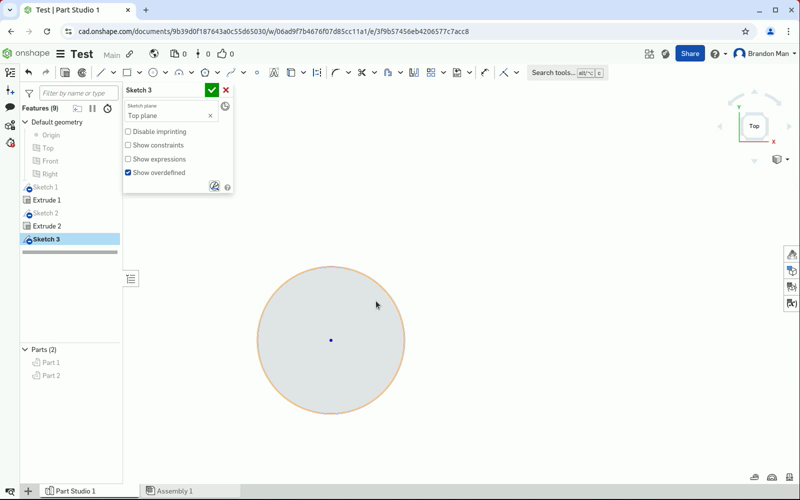
click(376, 300)
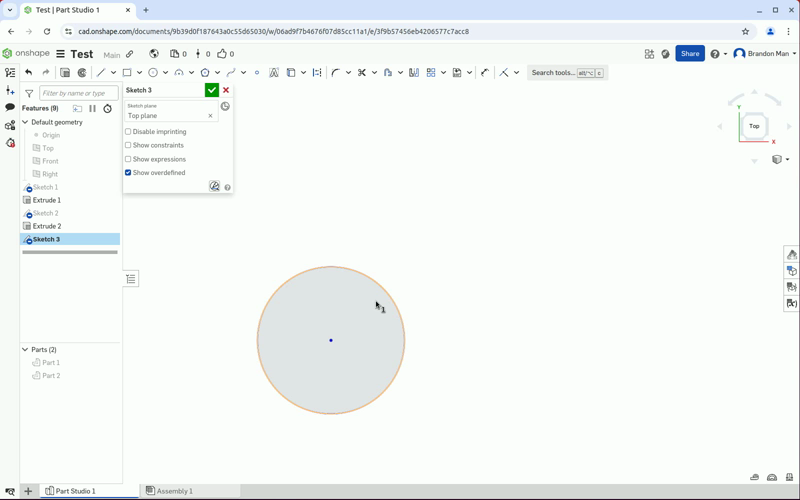
scroll(-6)
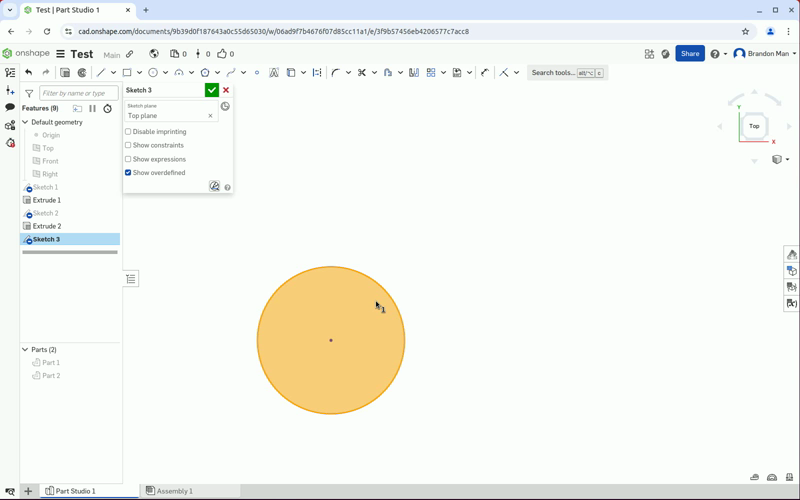
scroll(-6)
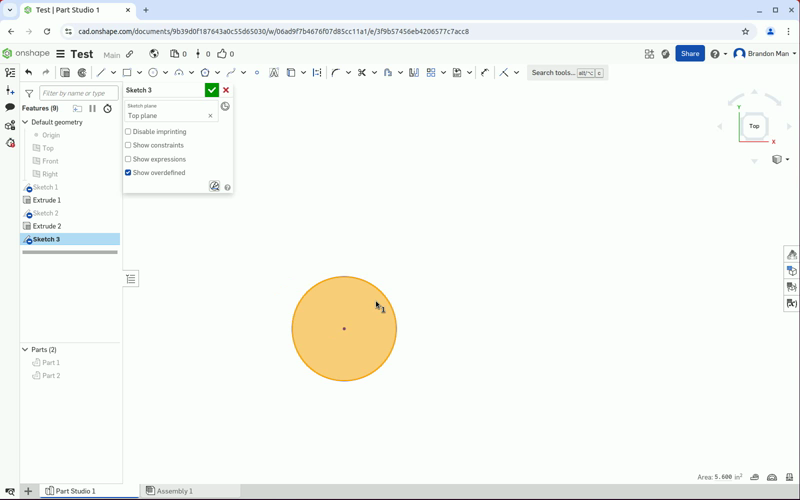
scroll(-6)
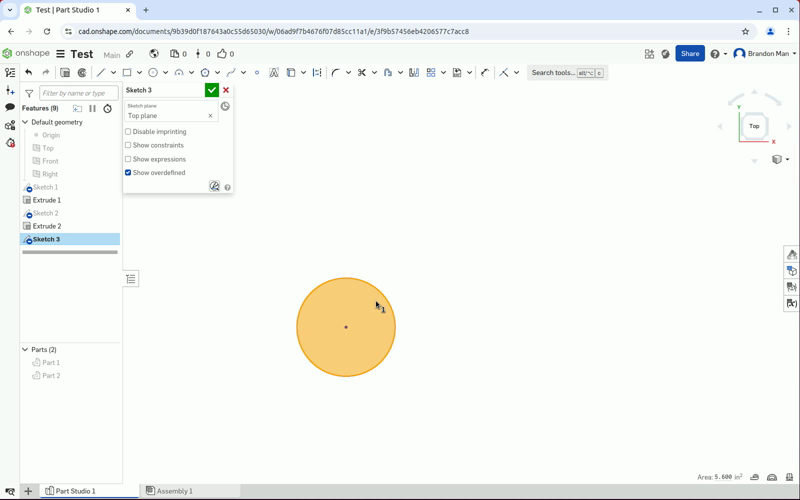
scroll(-6)
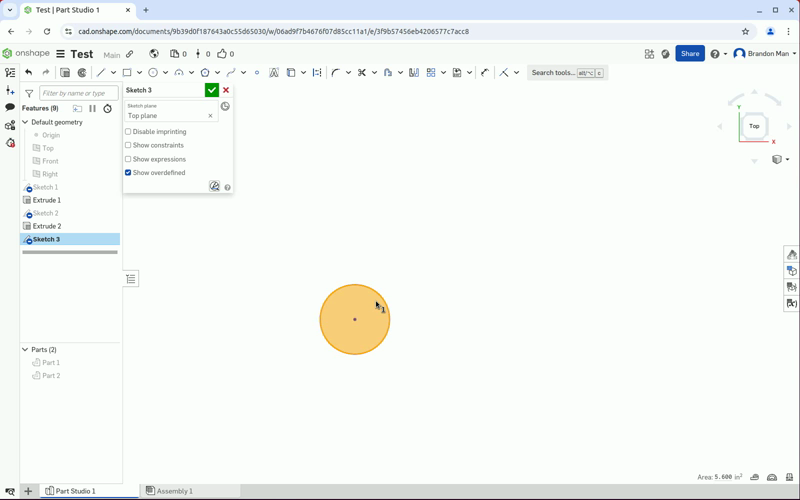
scroll(-6)
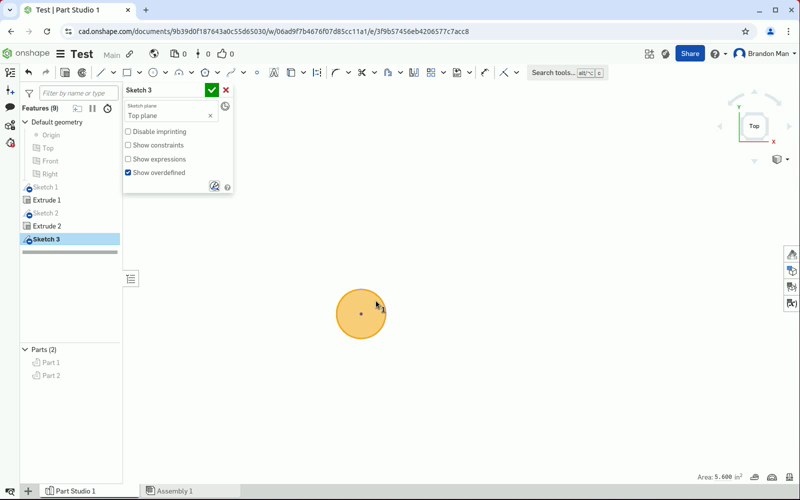
scroll(-6)
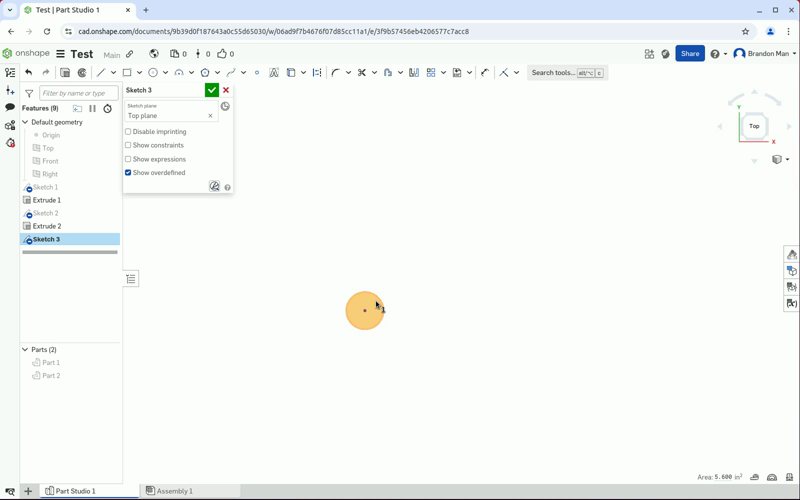
scroll(-6)
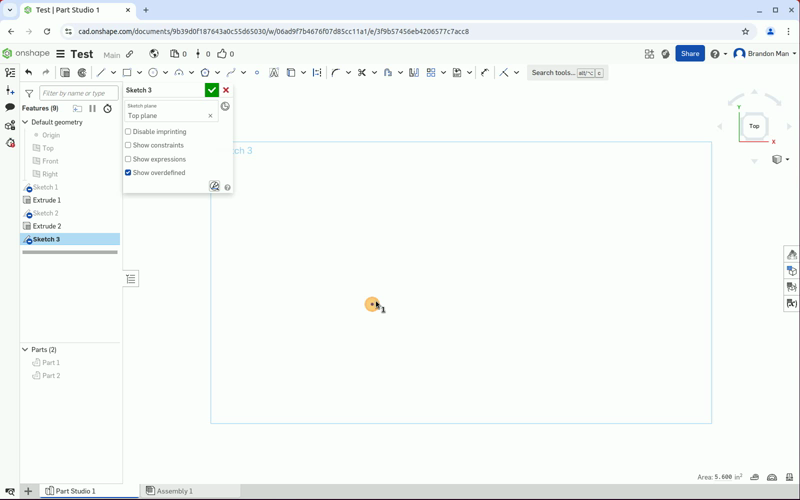
mouse_move(73, 352)
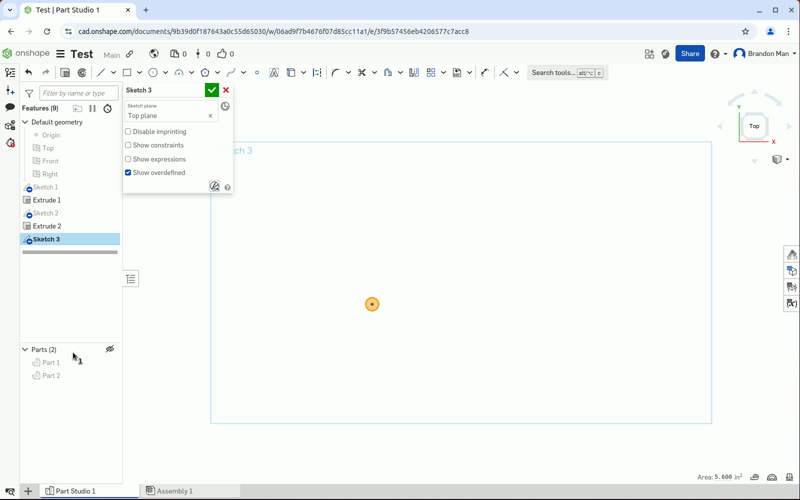
key(shift+y)
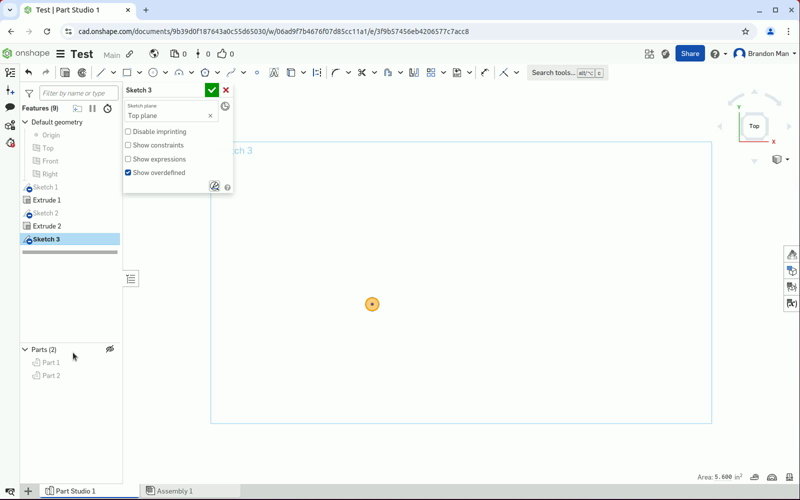
key(shift+e)
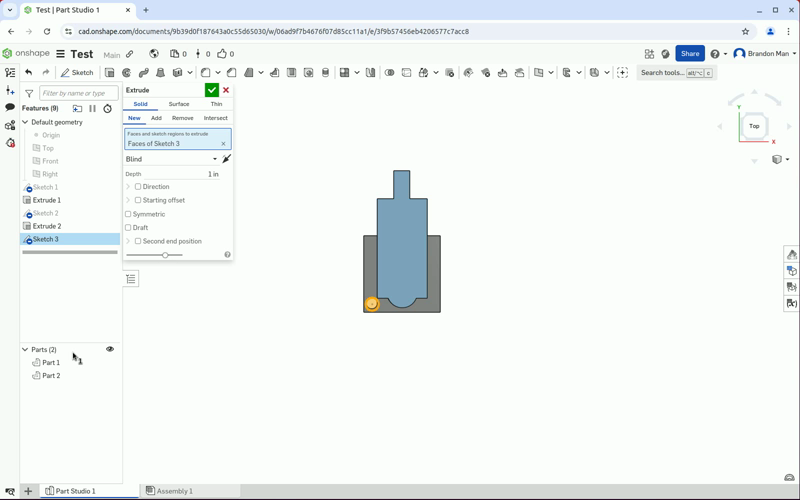
mouse_move(143, 106)
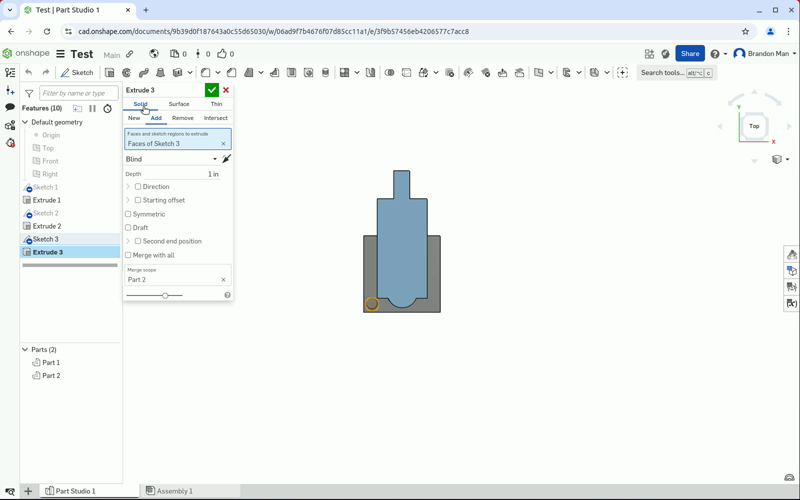
click(143, 106)
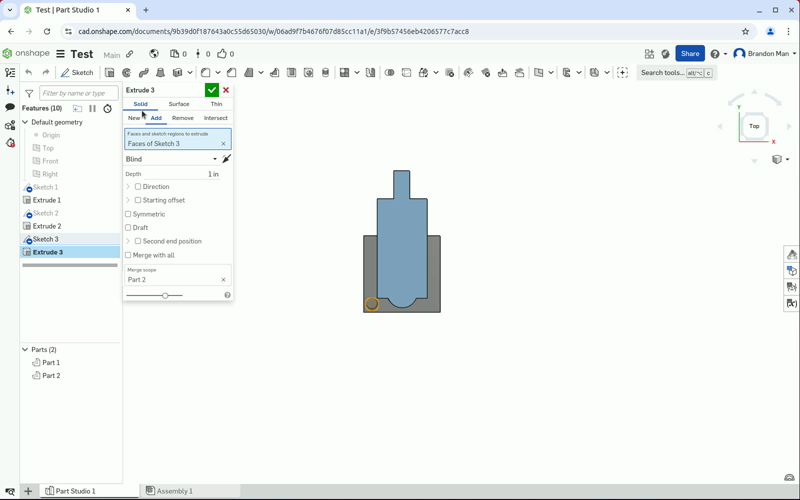
mouse_move(137, 120)
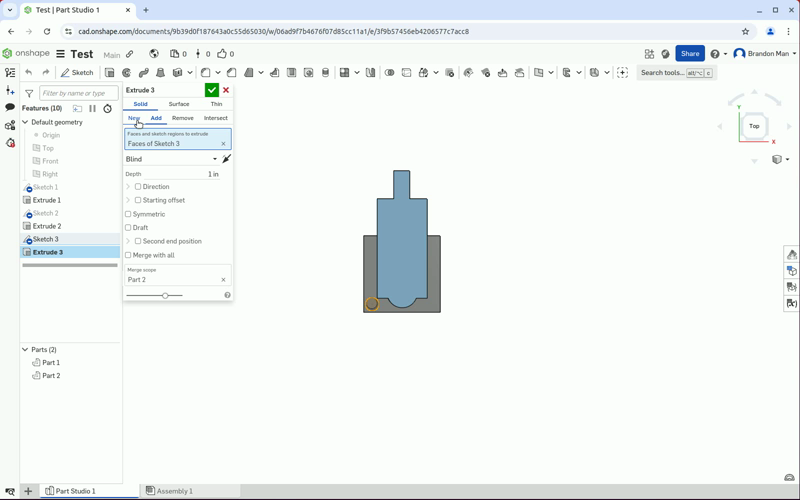
click(137, 120)
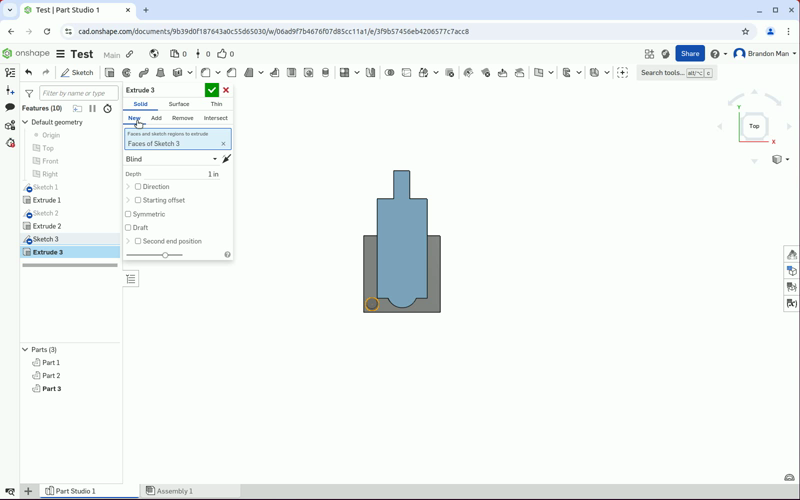
key(tab, 4)
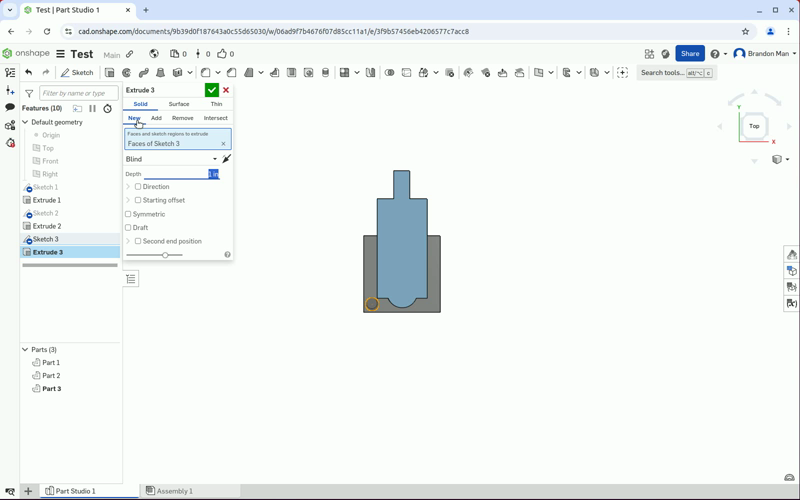
text(10.11)
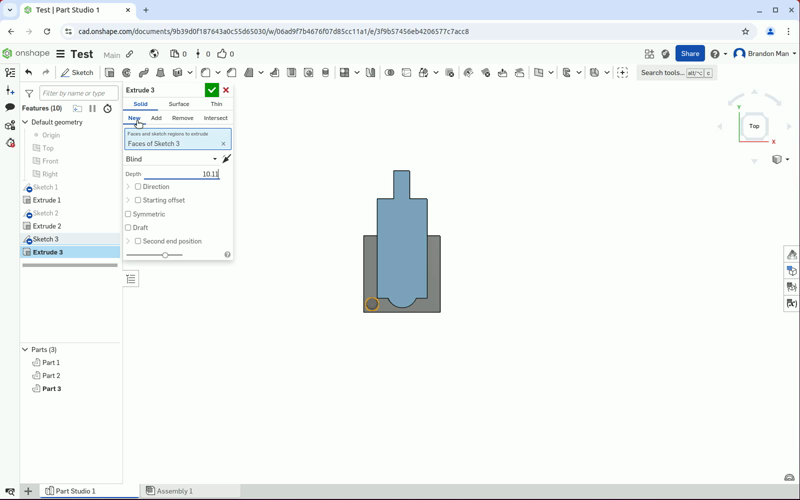
key(enter)
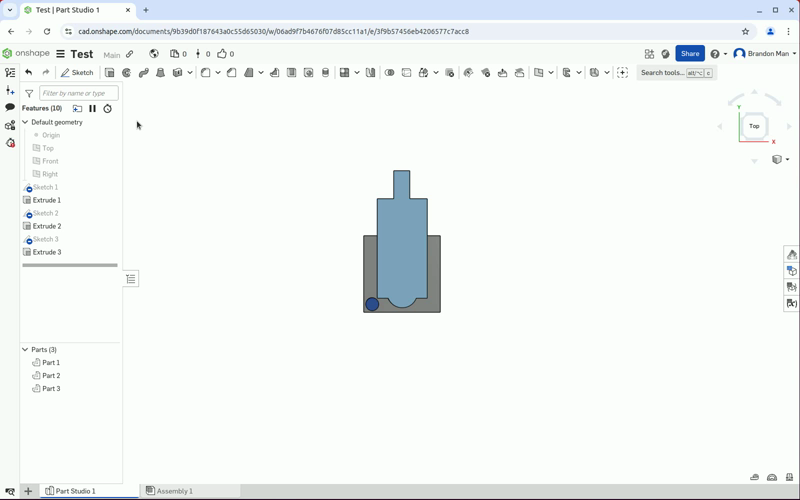
key(shift+h)
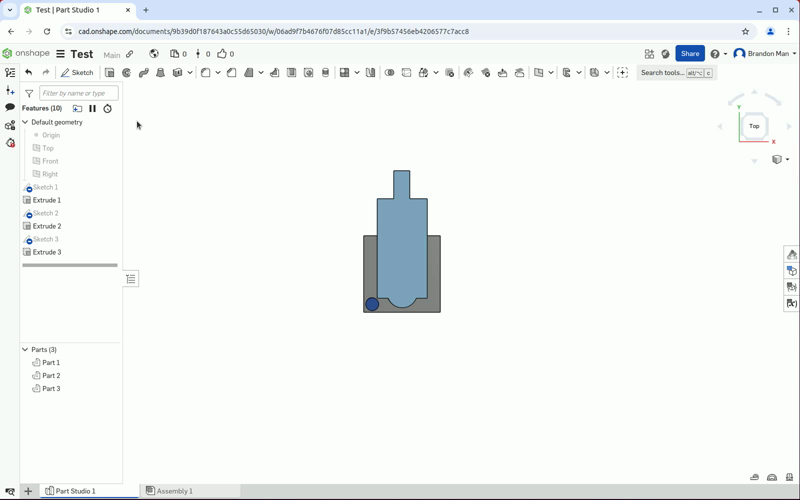
key(shift+h)
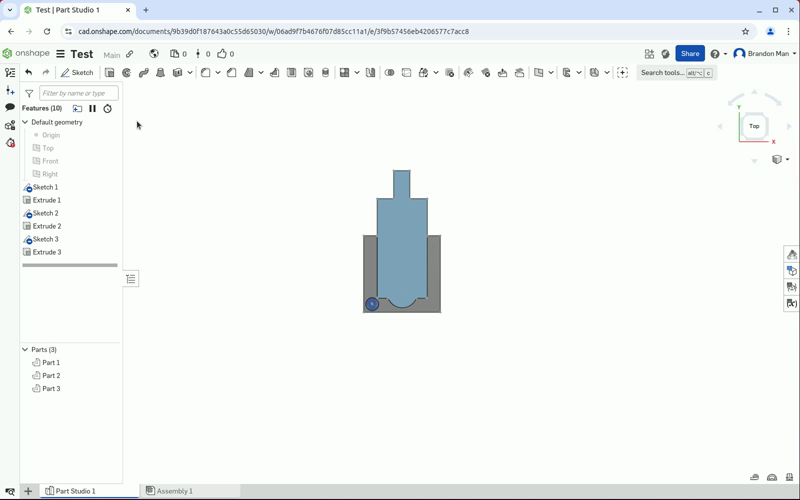
key(shift+7)
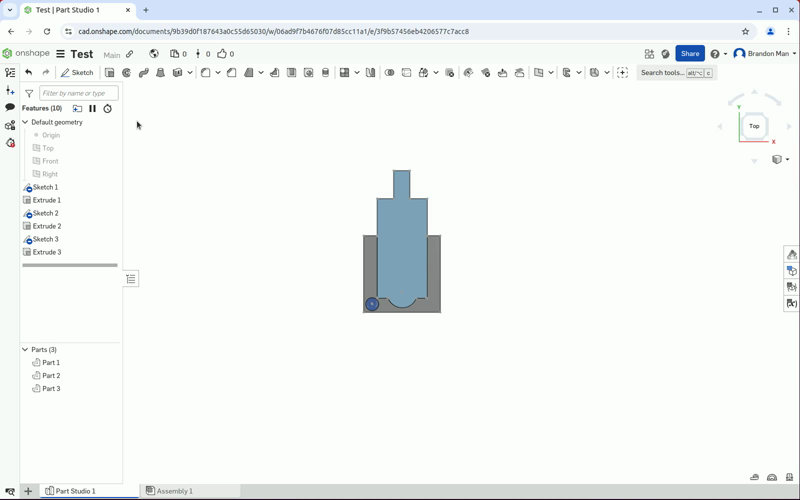
key(up, 3)
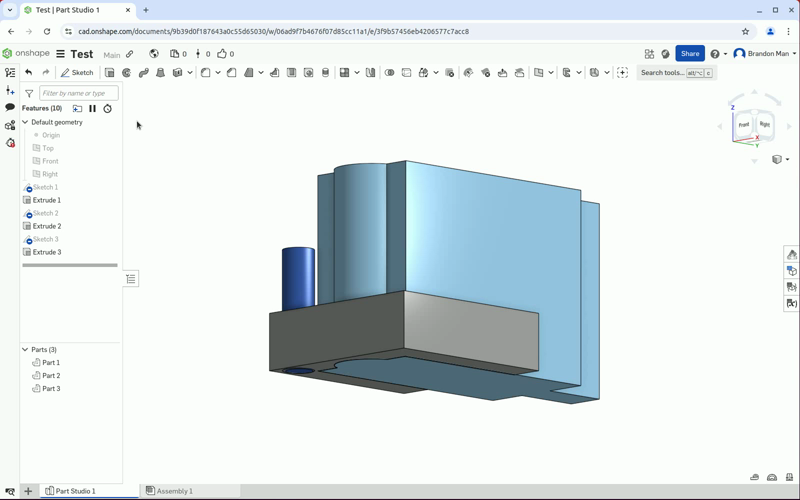
key(left, 3)
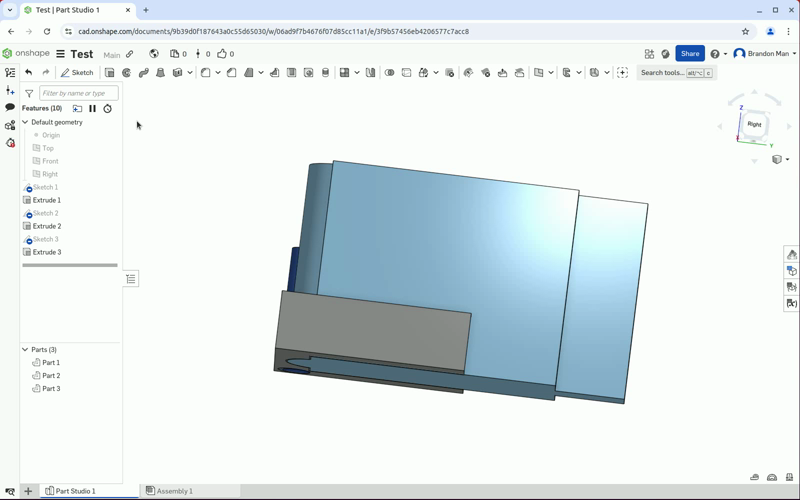
key(right, 3)
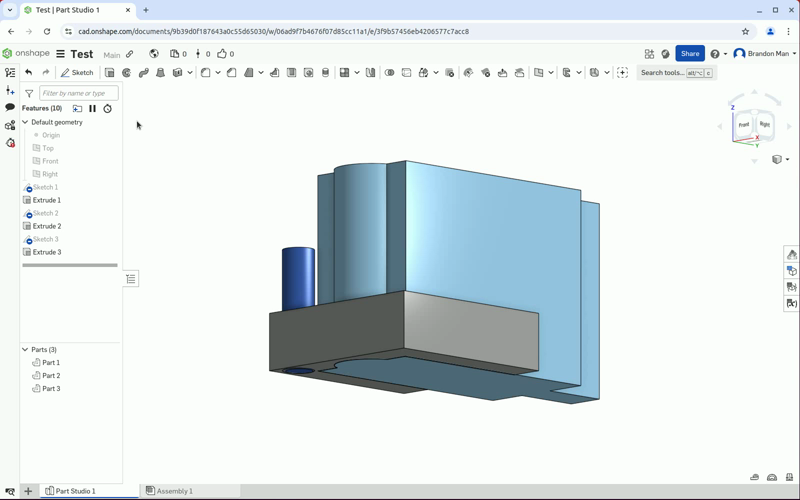
key(down, 3)
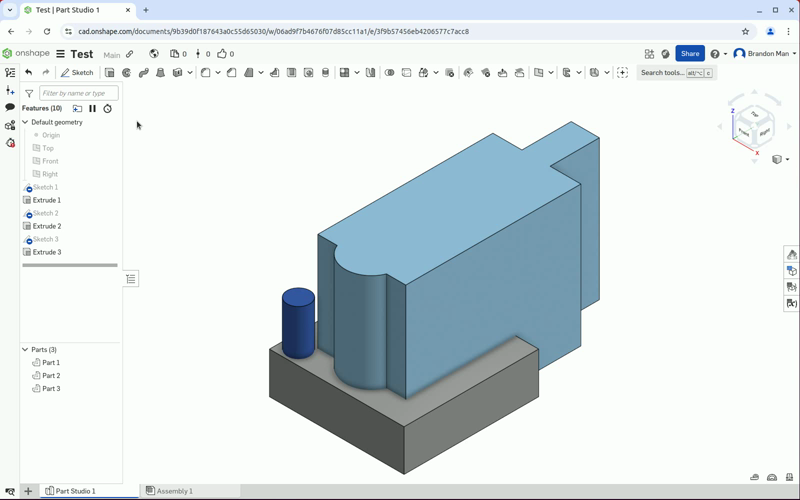
mouse_move(73, 189)
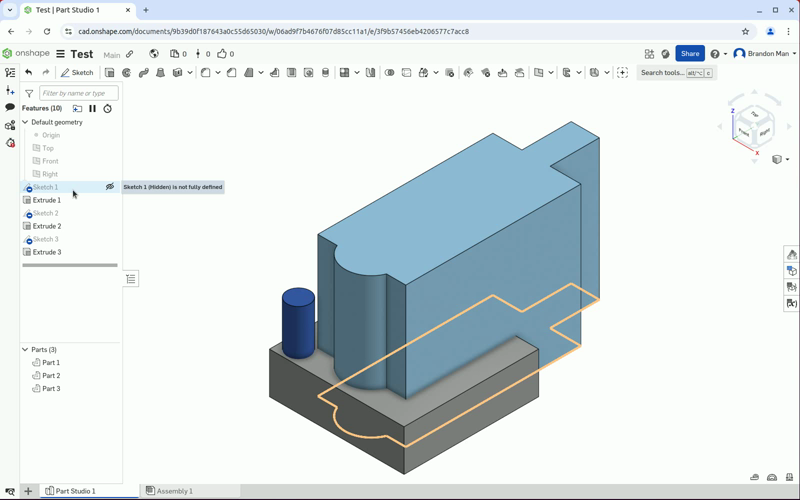
click(73, 189)